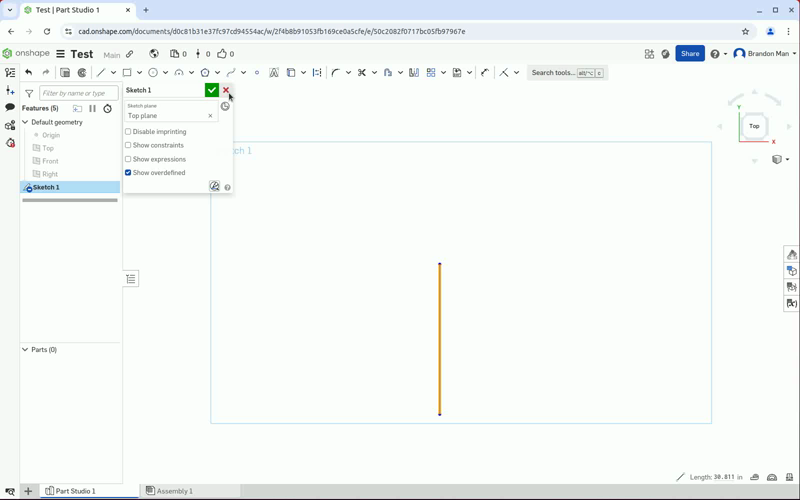
key(shift+h)
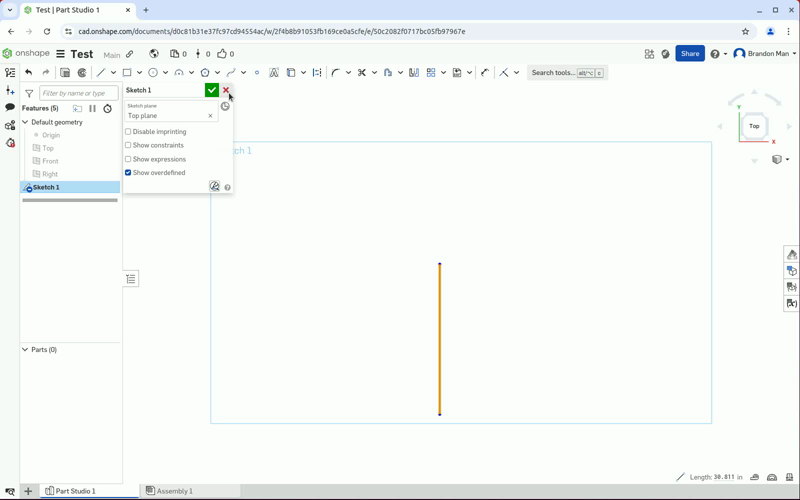
mouse_move(73, 352)
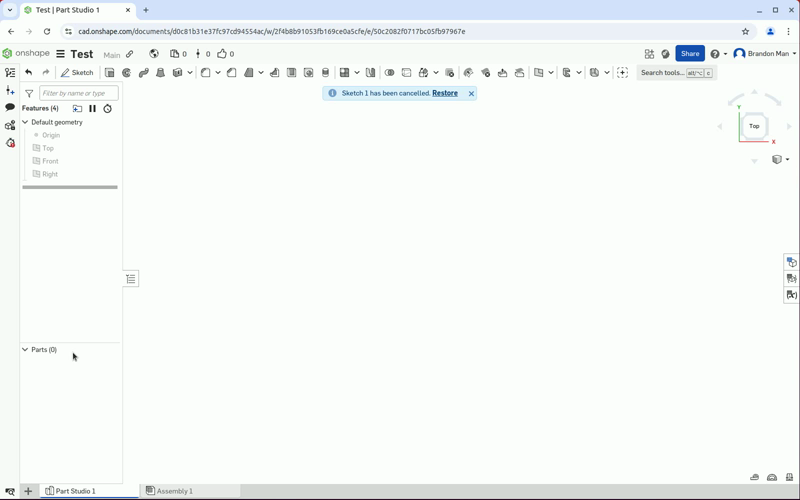
key(y)
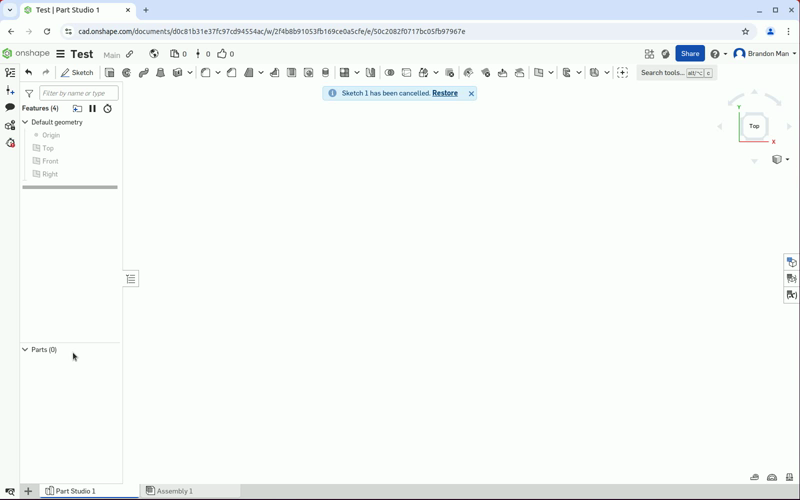
key(shift+p)
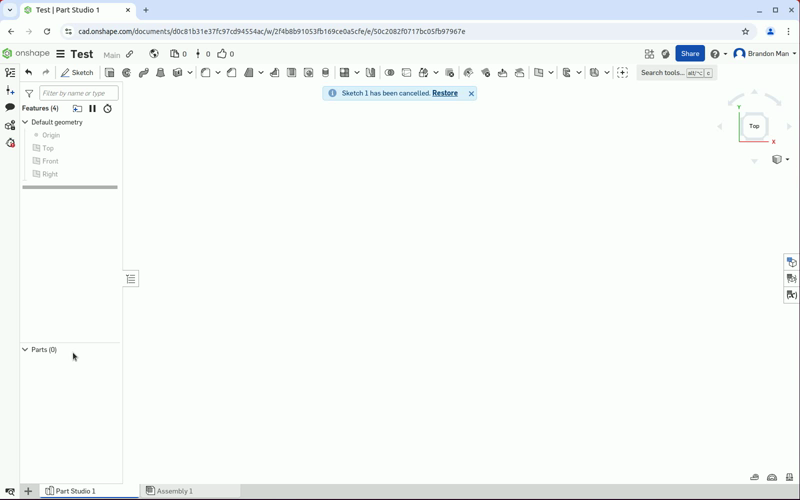
key(space)
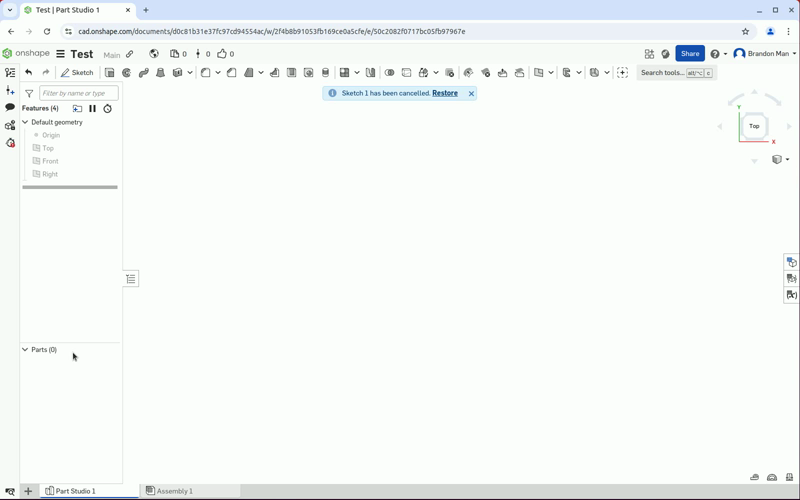
key_down(shift)
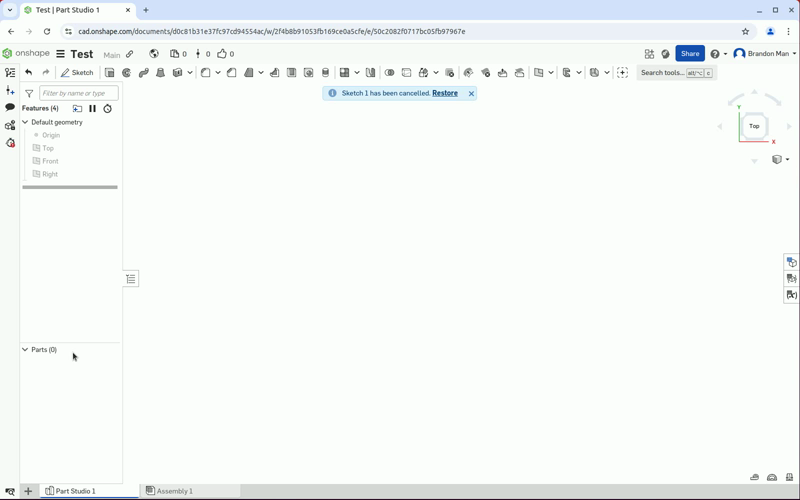
key(up)
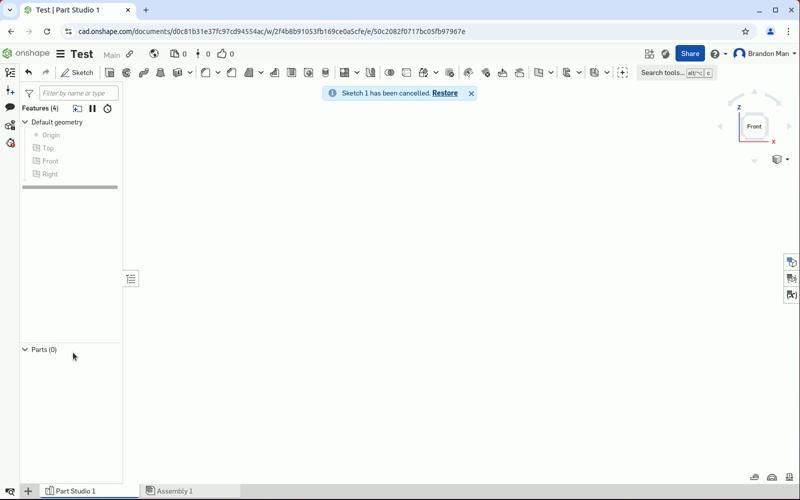
key_up(shift)
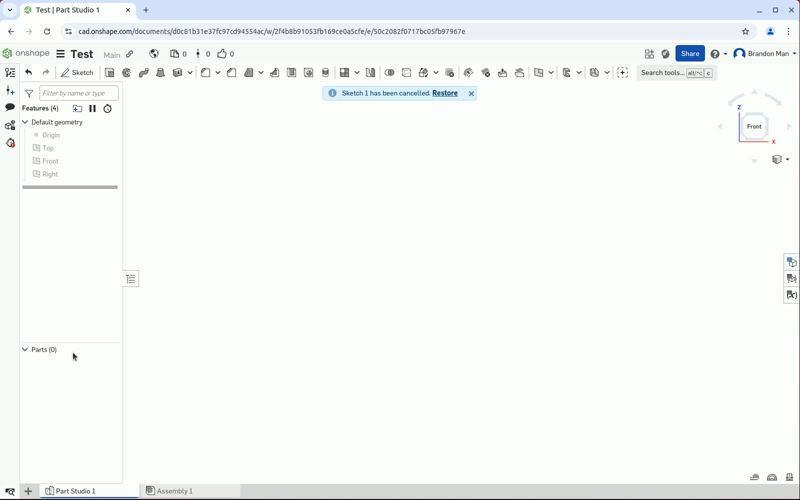
key(space)
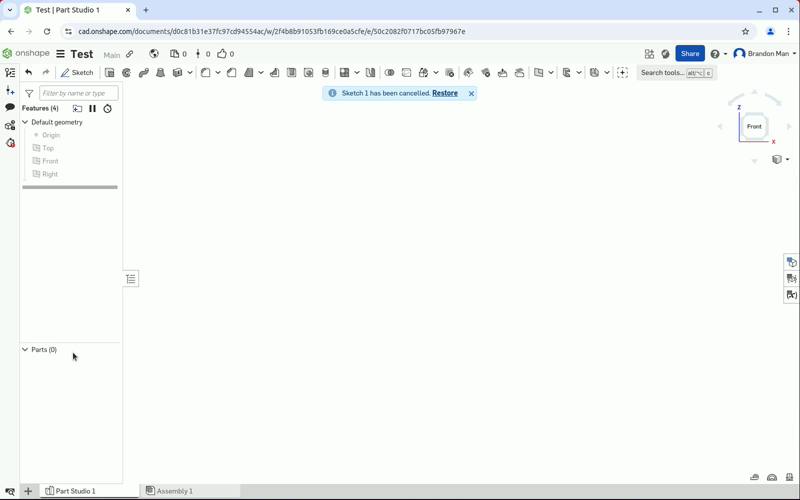
key_down(shift)
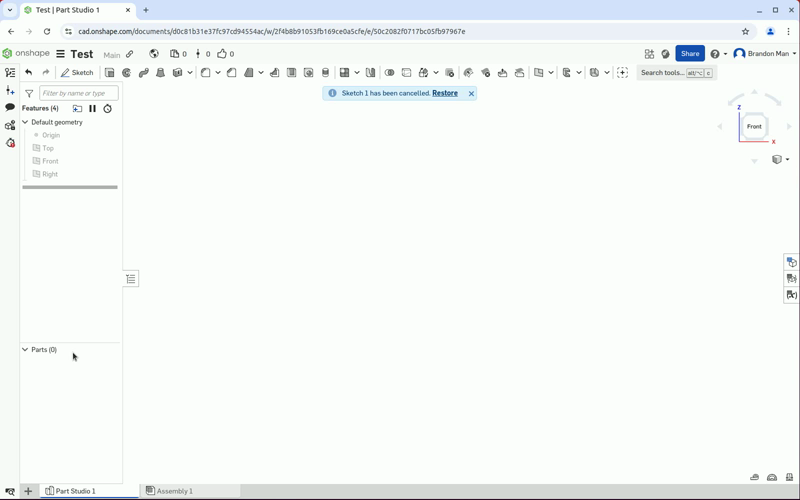
key(left)
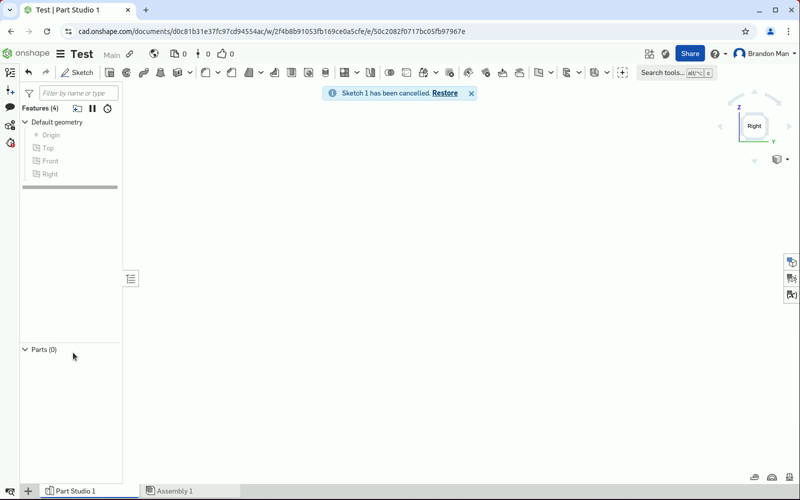
key_up(shift)
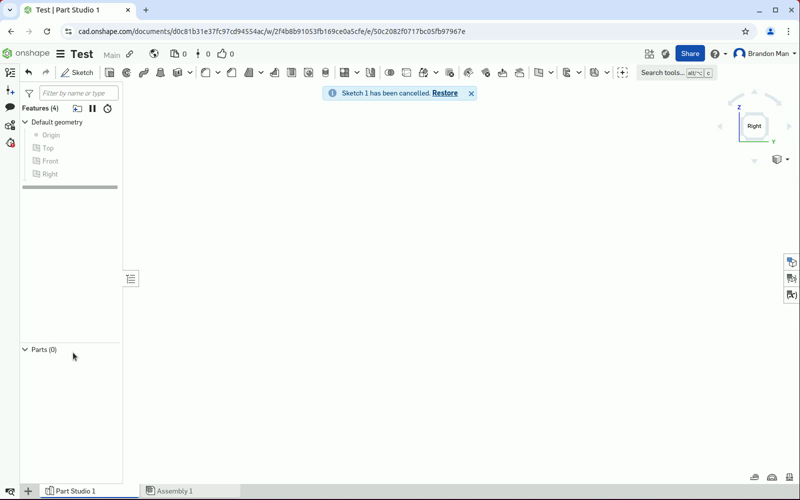
mouse_move(73, 352)
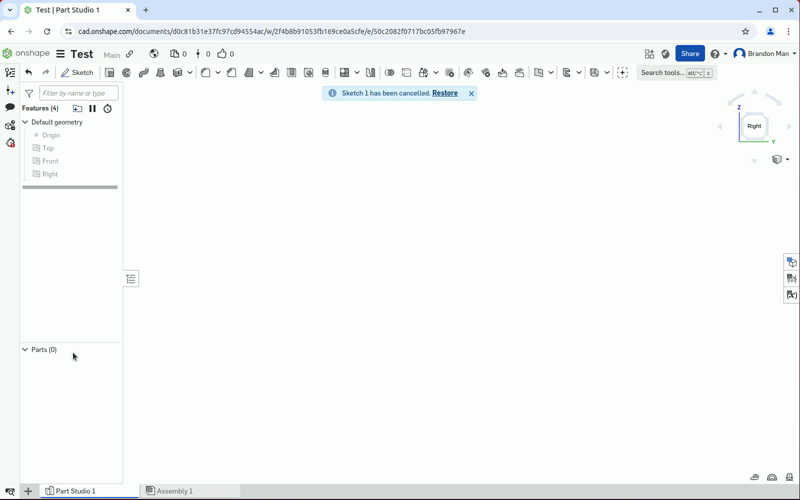
key(shift+y)
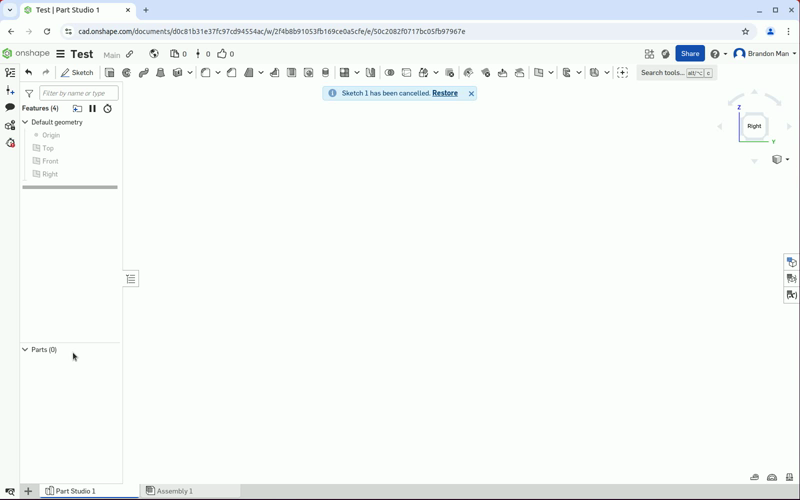
key(shift+s)
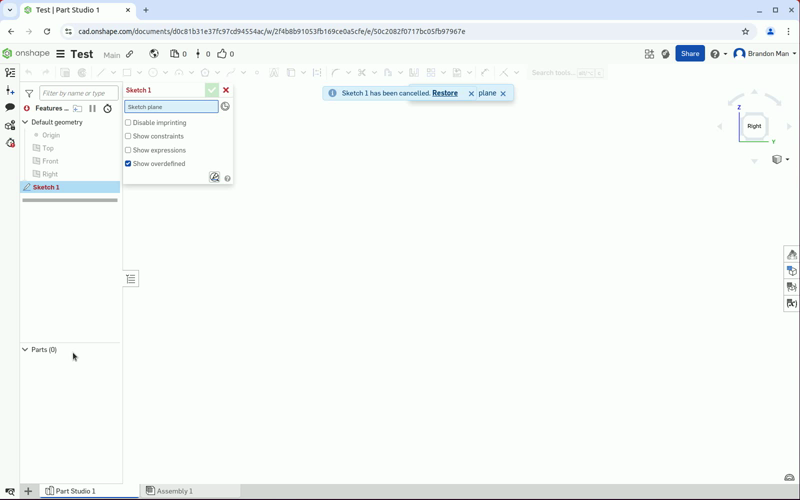
mouse_move(73, 176)
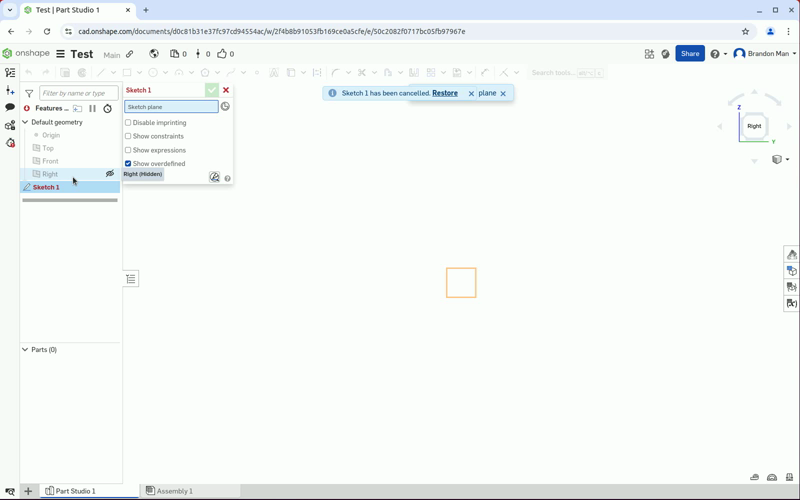
click(73, 176)
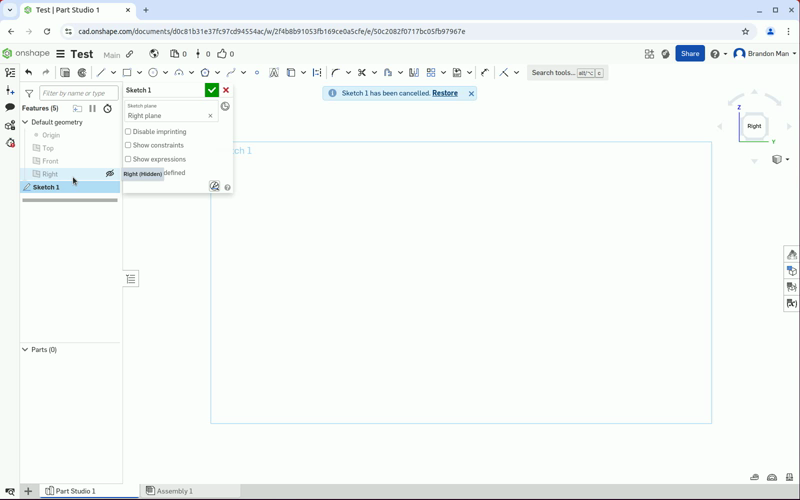
mouse_move(73, 352)
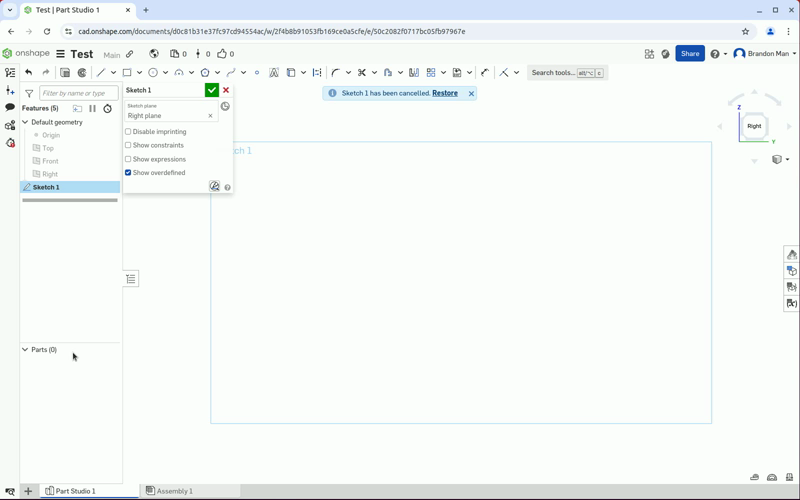
key(y)
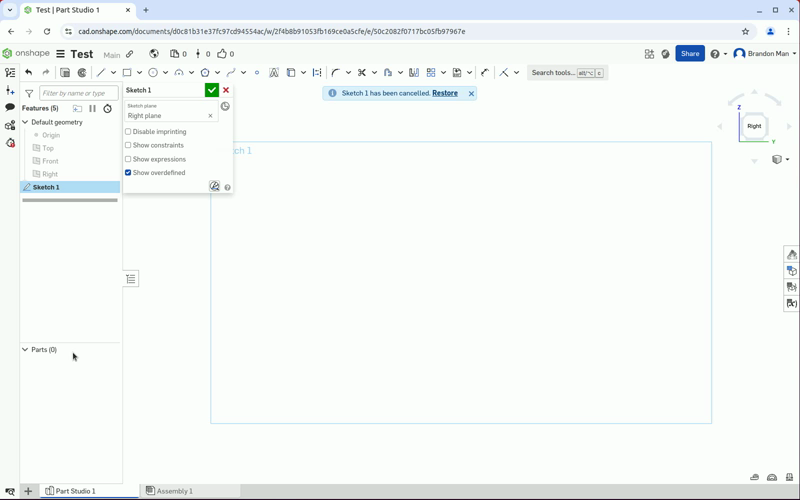
key(l)
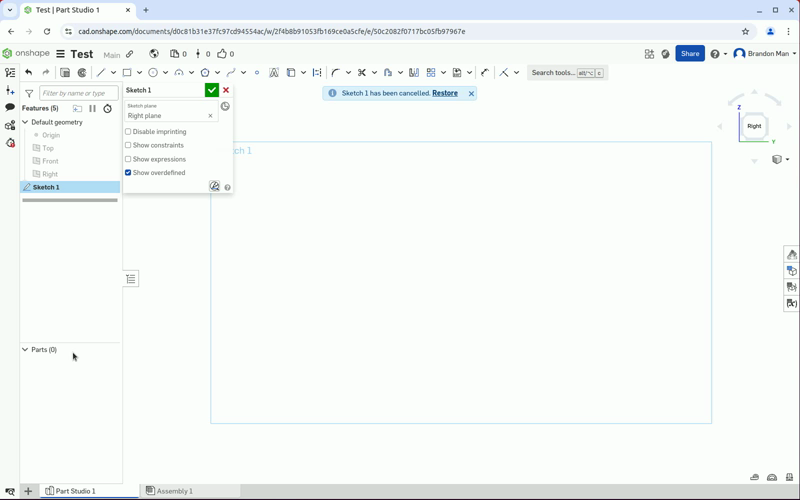
key_down(shift)
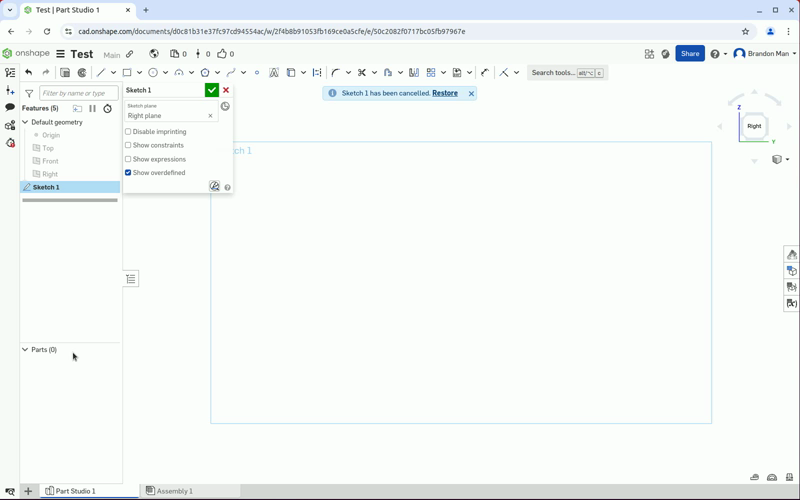
mouse_move(460, 361)
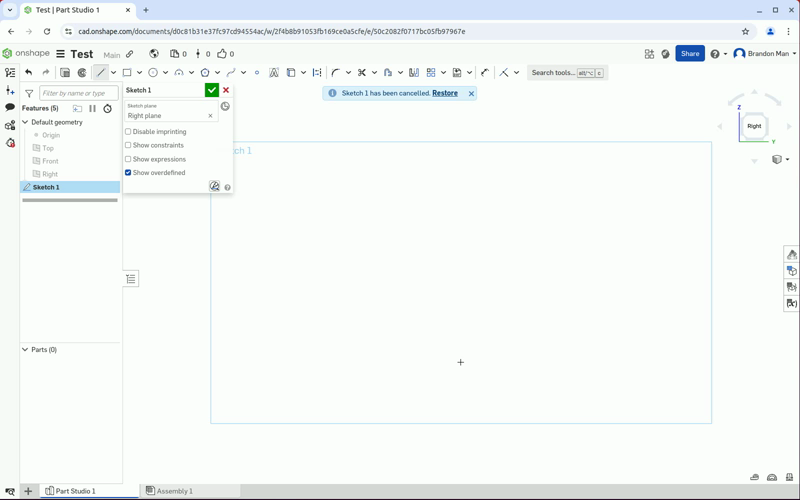
click(460, 361)
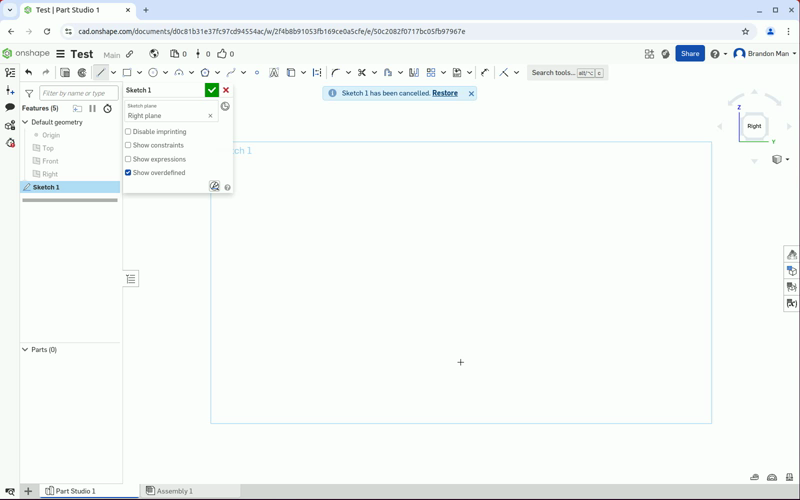
key_up(shift)
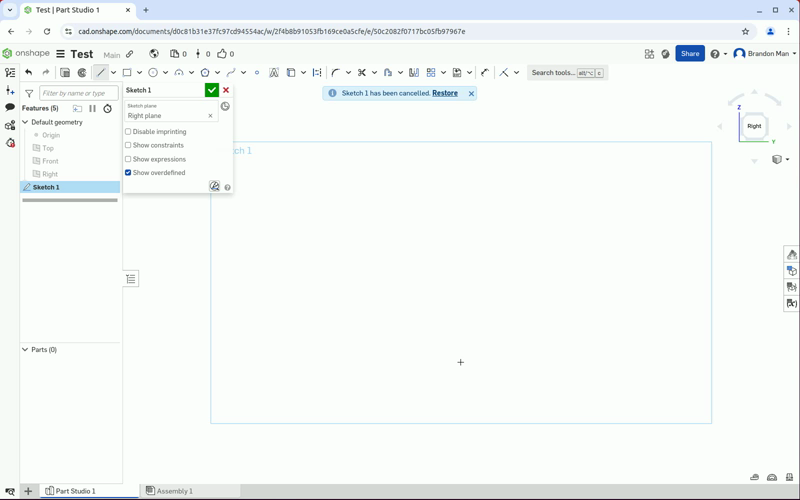
key_down(shift)
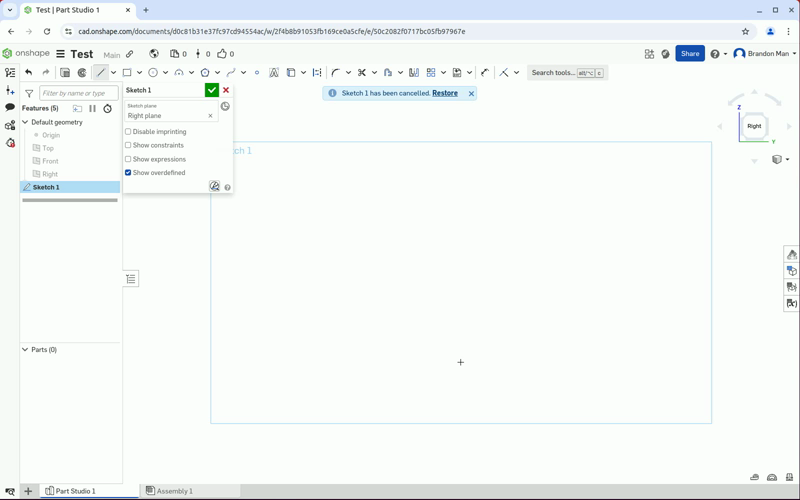
mouse_move(490, 361)
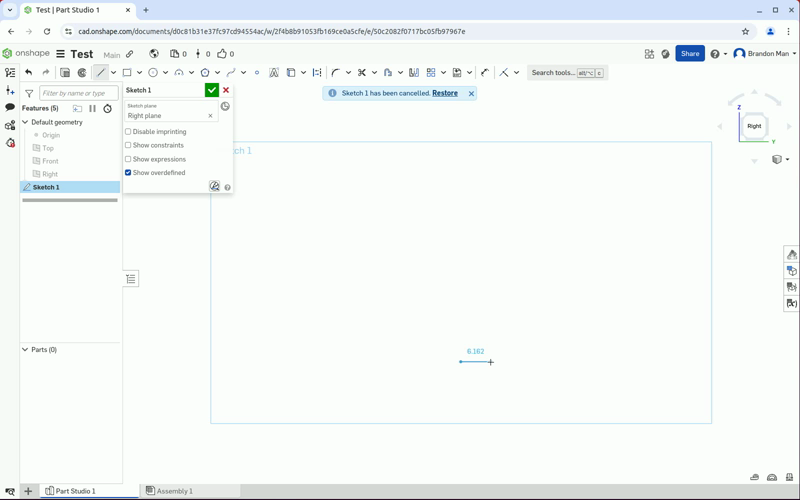
mouse_move(490, 361)
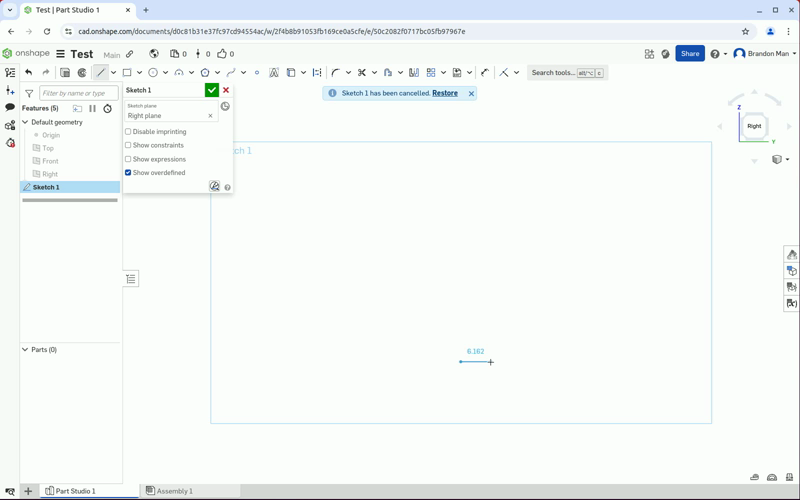
click(490, 361)
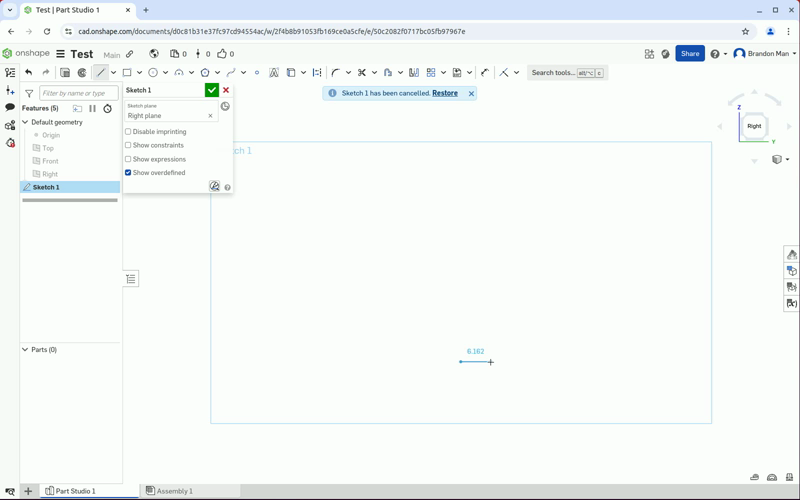
key_up(shift)
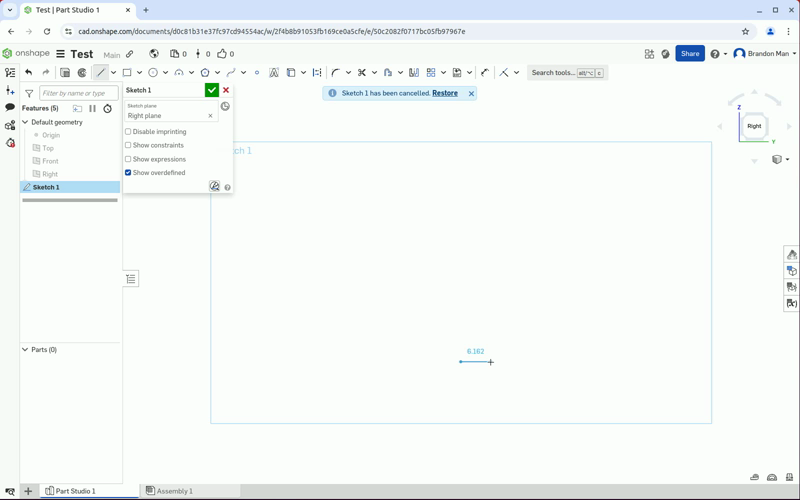
key_down(shift)
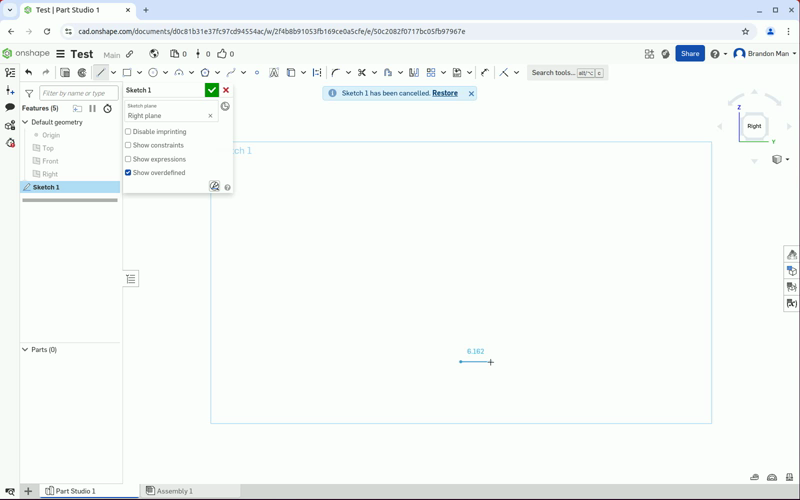
mouse_move(520, 361)
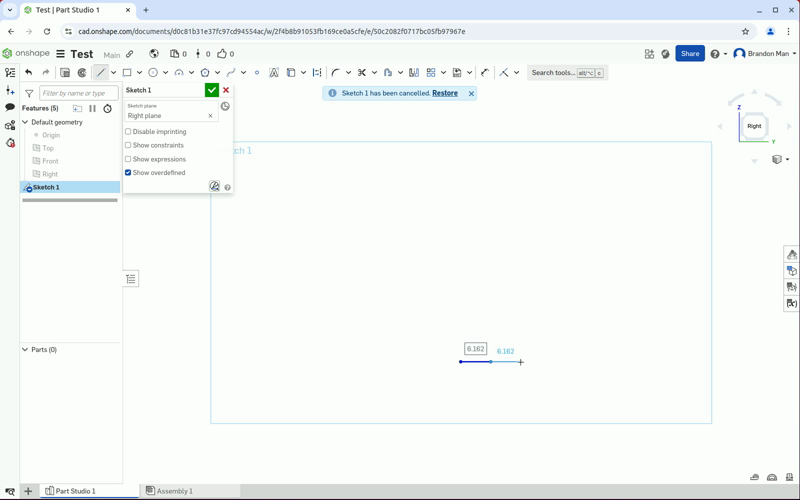
mouse_move(490, 395)
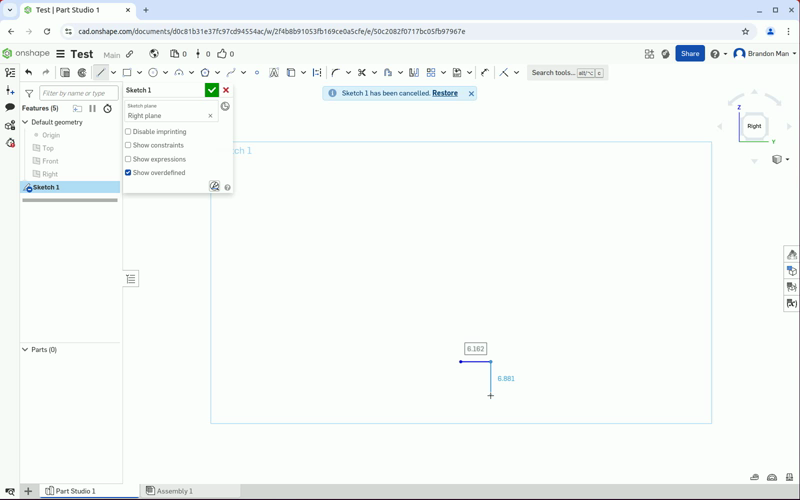
click(490, 395)
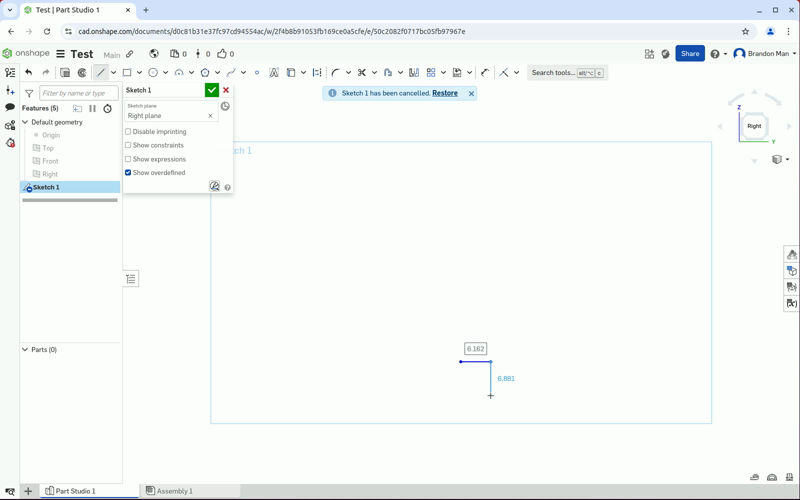
key_up(shift)
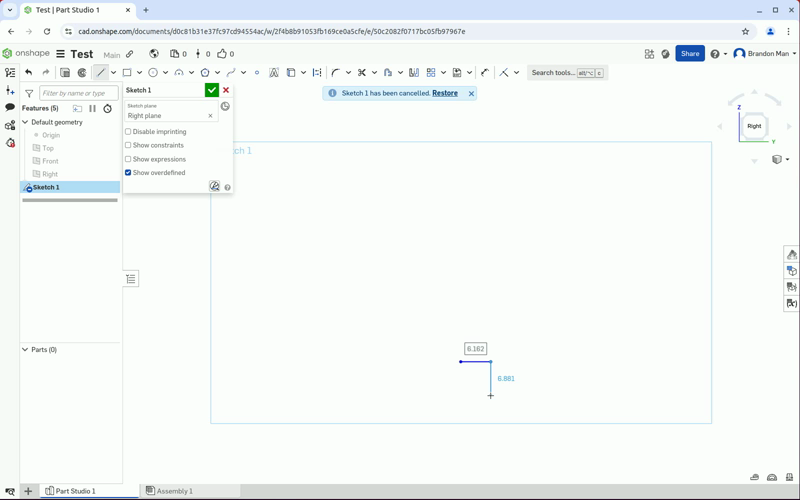
key_down(shift)
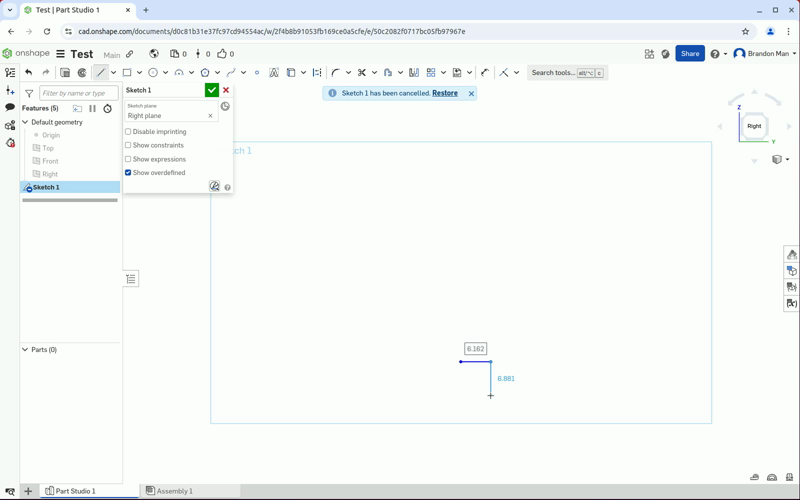
mouse_move(520, 395)
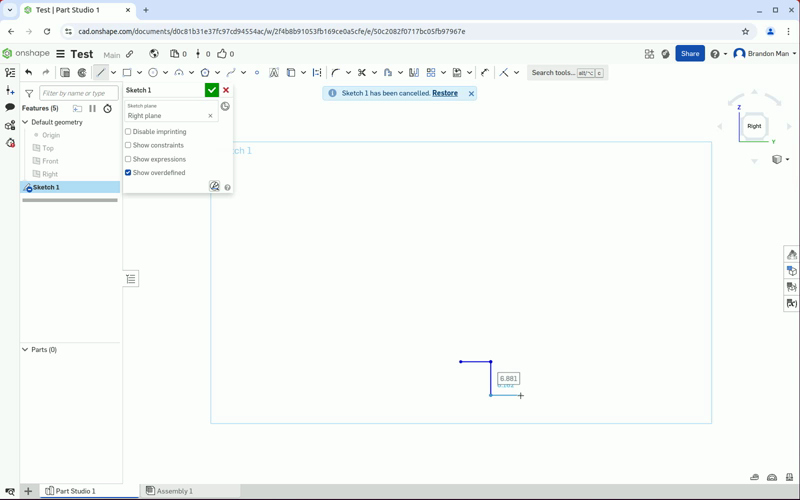
mouse_move(497, 395)
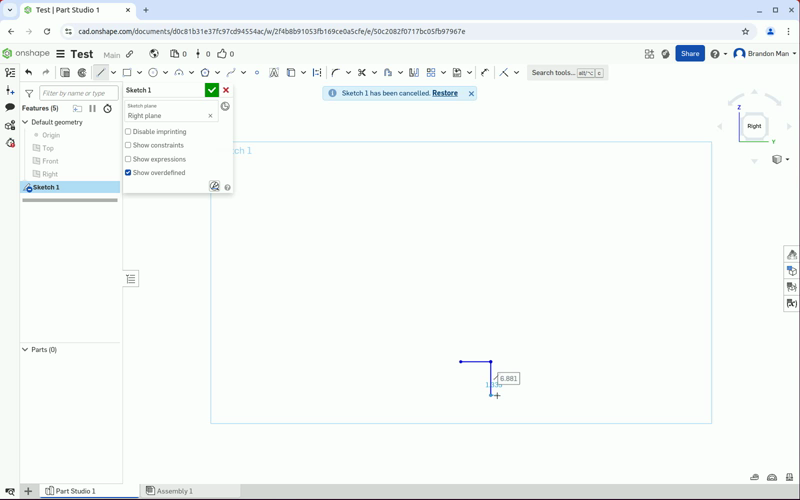
scroll(6)
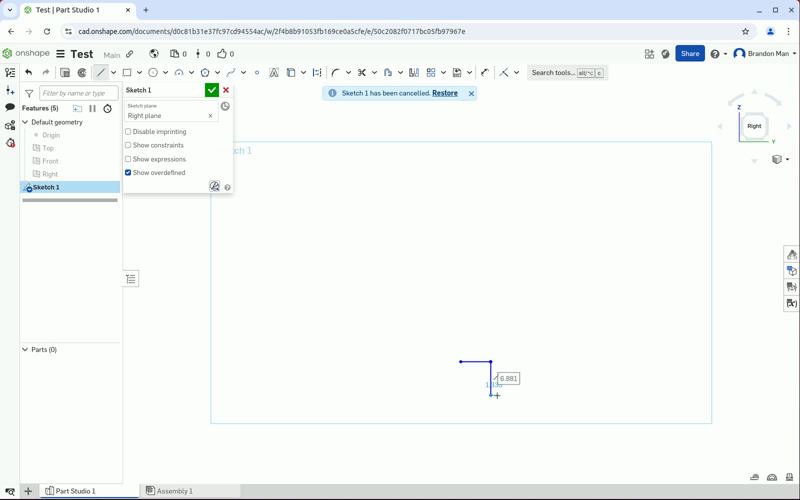
scroll(6)
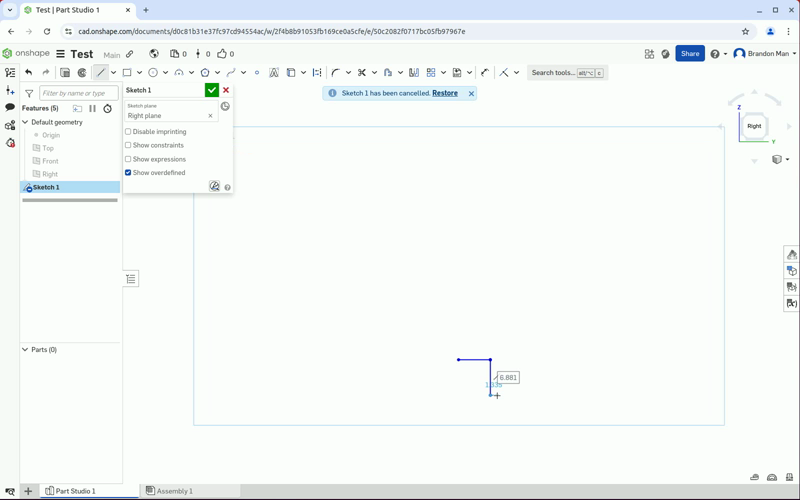
scroll(6)
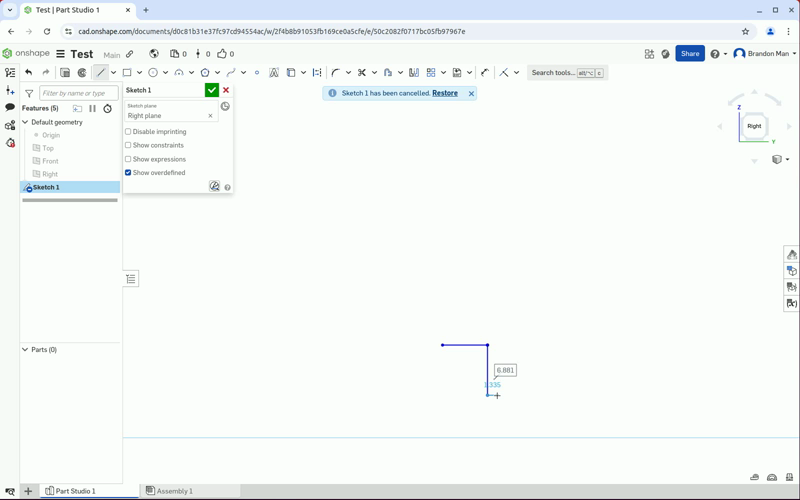
scroll(6)
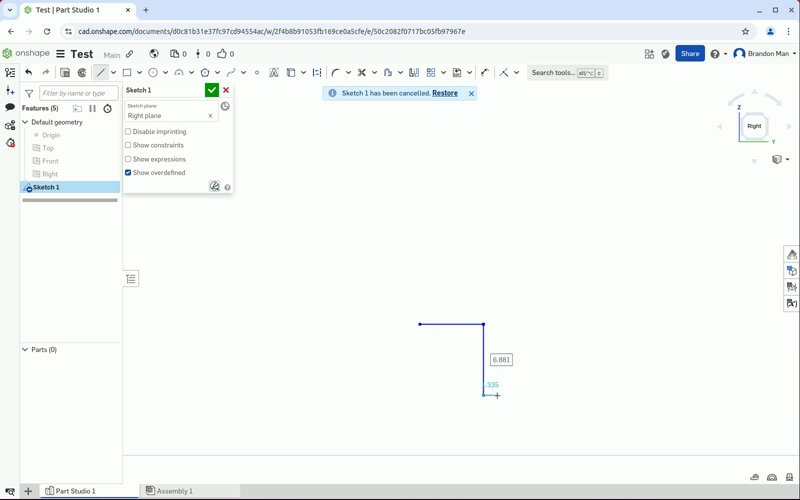
scroll(6)
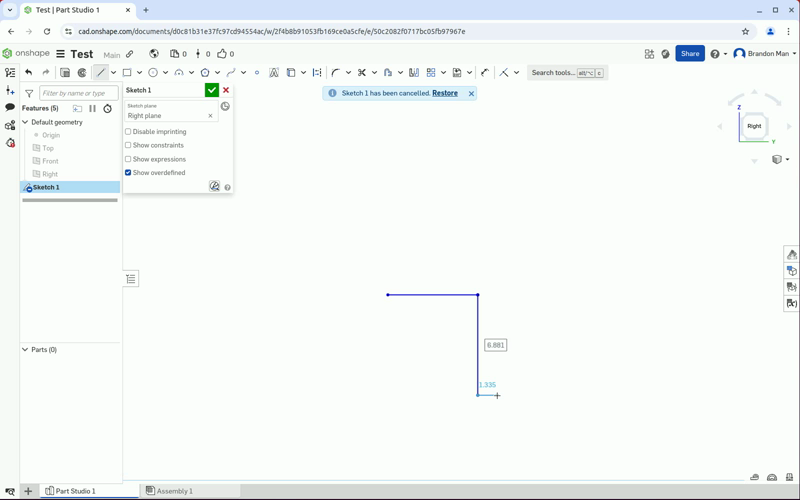
scroll(6)
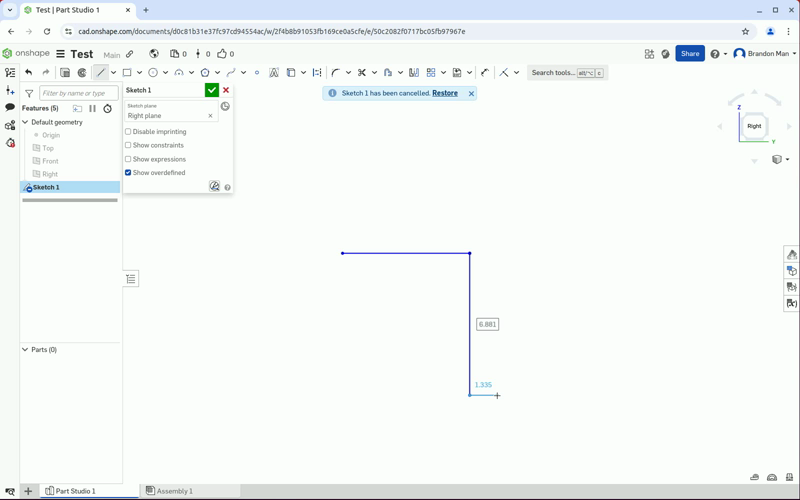
scroll(6)
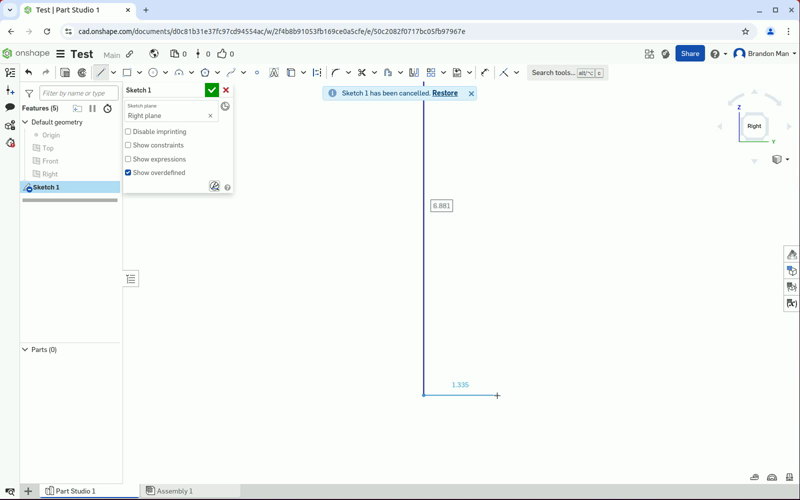
click(497, 395)
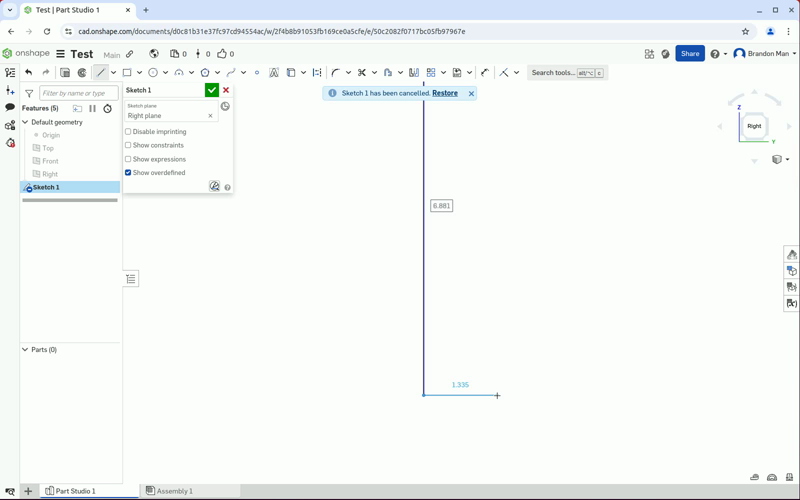
scroll(-6)
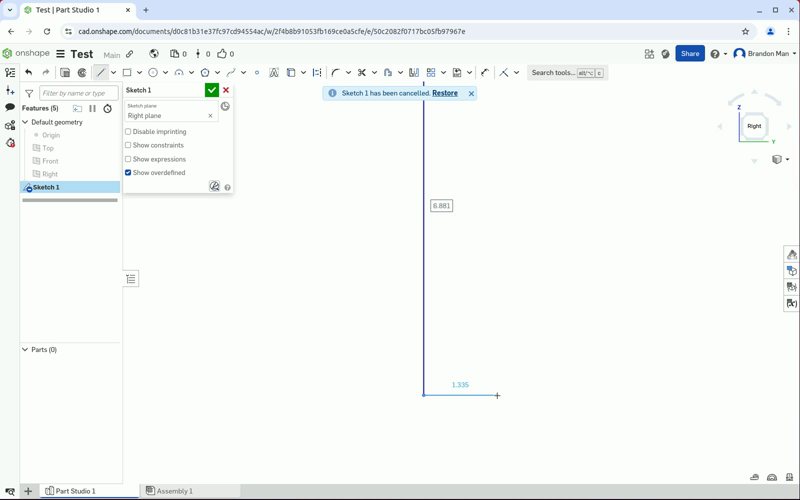
scroll(-6)
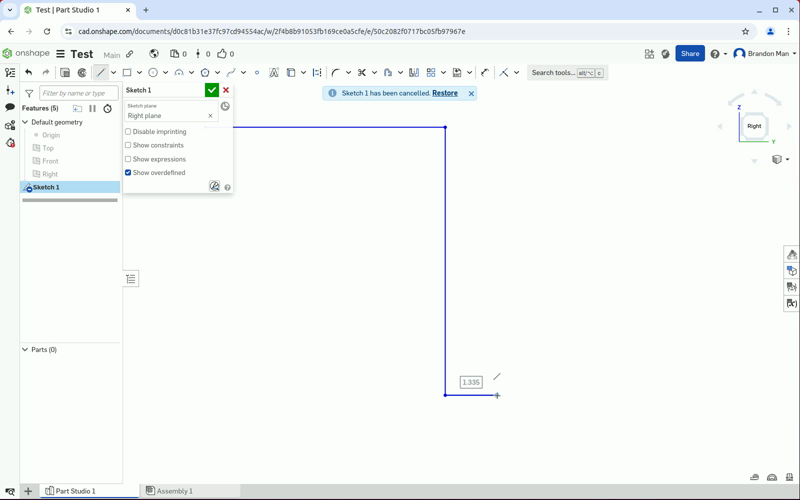
scroll(-6)
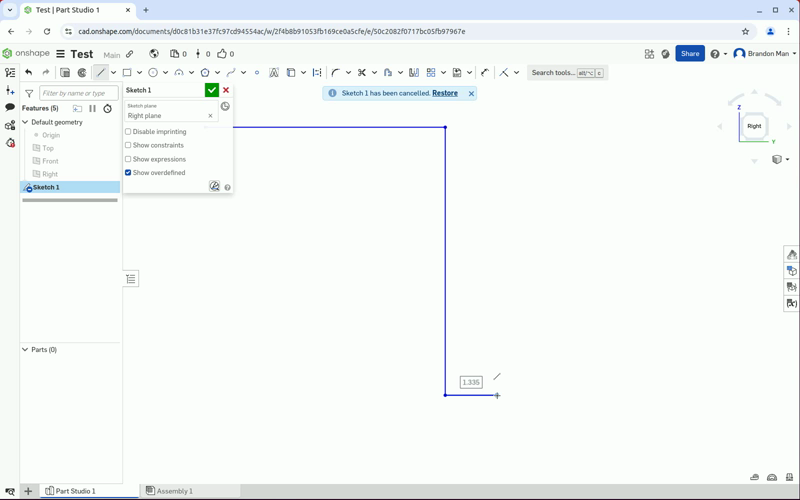
scroll(-6)
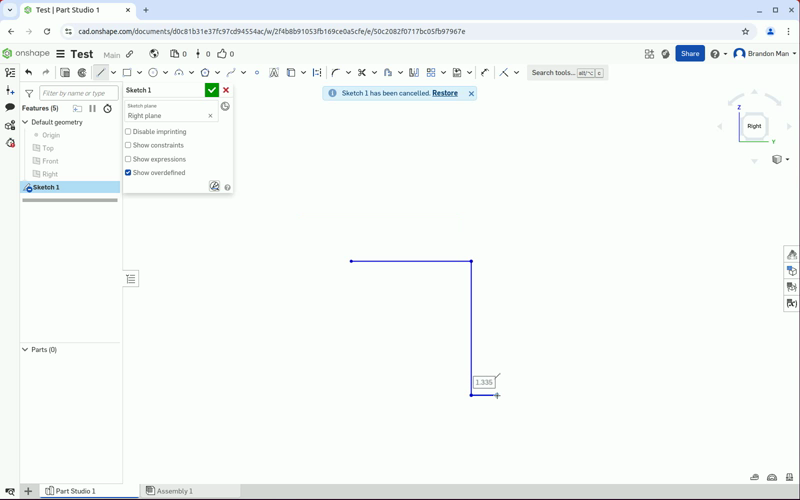
scroll(-6)
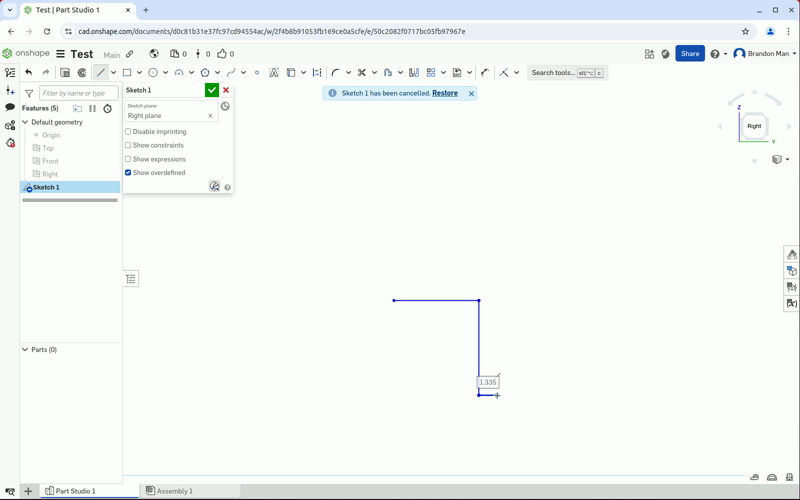
scroll(-6)
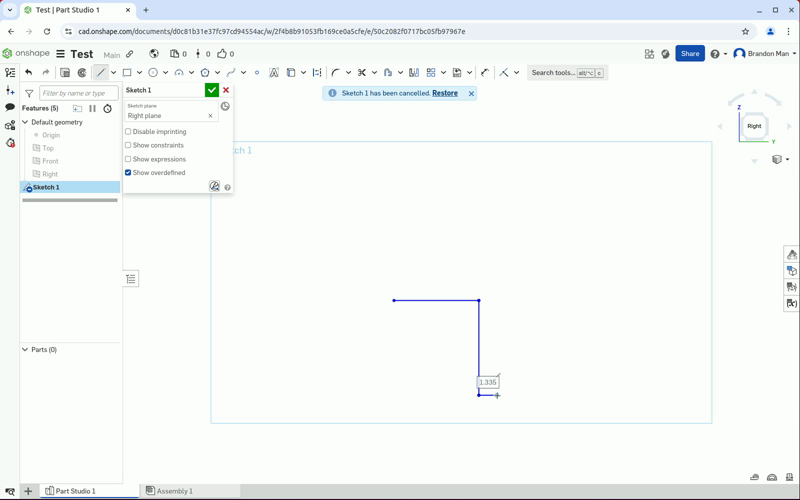
scroll(-6)
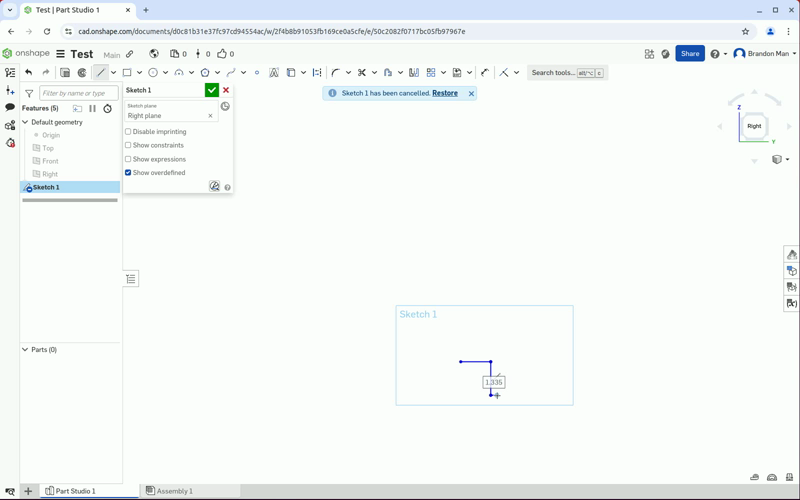
key_up(shift)
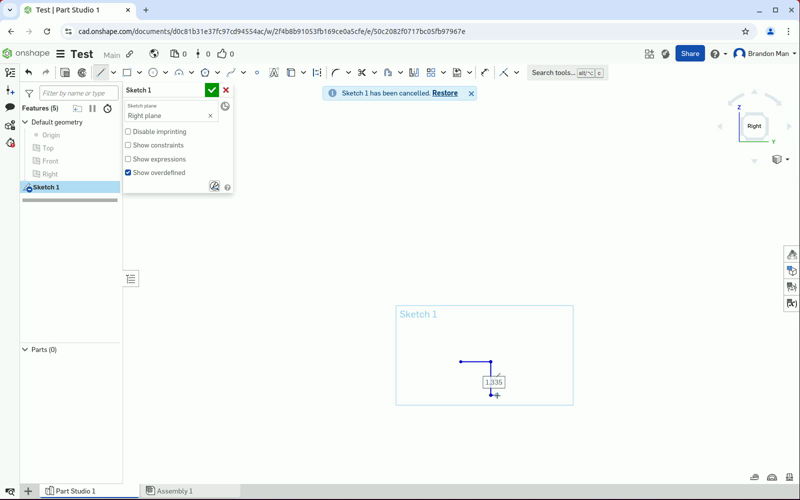
key_down(shift)
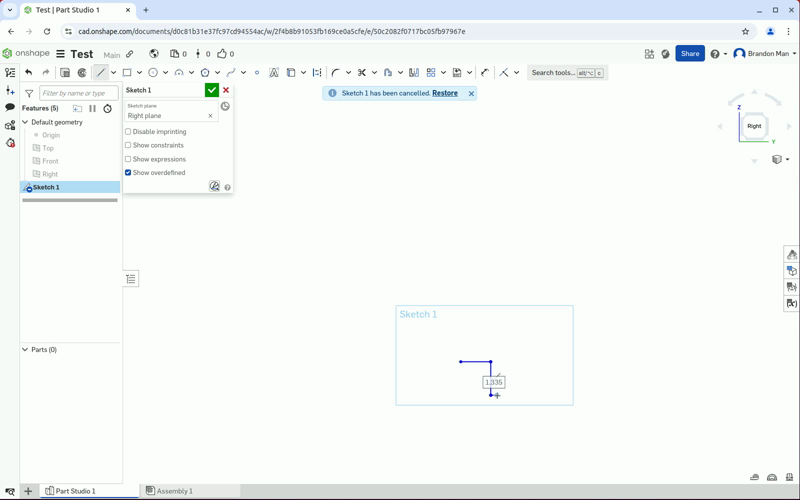
mouse_move(527, 395)
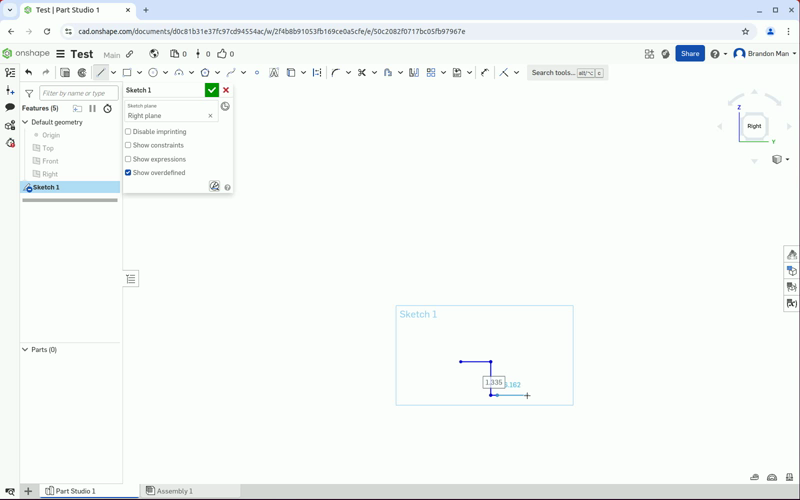
mouse_move(497, 388)
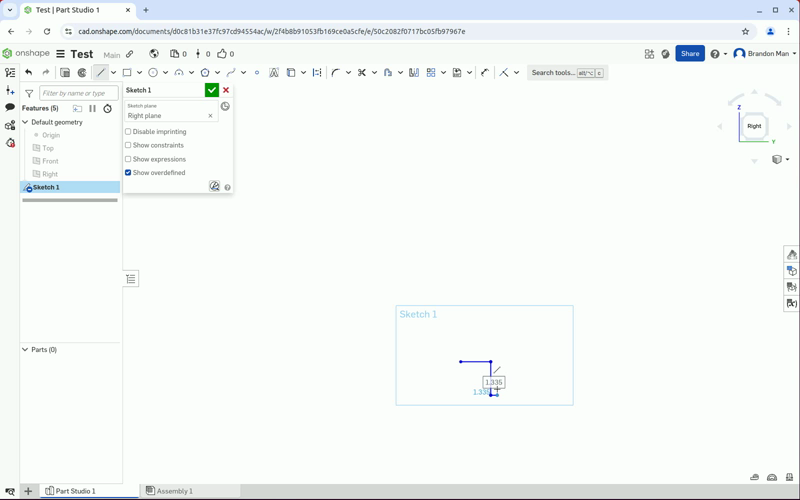
scroll(6)
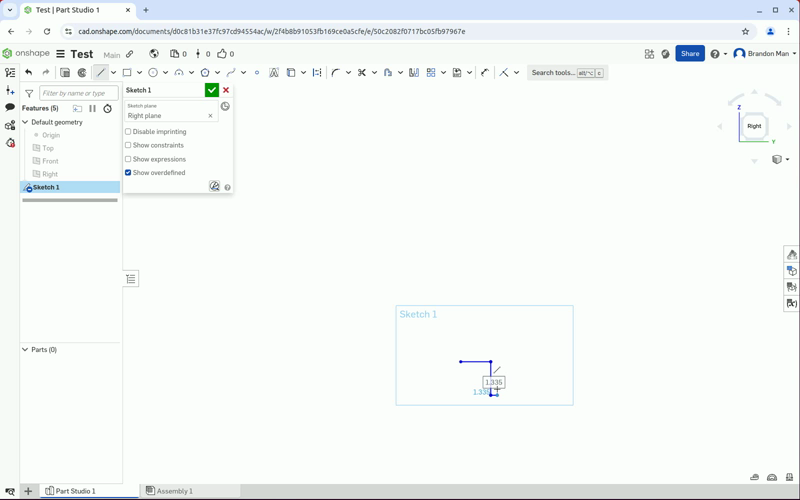
scroll(6)
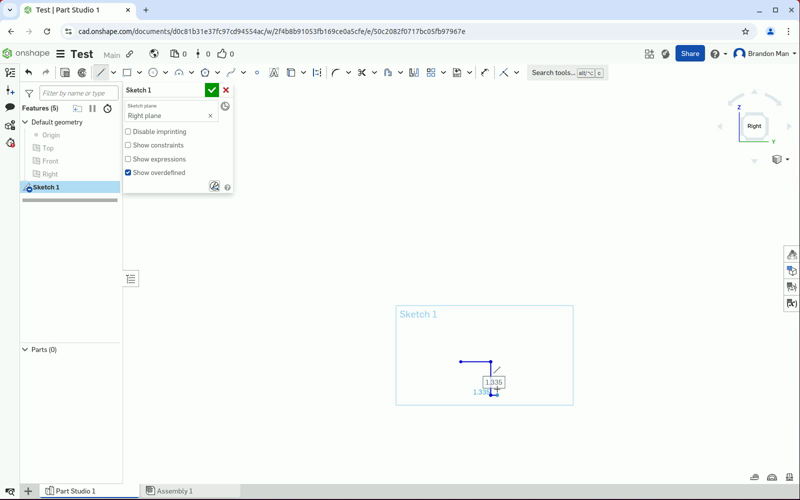
scroll(6)
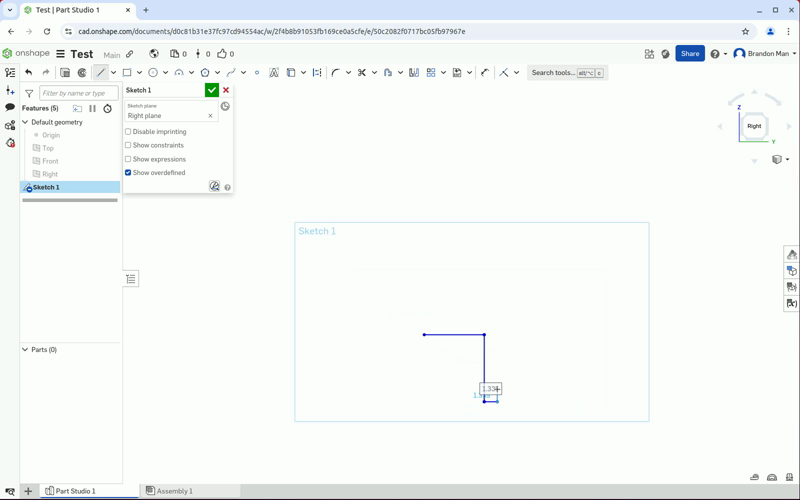
scroll(6)
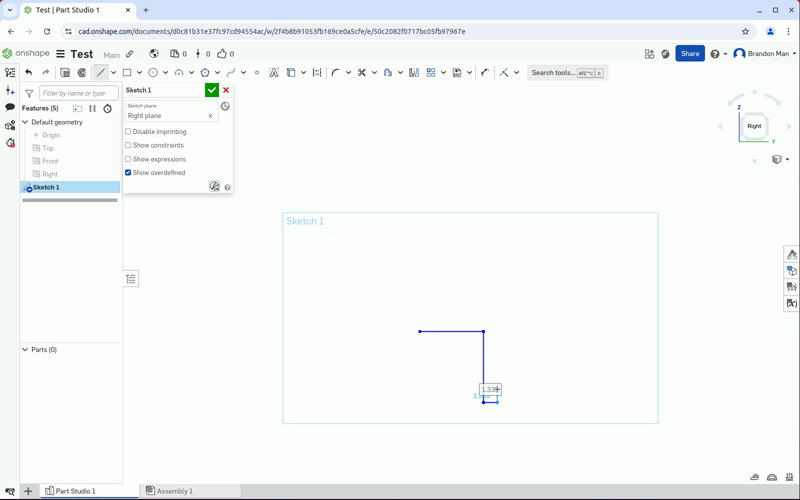
scroll(6)
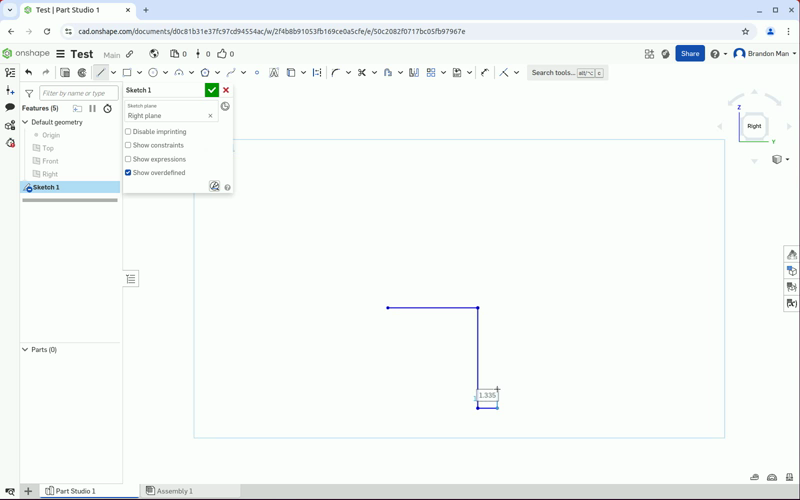
scroll(6)
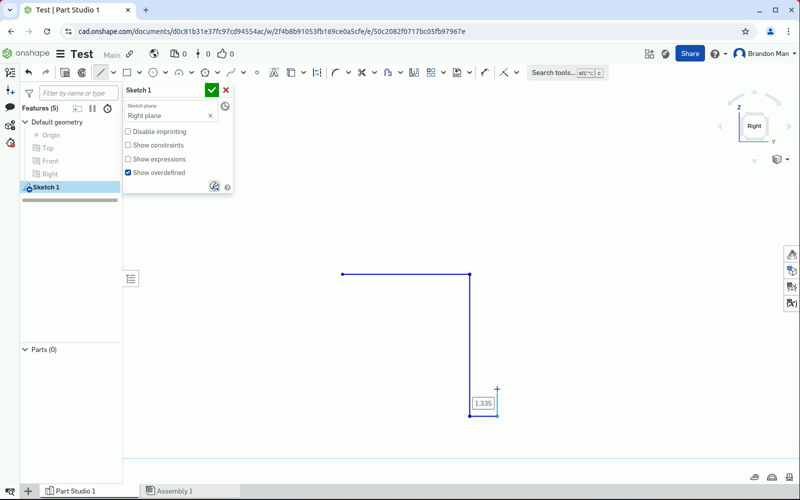
scroll(6)
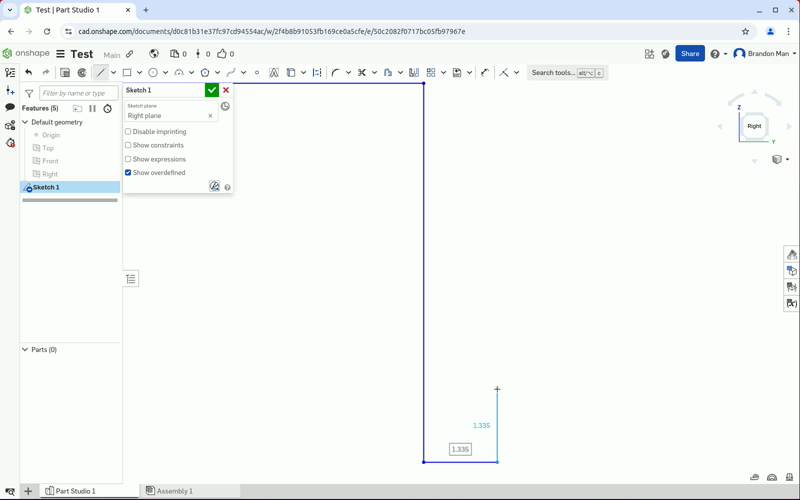
click(497, 388)
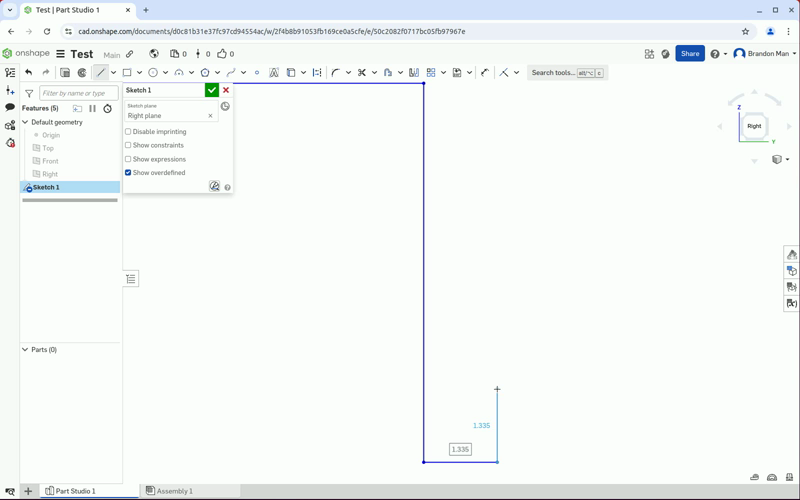
scroll(-6)
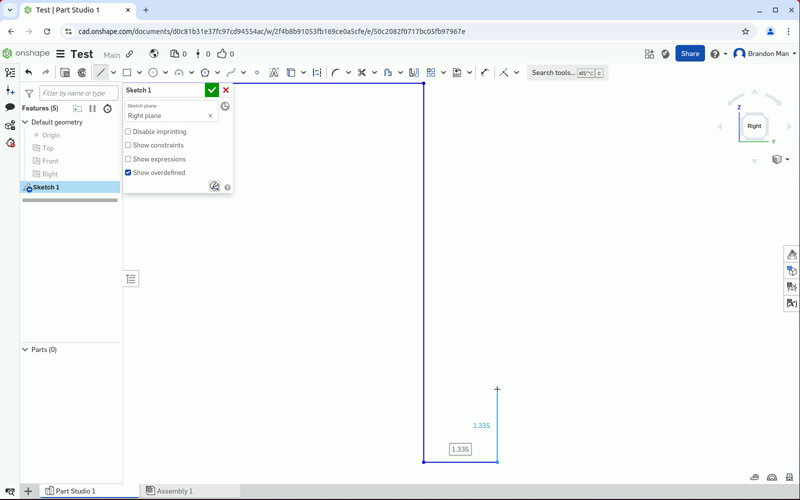
scroll(-6)
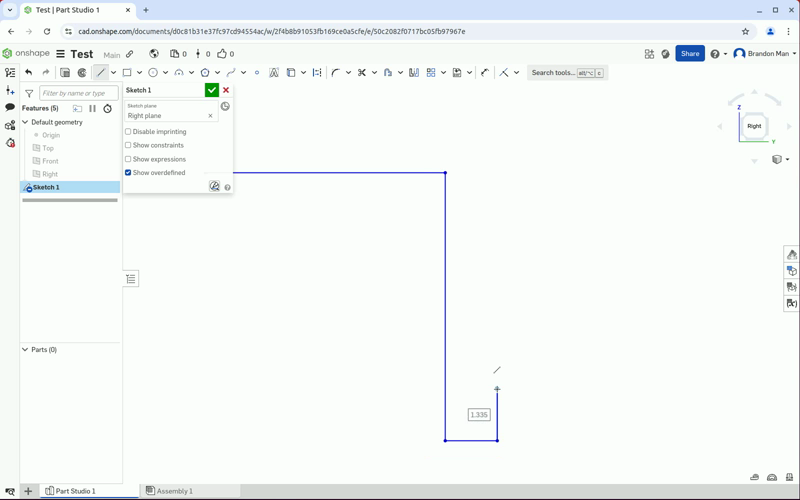
scroll(-6)
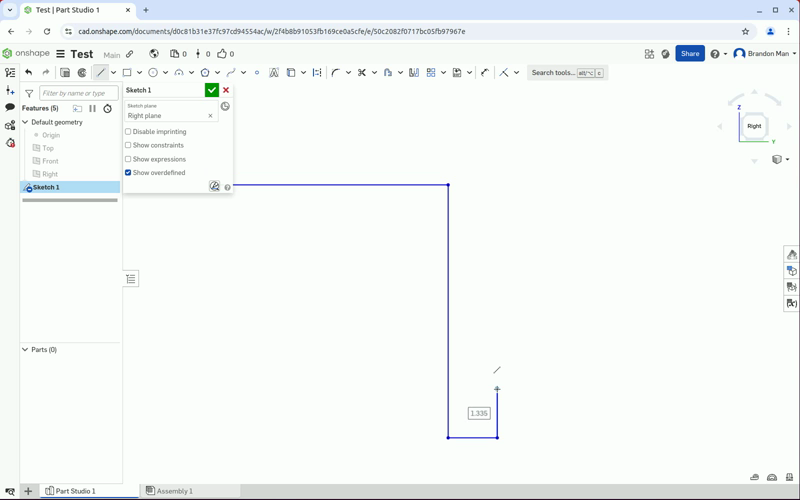
scroll(-6)
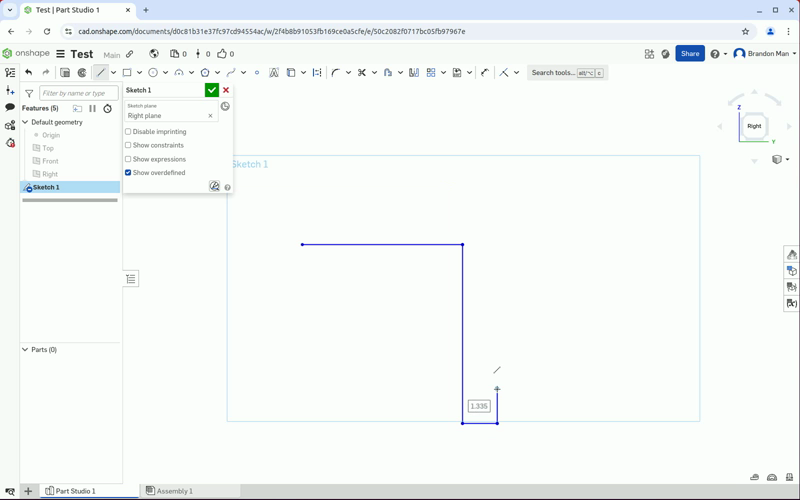
scroll(-6)
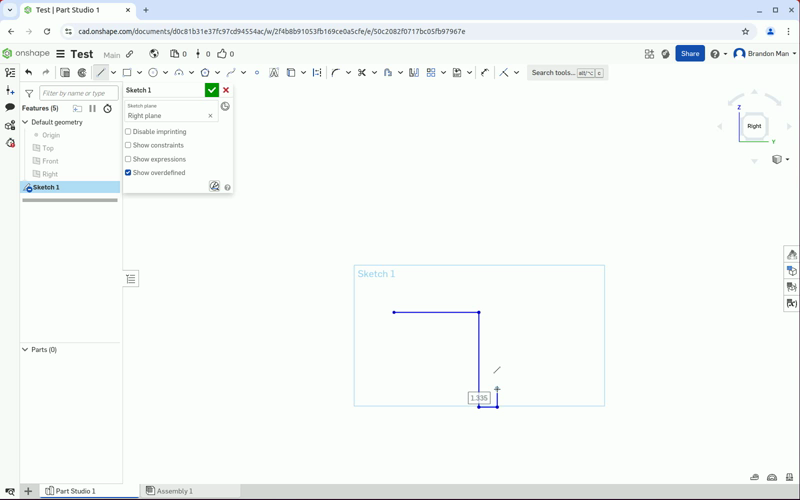
scroll(-6)
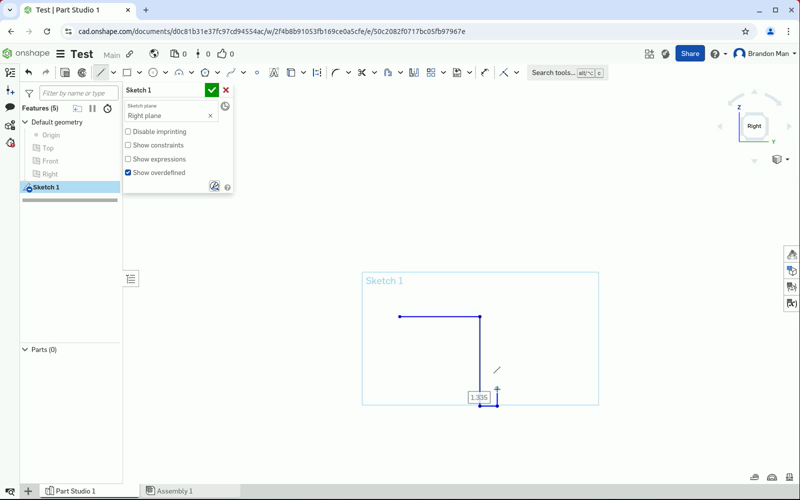
scroll(-6)
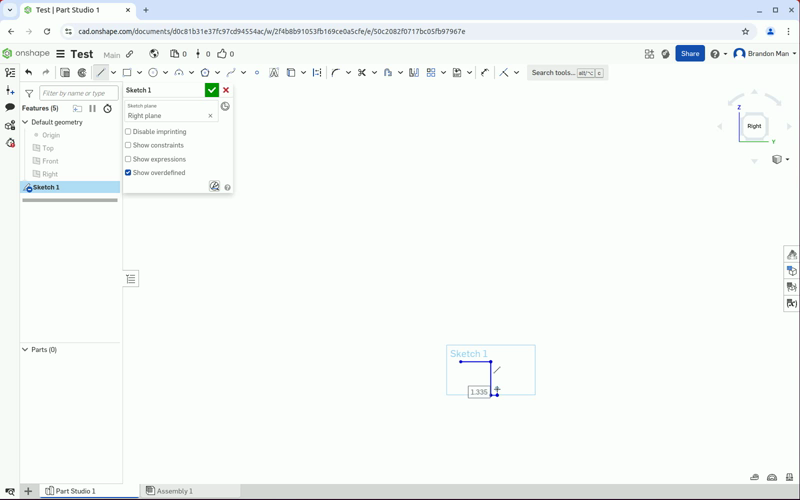
key_up(shift)
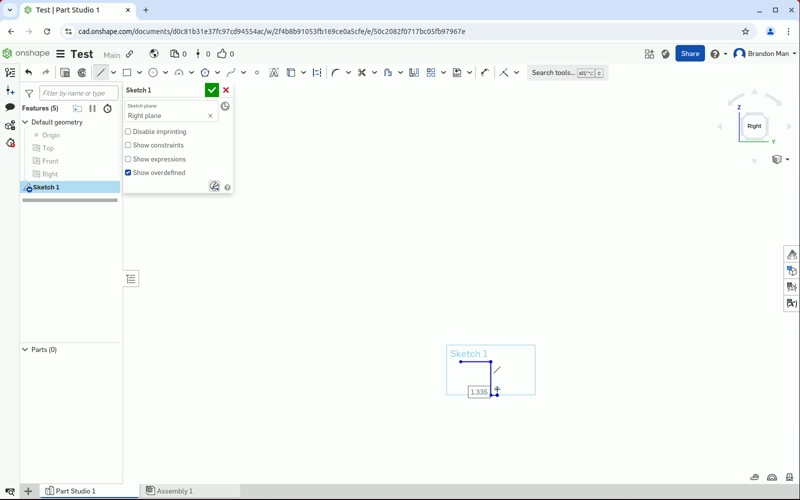
key_down(shift)
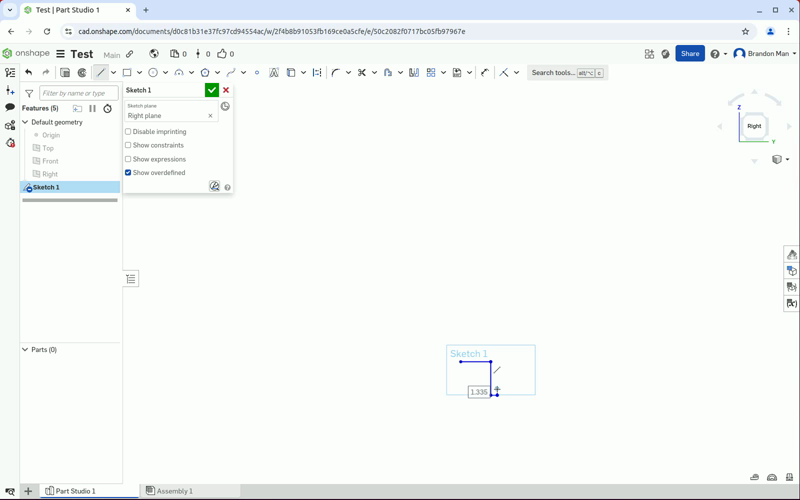
mouse_move(527, 388)
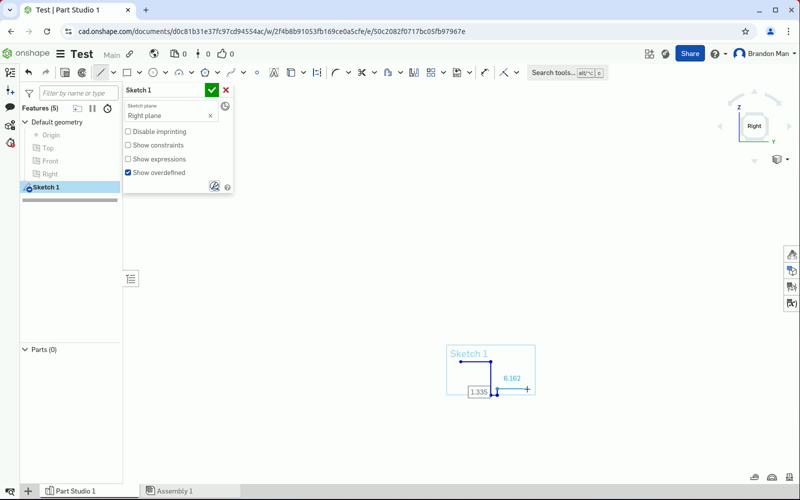
mouse_move(497, 361)
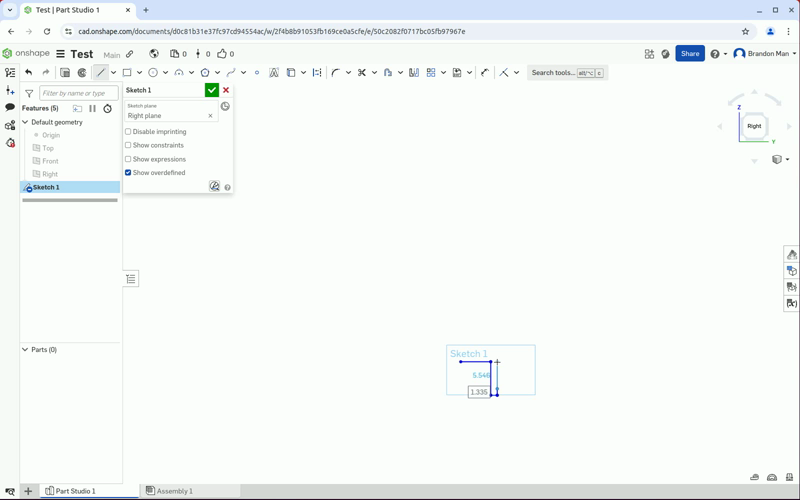
click(497, 361)
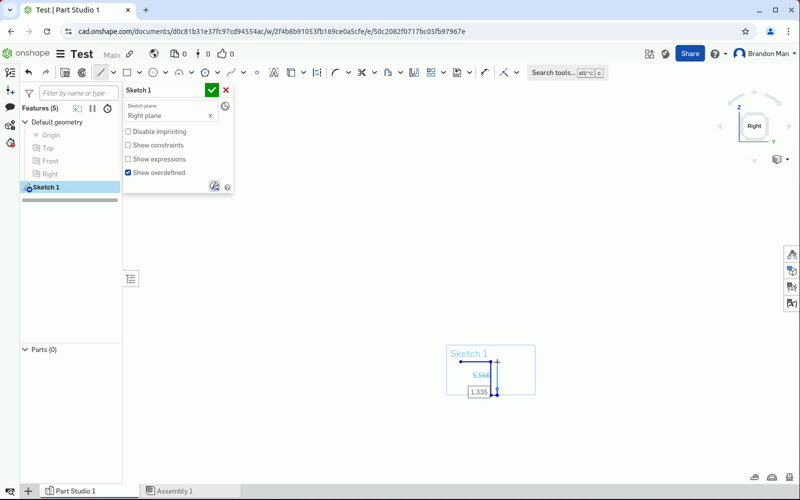
key_up(shift)
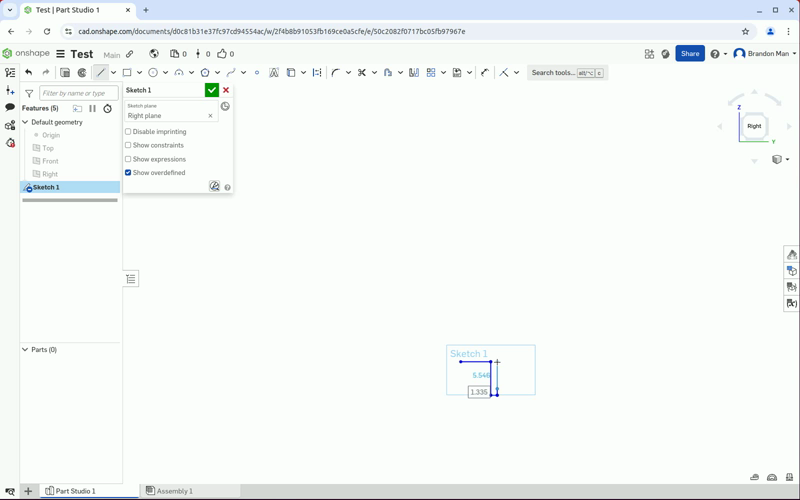
key_down(shift)
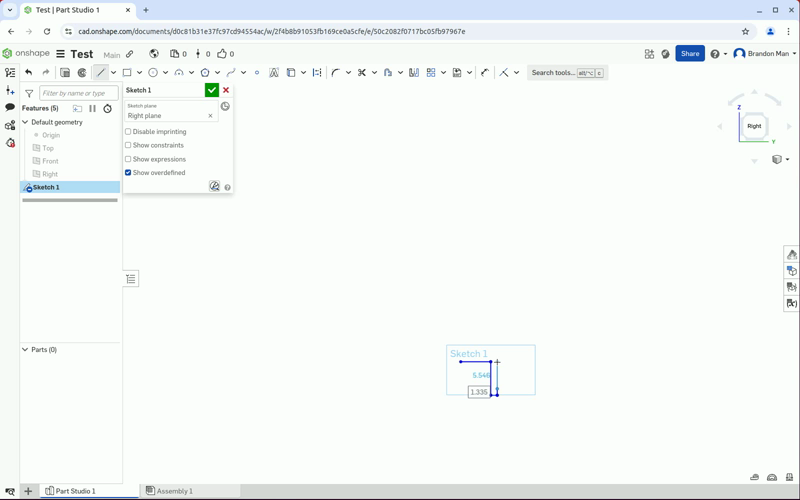
mouse_move(527, 361)
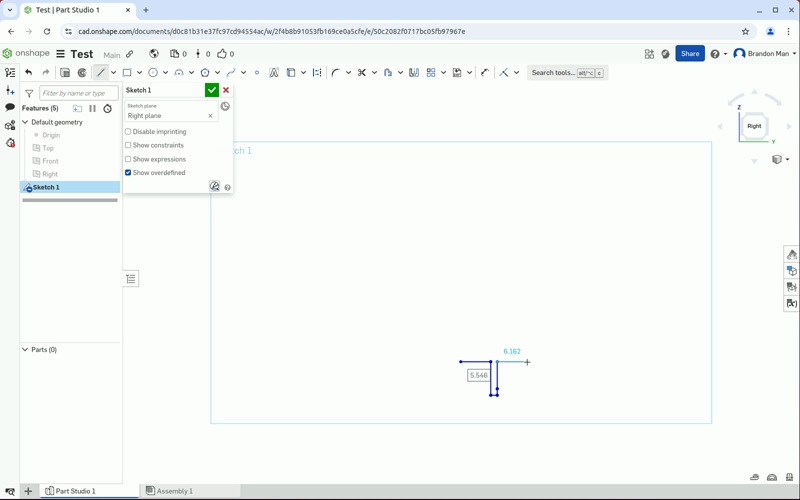
mouse_move(526, 361)
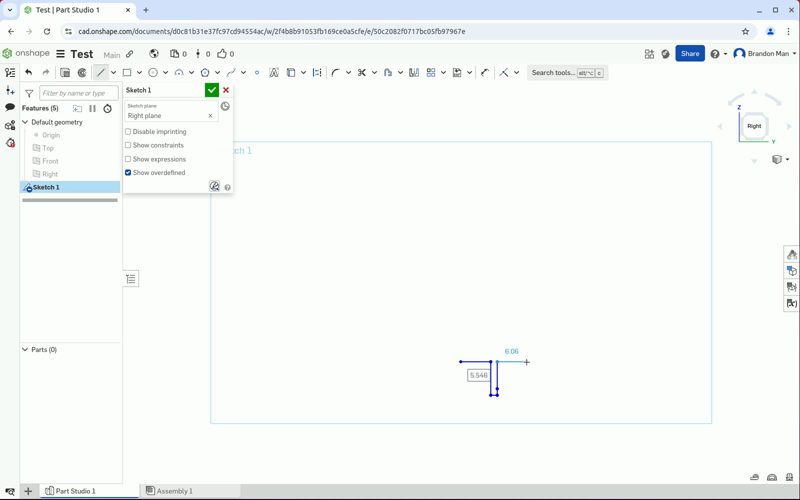
click(526, 361)
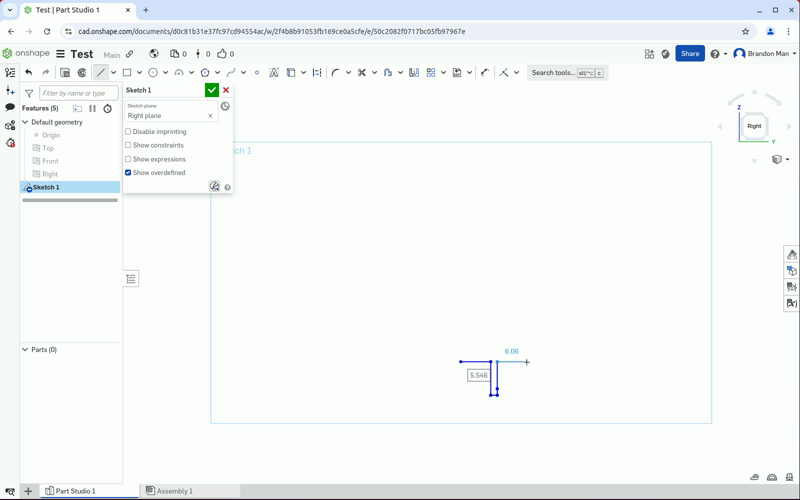
key_up(shift)
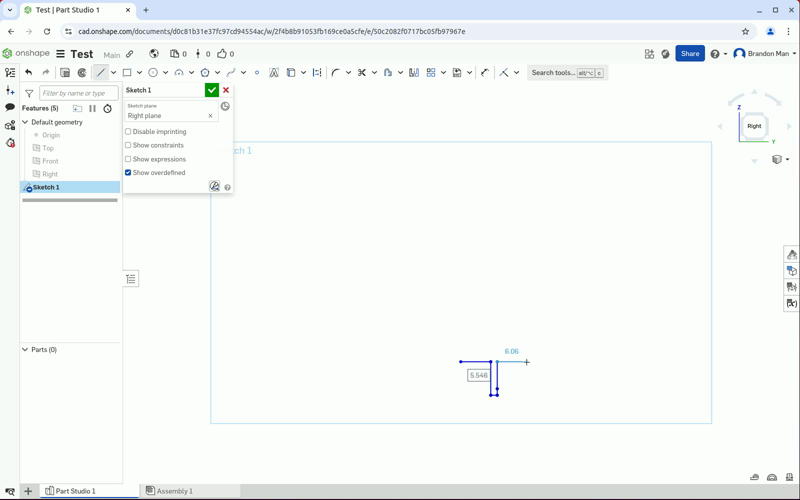
key_down(shift)
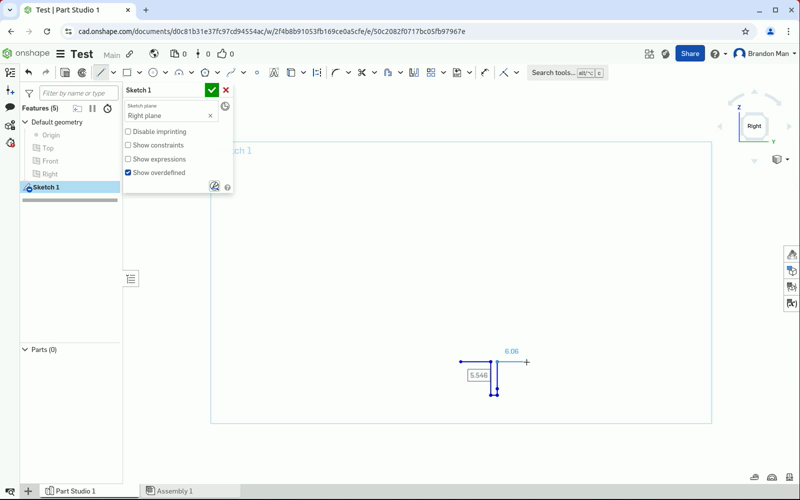
mouse_move(526, 282)
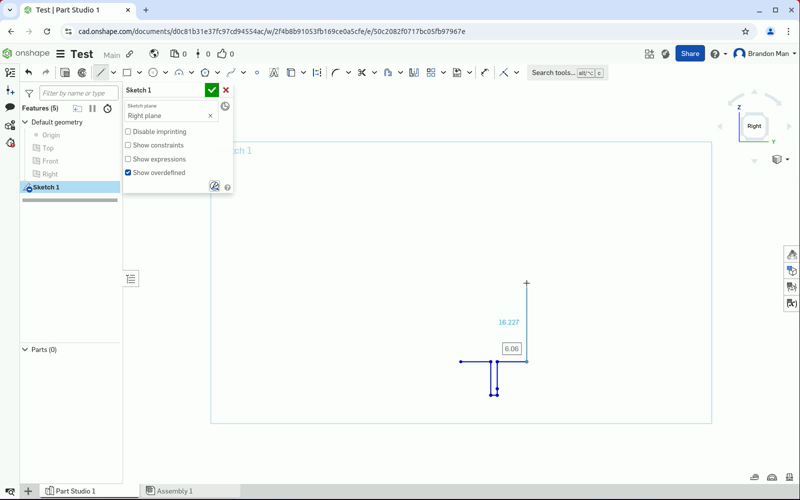
click(526, 282)
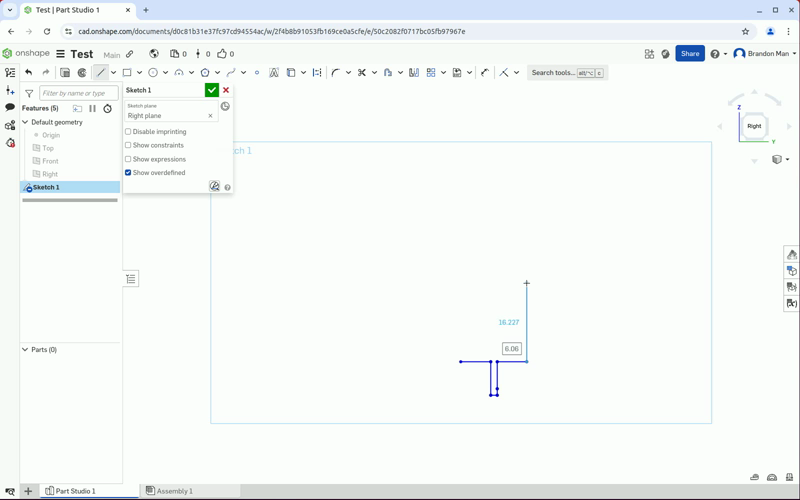
key_up(shift)
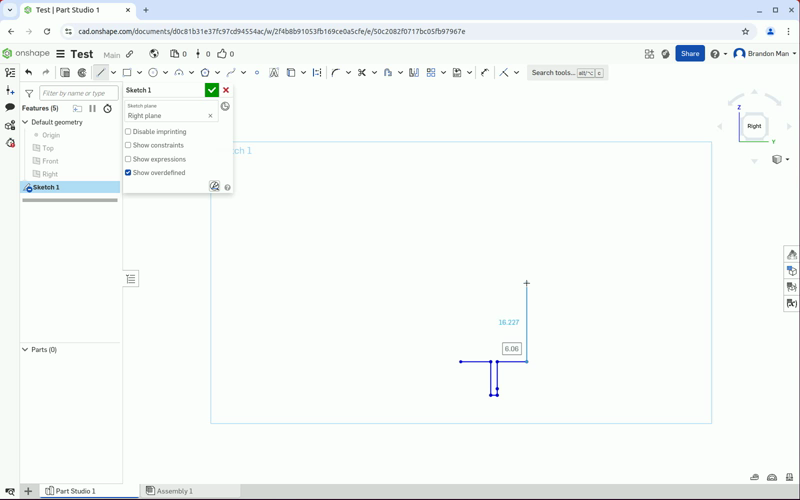
key_down(shift)
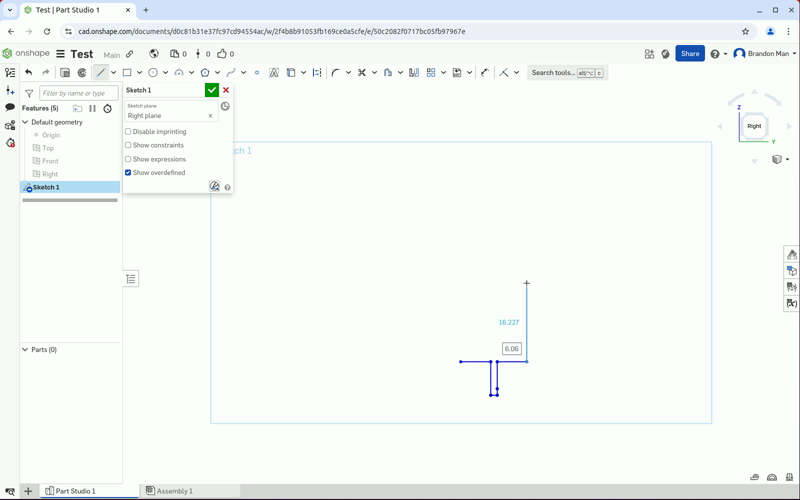
mouse_move(556, 282)
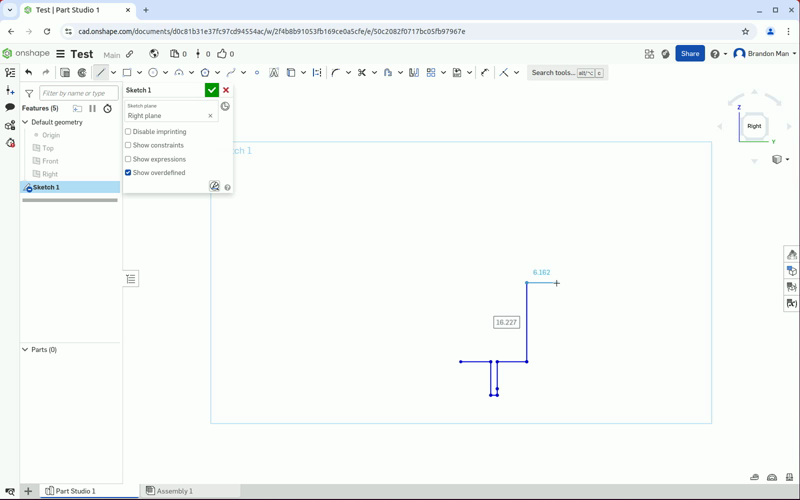
mouse_move(490, 282)
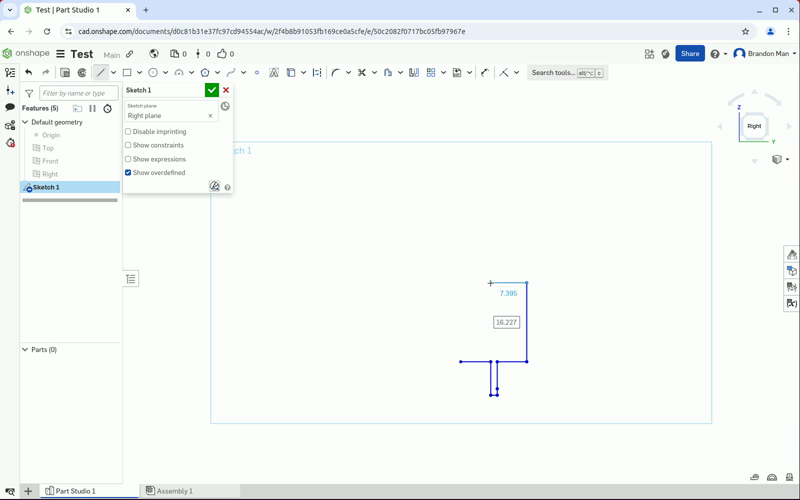
click(490, 282)
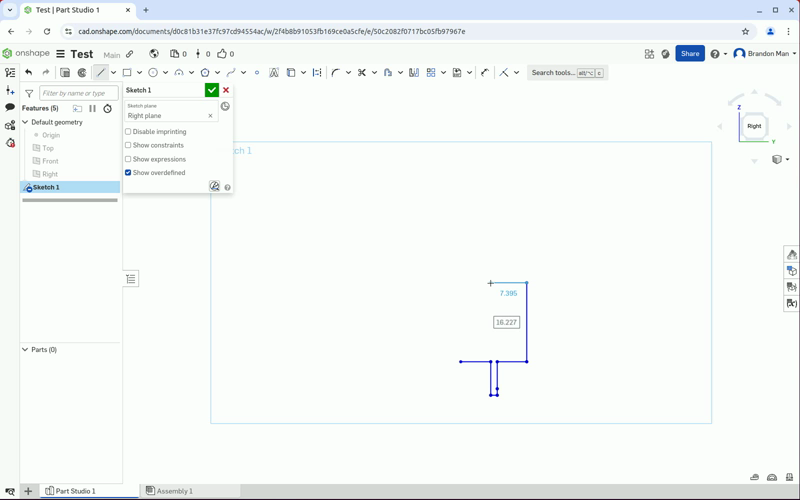
key_up(shift)
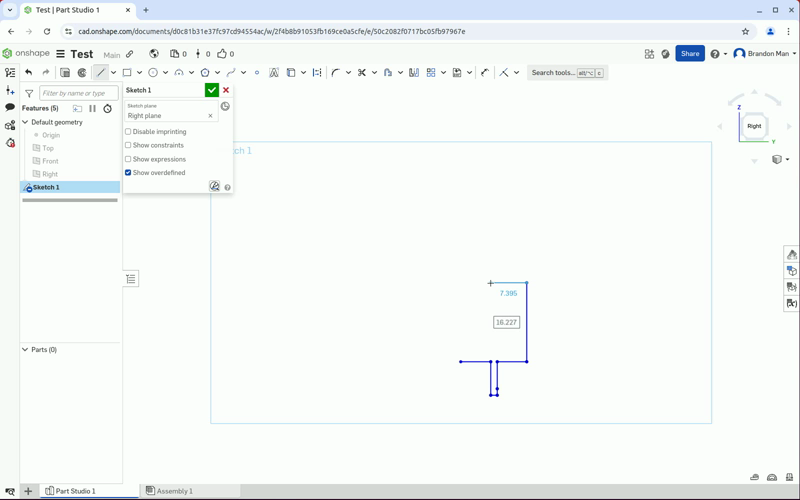
key_down(shift)
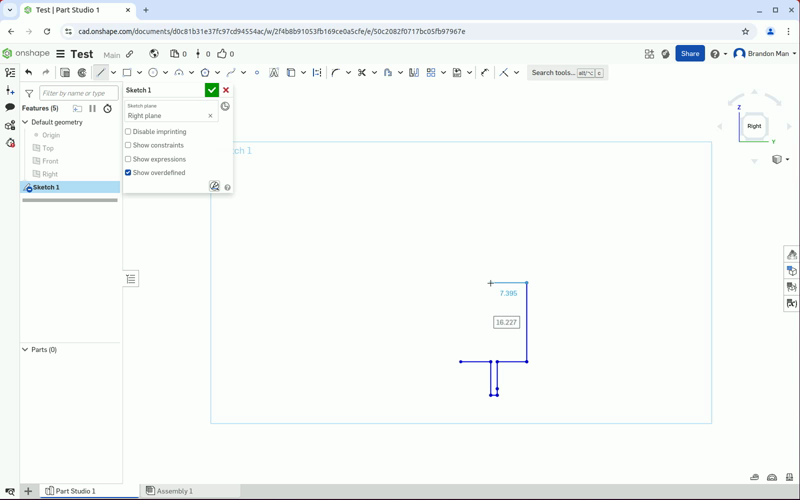
mouse_move(520, 282)
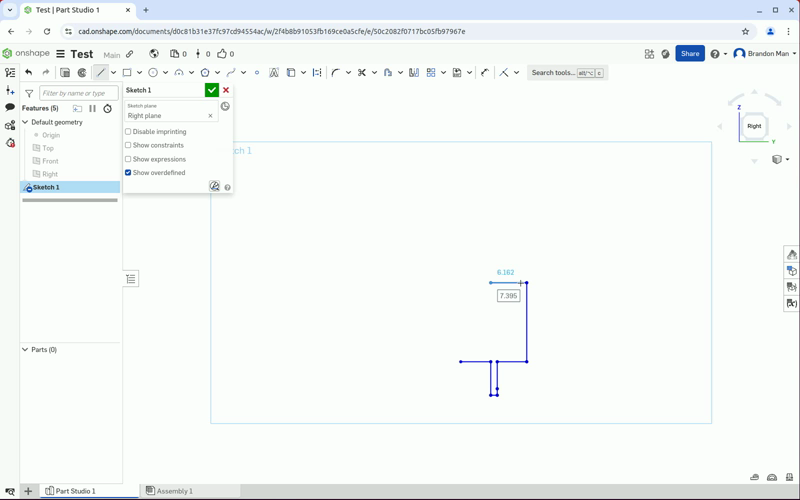
mouse_move(460, 282)
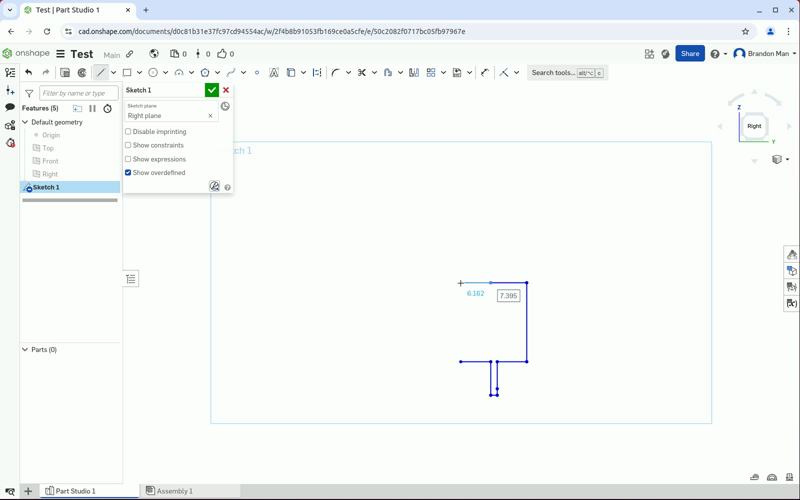
click(460, 282)
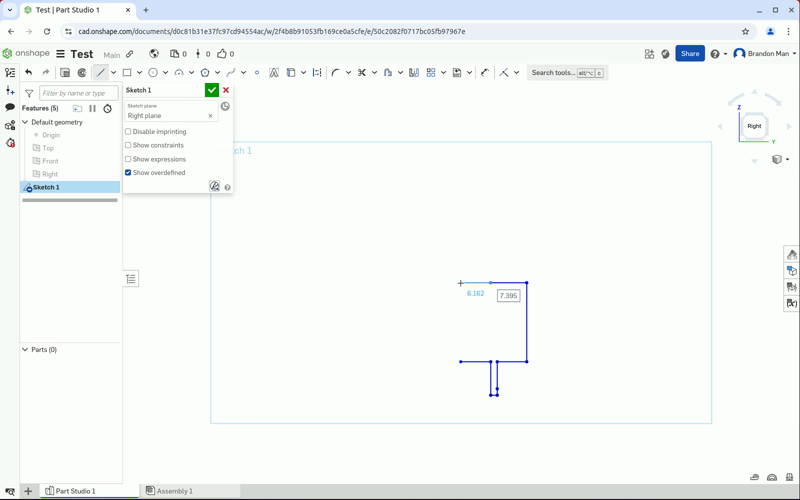
key_up(shift)
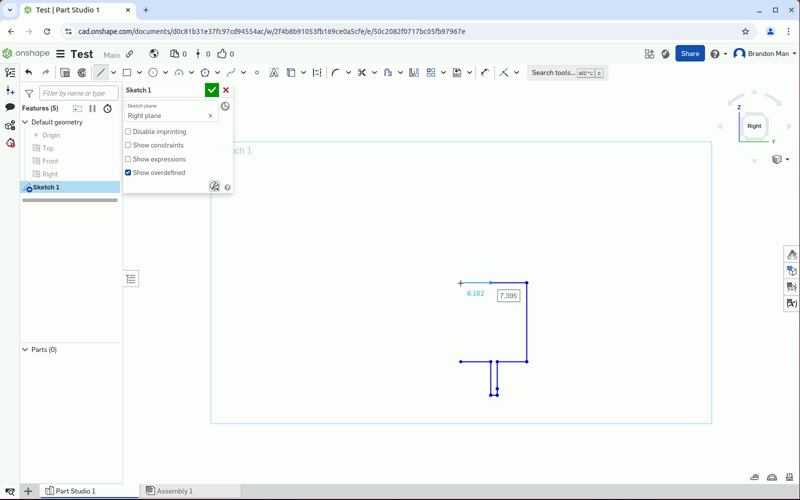
key_down(shift)
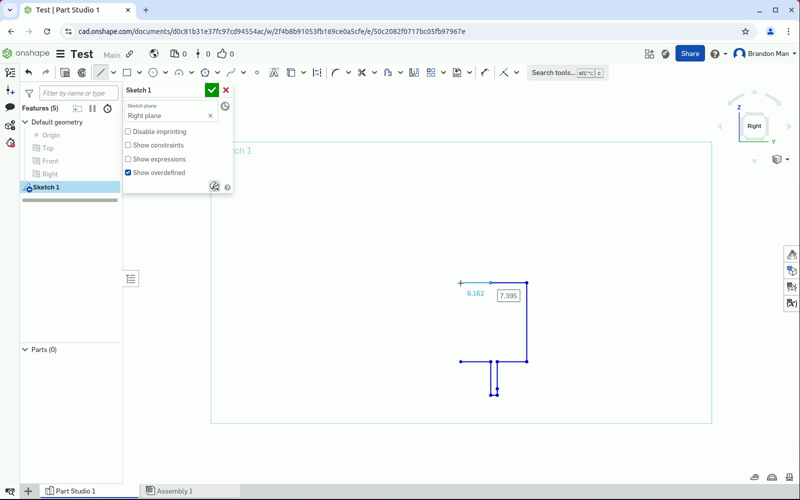
mouse_move(460, 361)
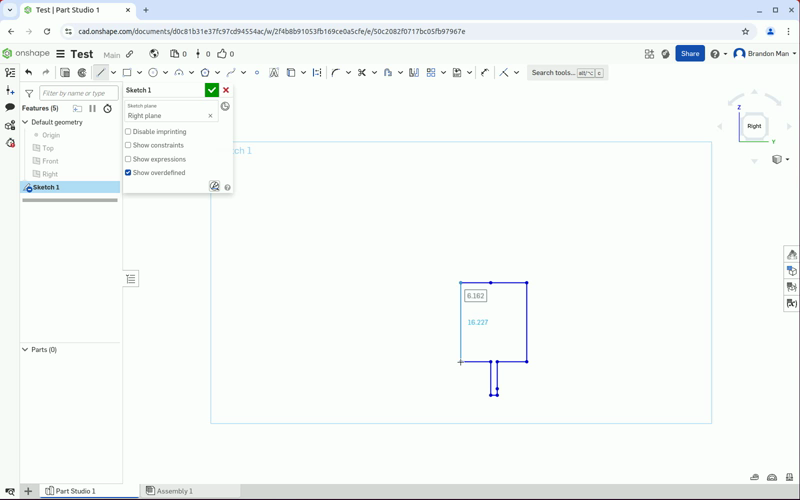
key_up(shift)
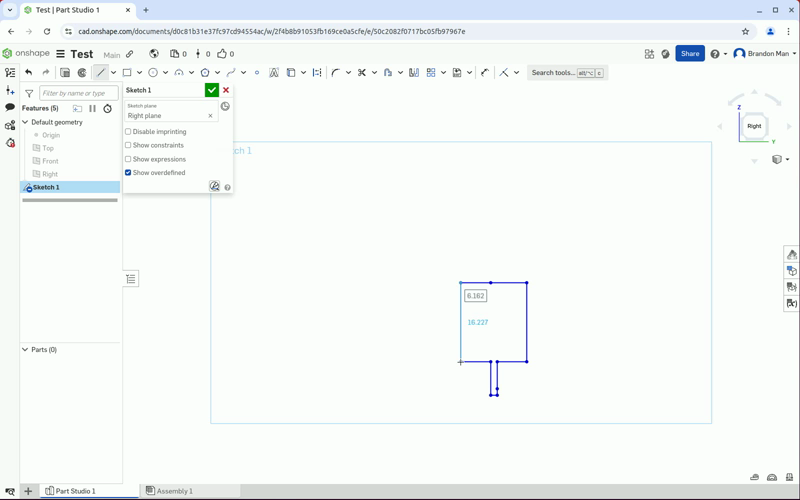
click(460, 361)
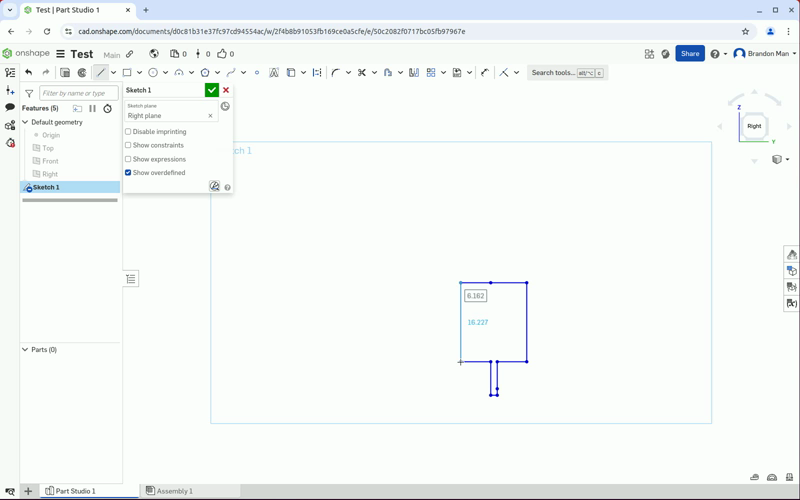
key(esc)
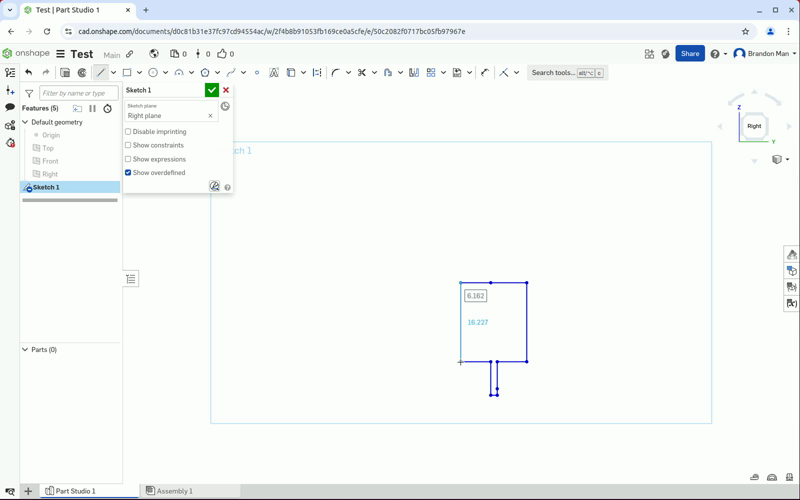
mouse_move(493, 347)
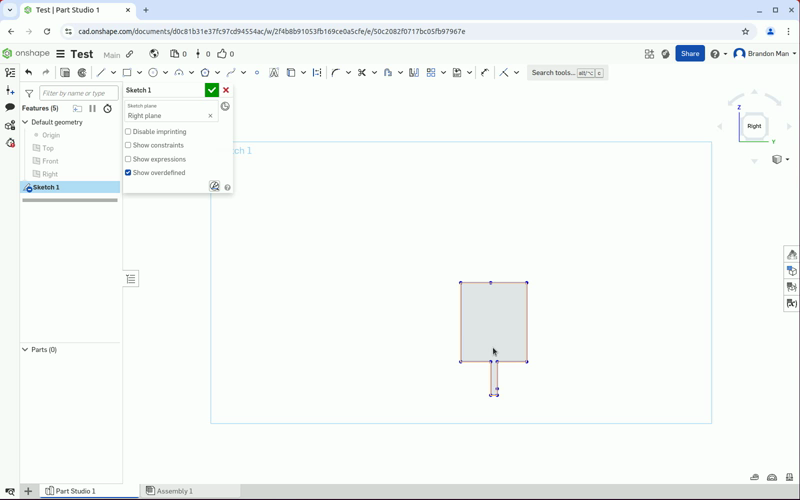
click(493, 347)
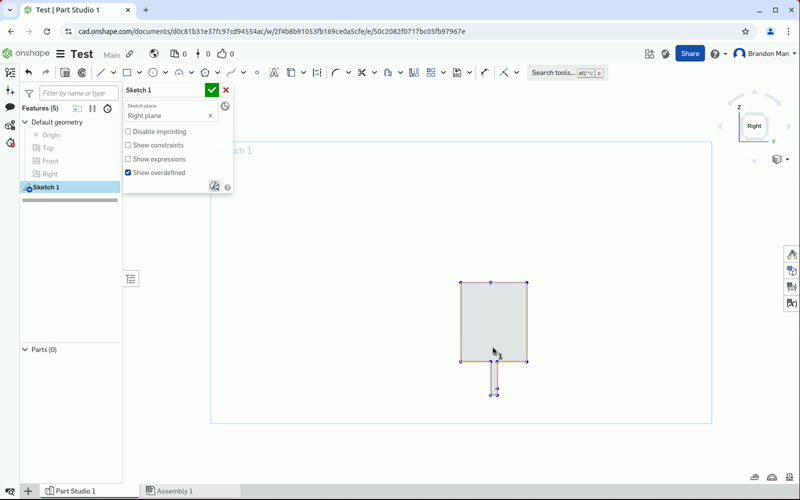
mouse_move(73, 352)
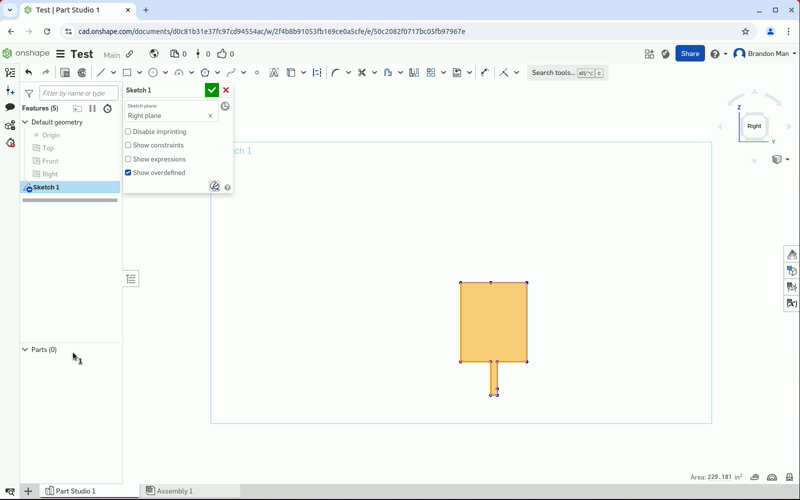
key(shift+y)
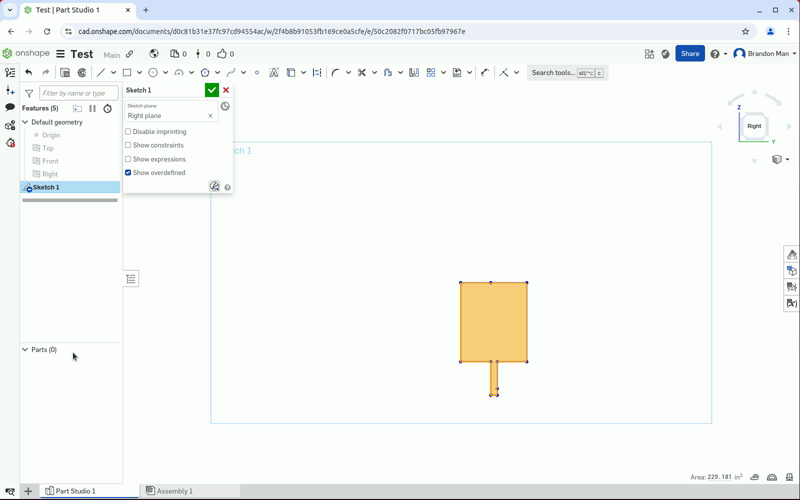
key(shift+e)
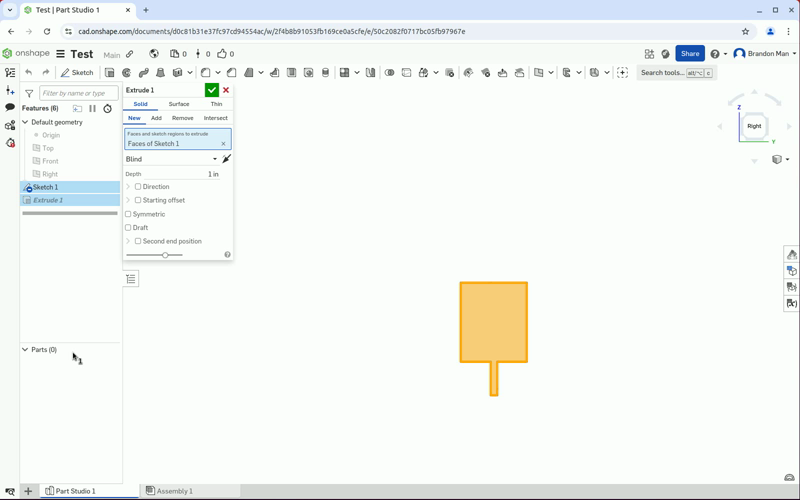
mouse_move(143, 106)
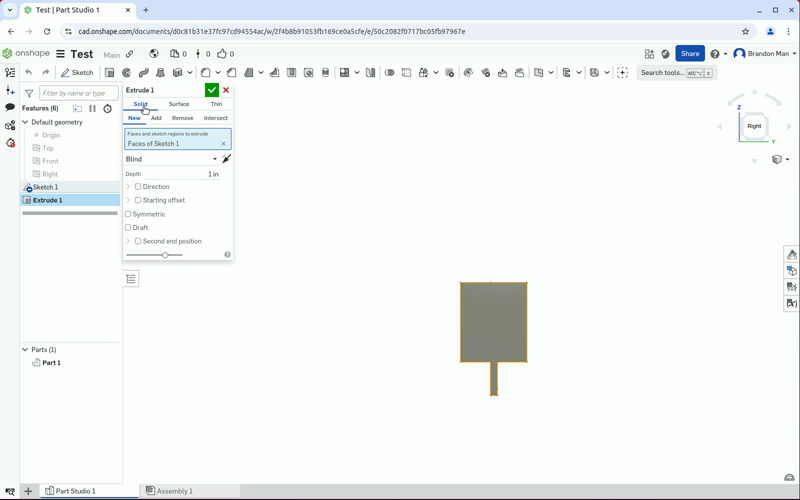
click(143, 106)
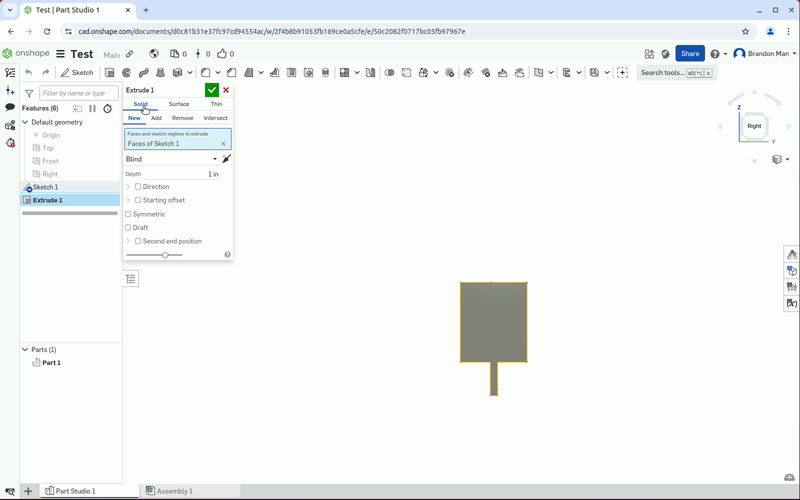
mouse_move(137, 120)
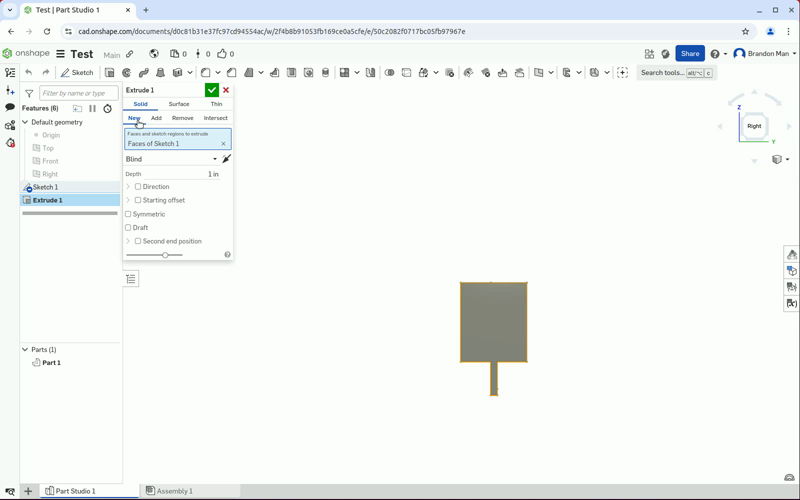
click(137, 120)
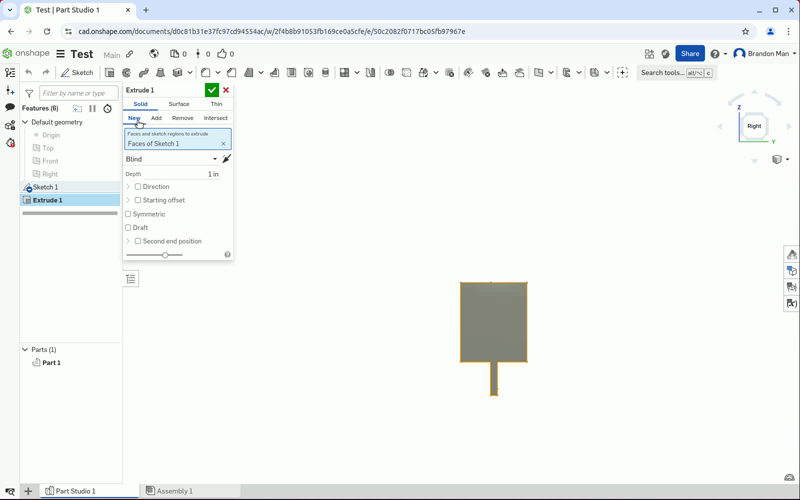
key(tab, 4)
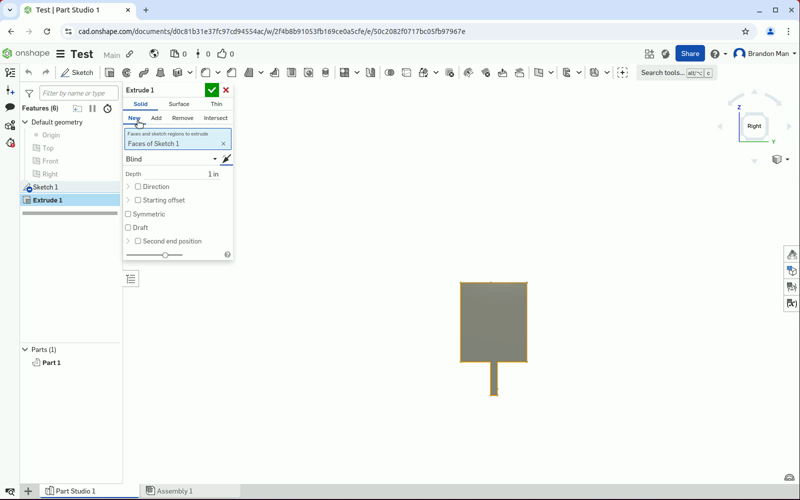
text(1.444)
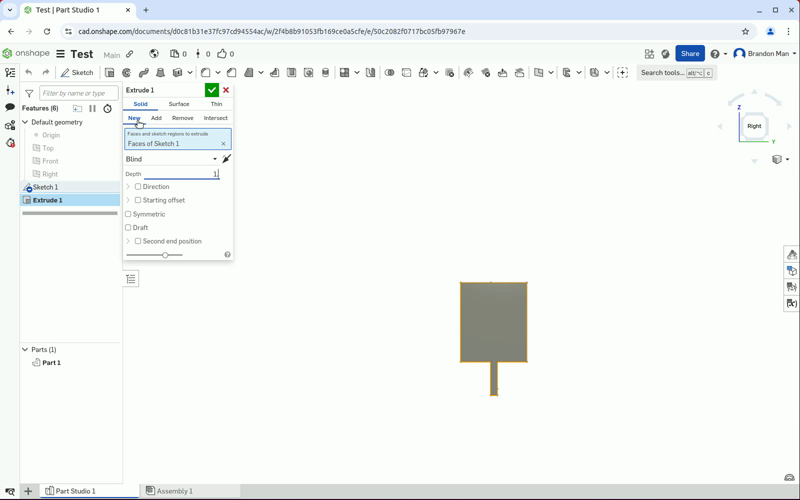
key(enter)
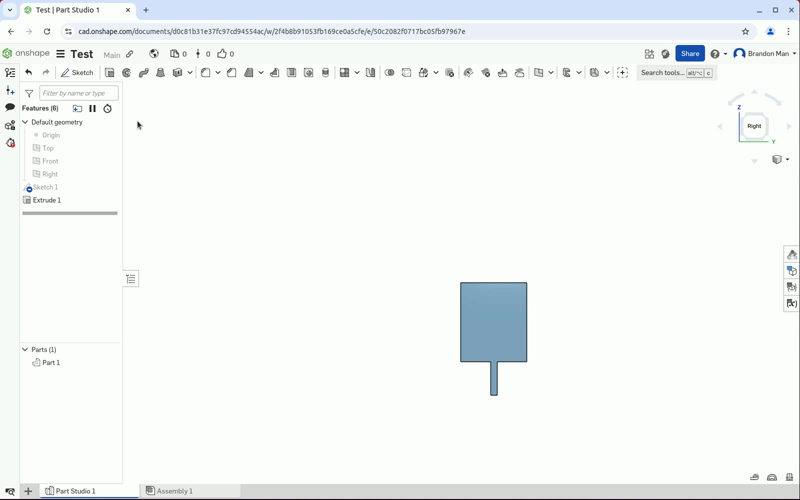
key(shift+h)
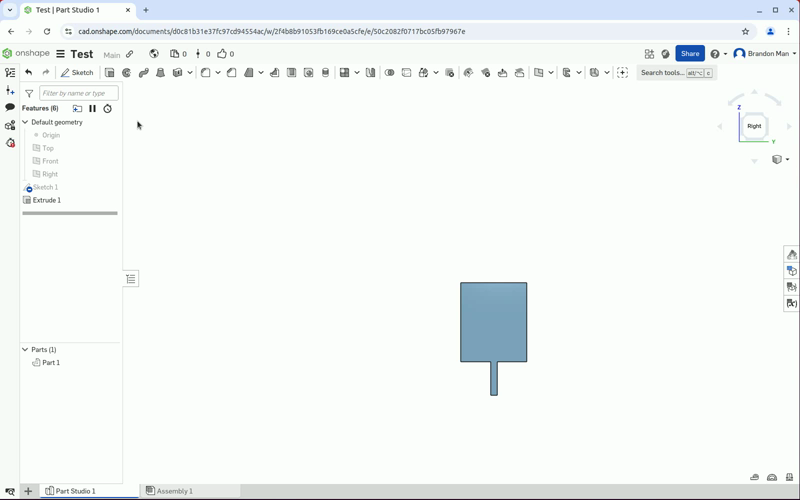
key(shift+h)
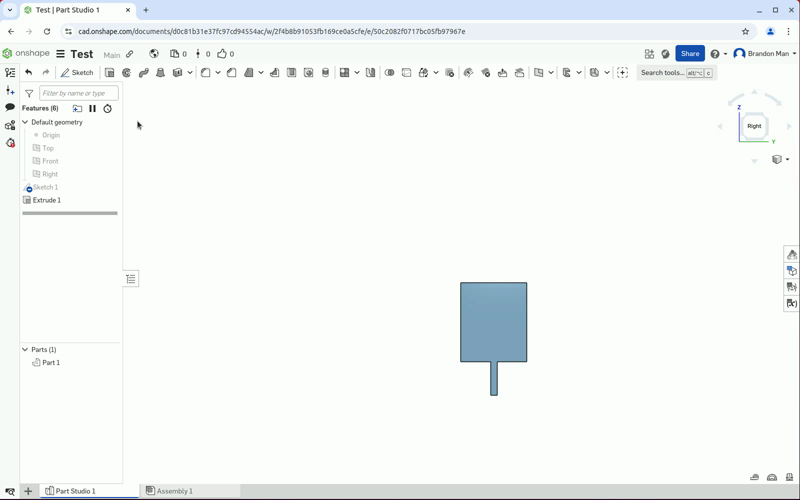
mouse_move(73, 189)
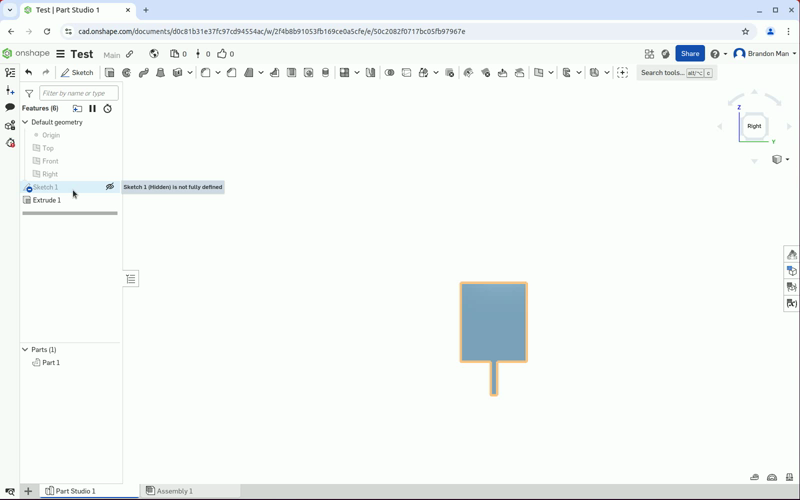
click(73, 189)
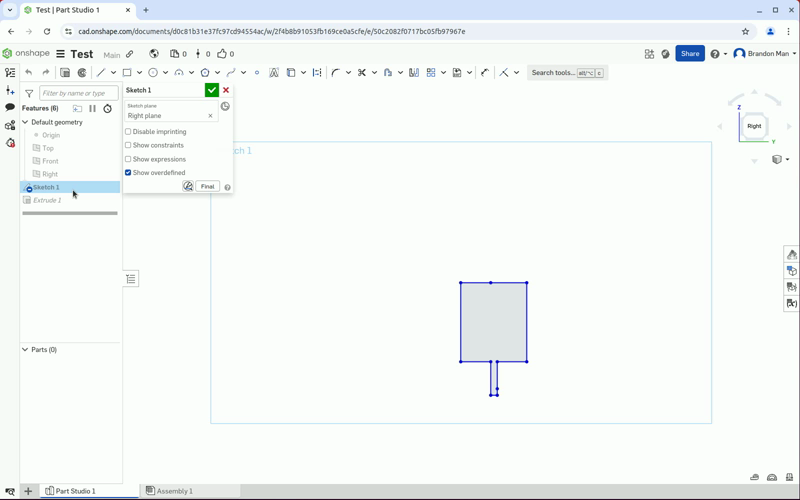
mouse_move(229, 92)
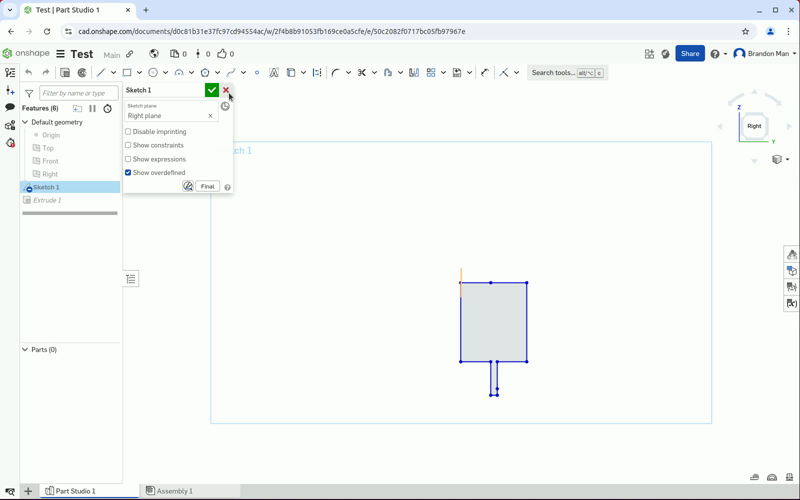
click(229, 92)
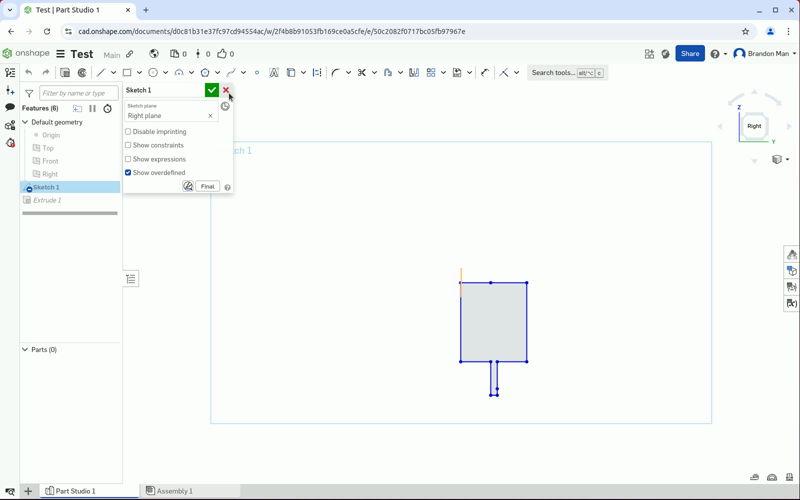
key(shift+s)
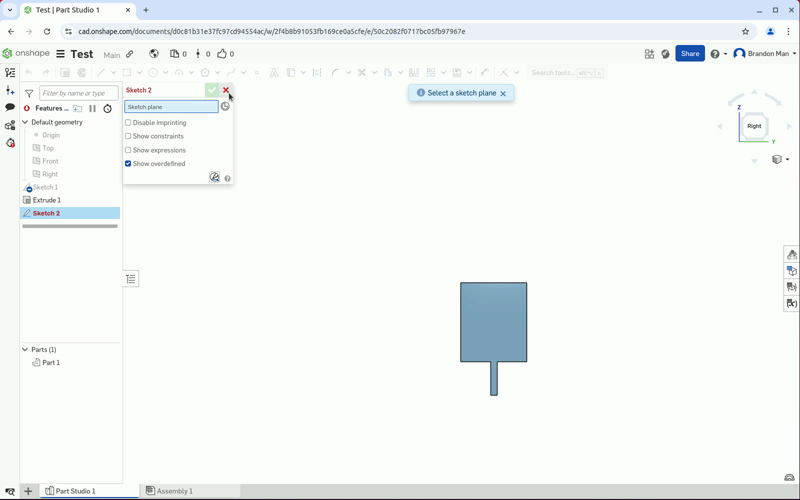
mouse_move(73, 176)
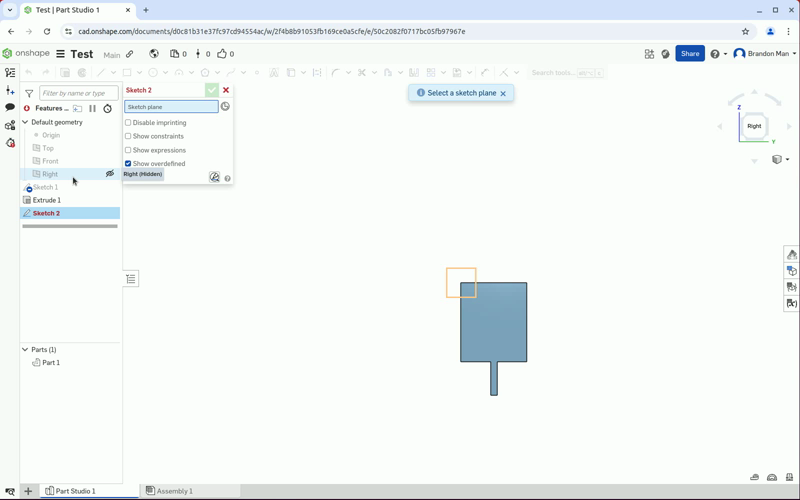
click(73, 176)
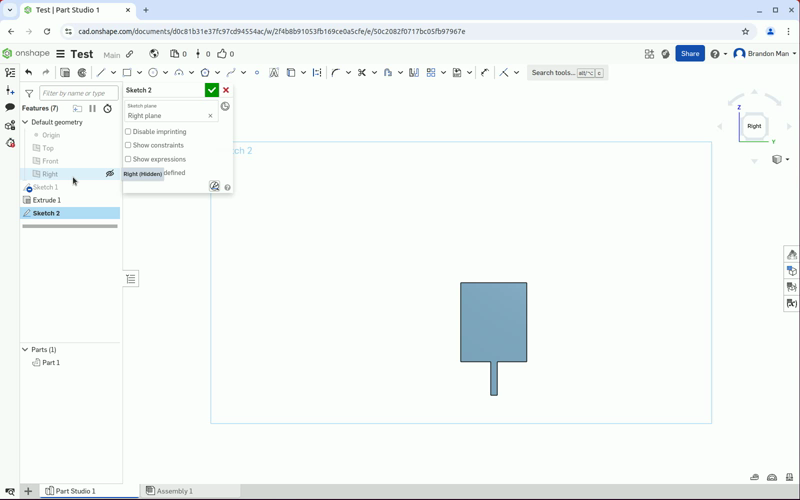
mouse_move(73, 352)
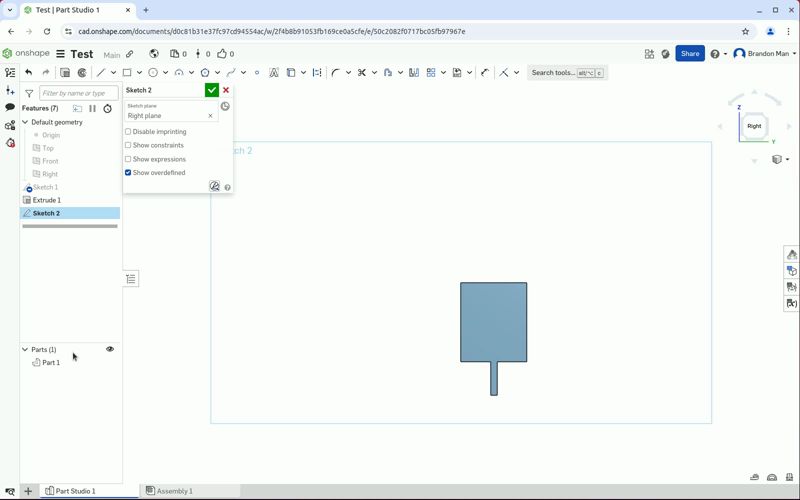
key(y)
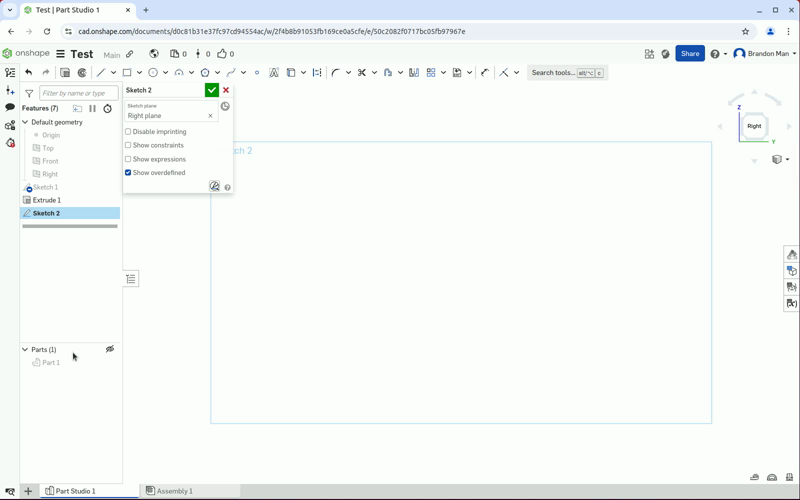
key(l)
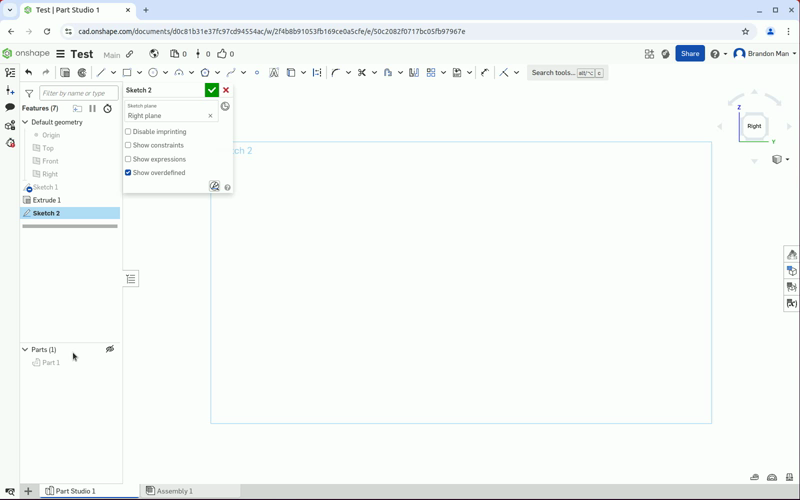
key_down(shift)
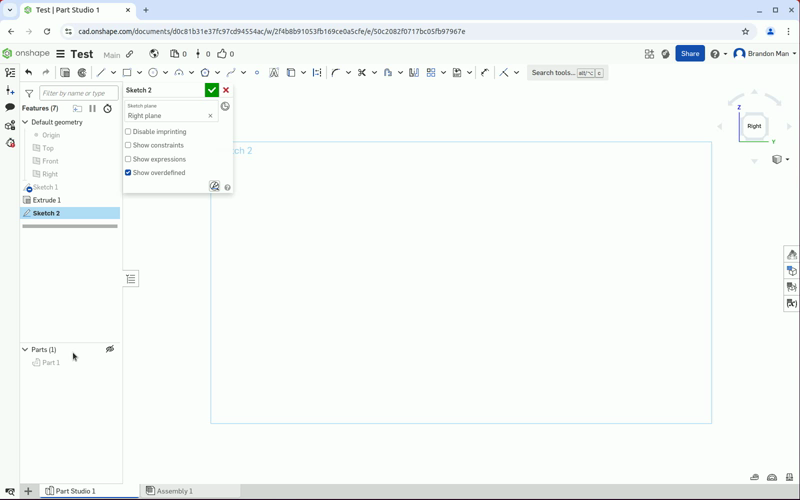
mouse_move(489, 256)
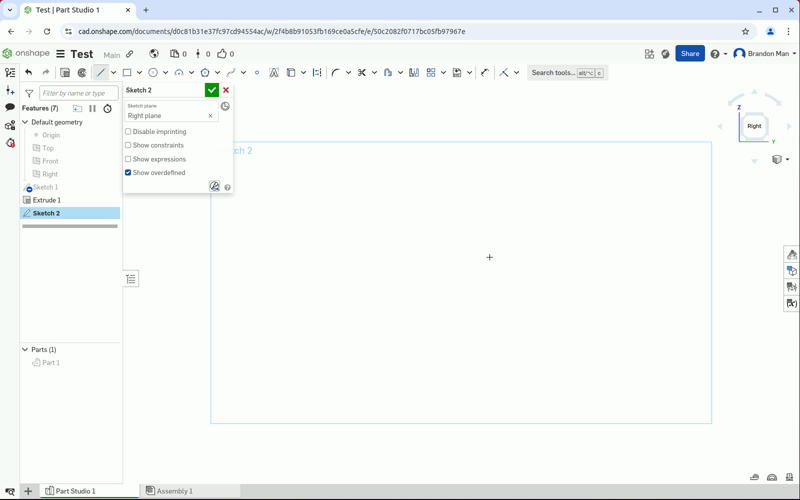
click(489, 256)
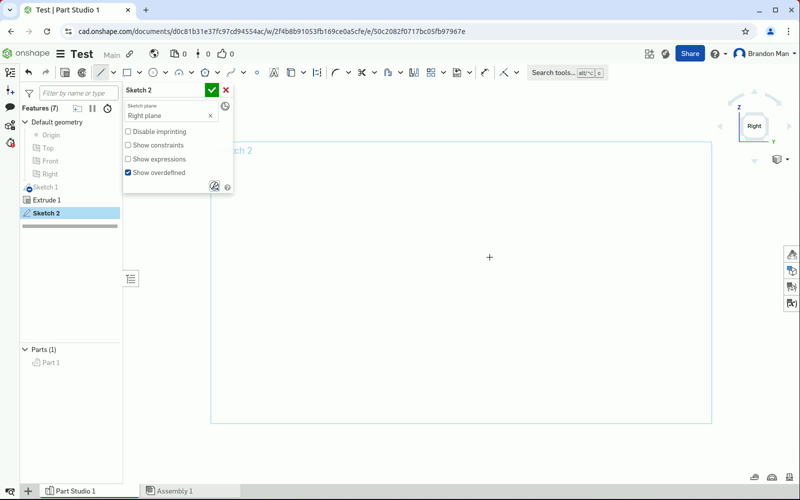
key_up(shift)
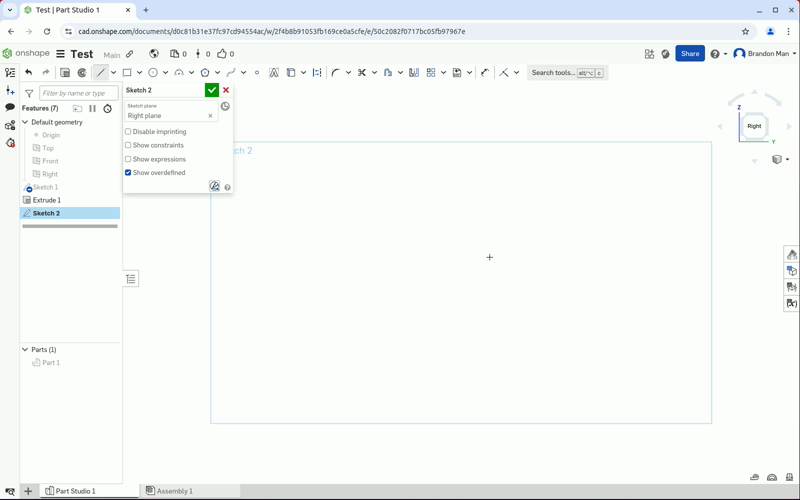
key_down(shift)
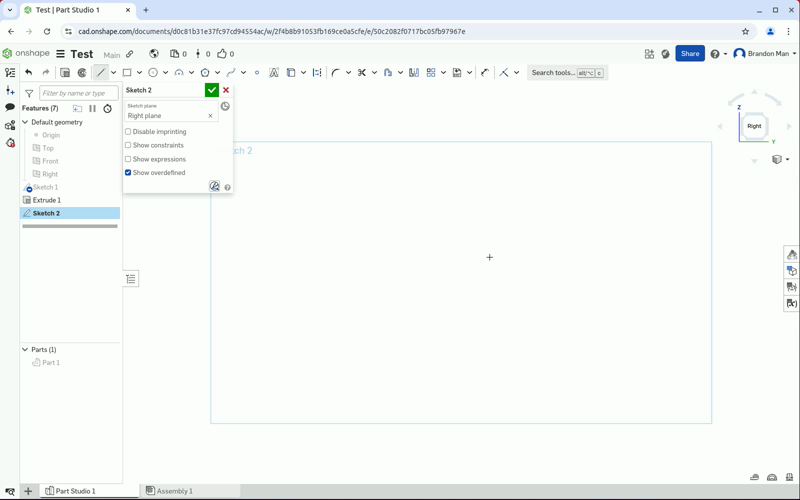
mouse_move(519, 256)
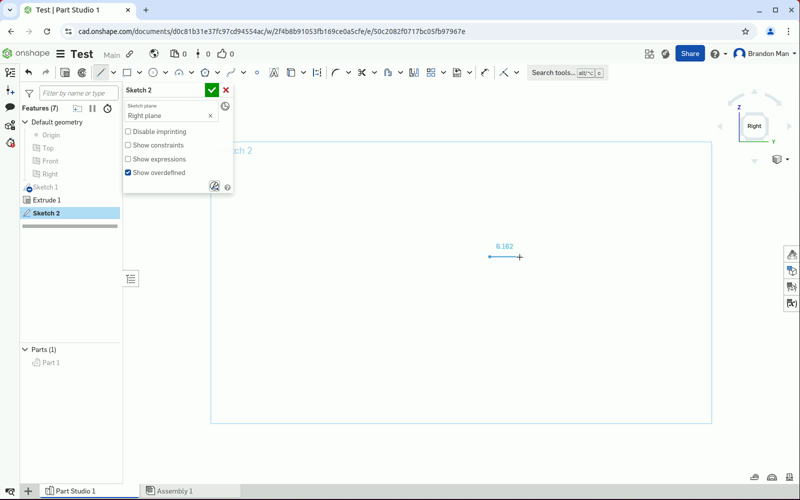
mouse_move(496, 256)
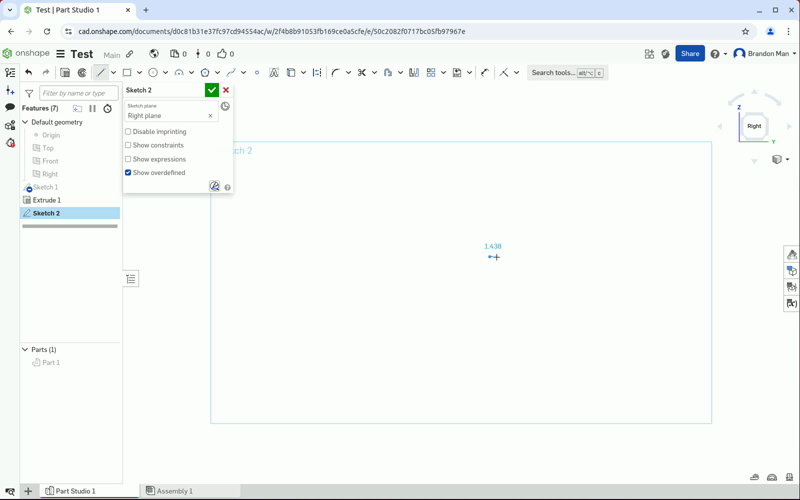
scroll(6)
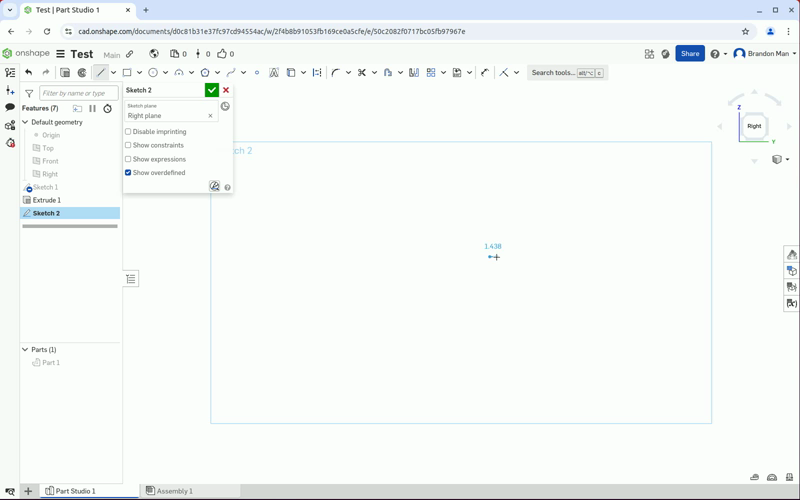
scroll(6)
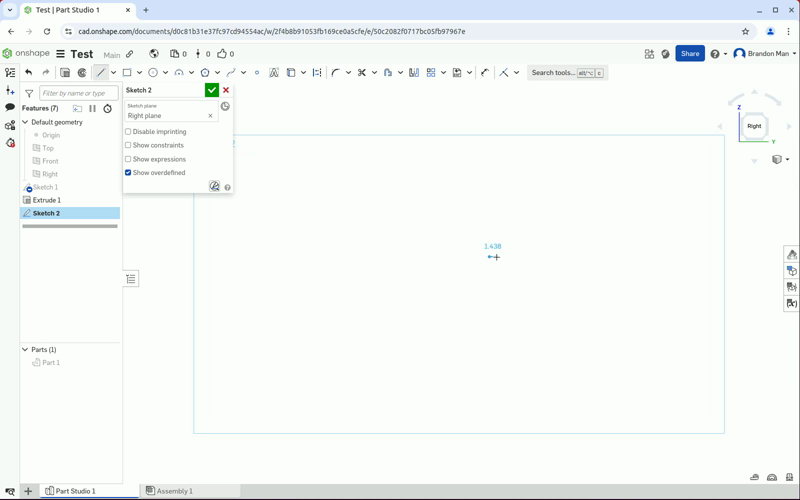
scroll(6)
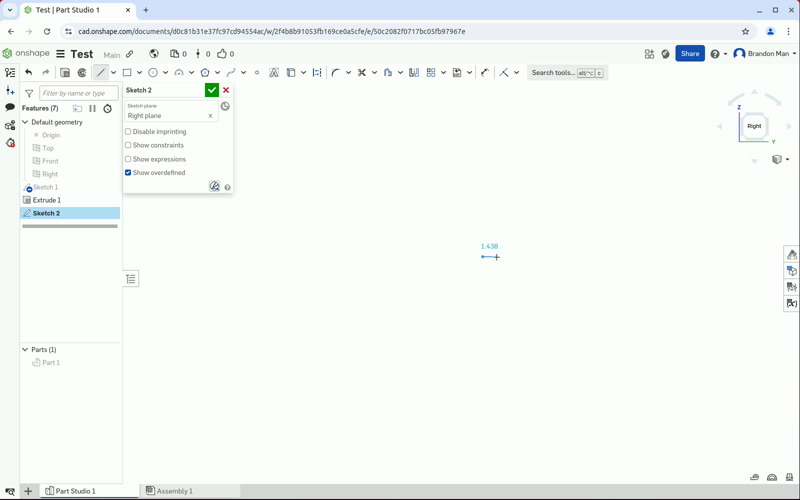
scroll(6)
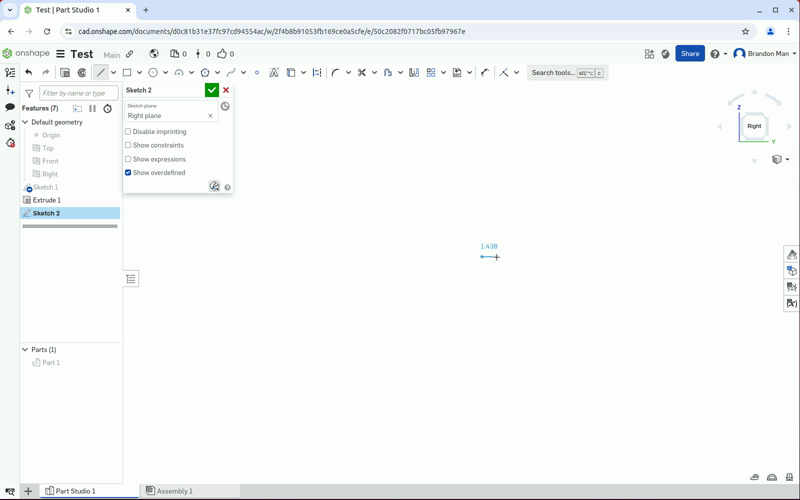
scroll(6)
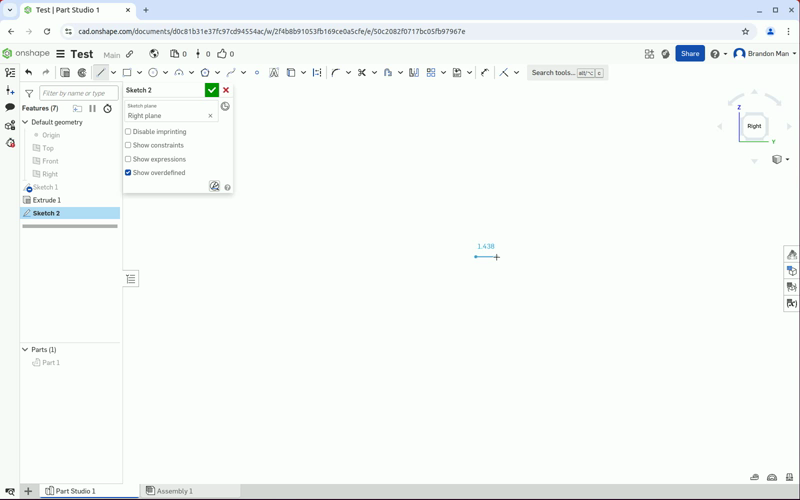
scroll(6)
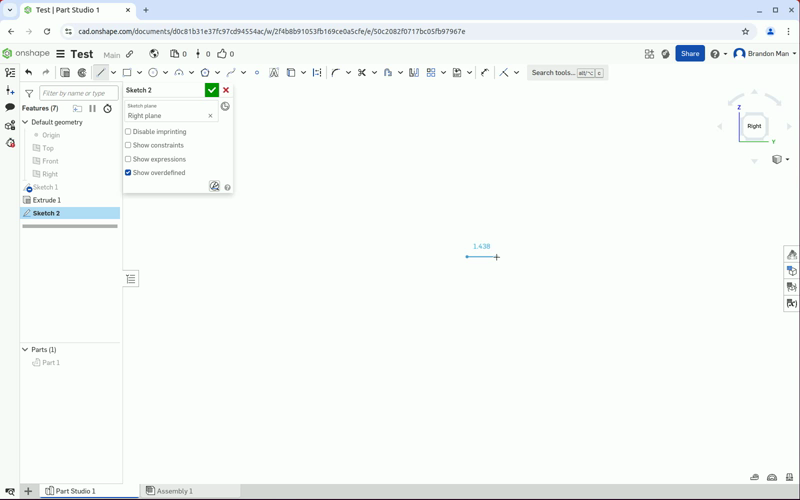
scroll(6)
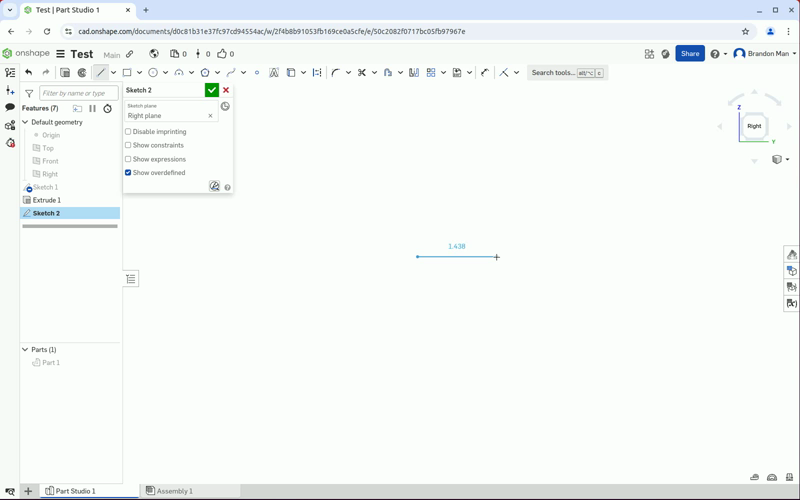
click(496, 256)
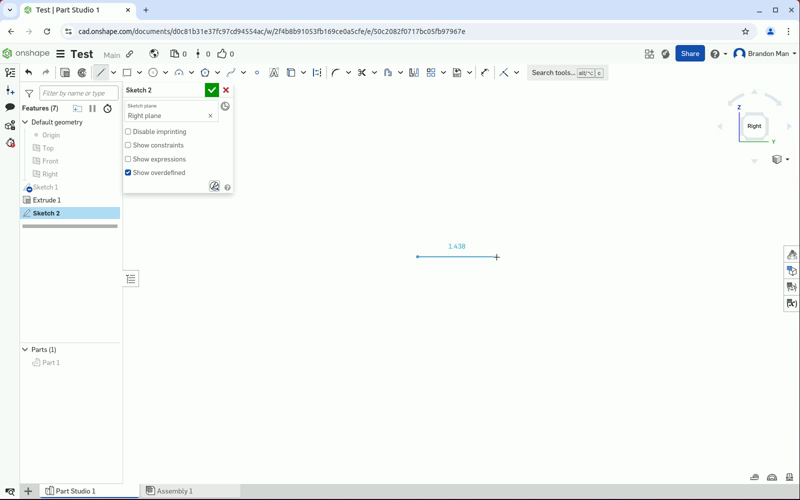
scroll(-6)
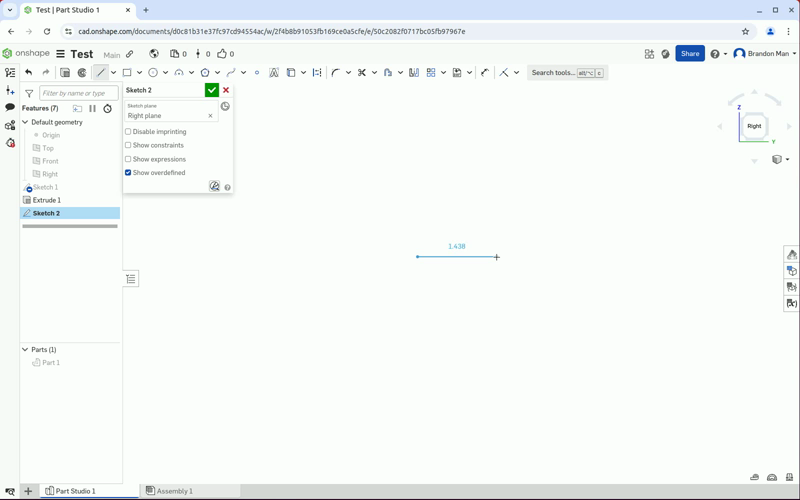
scroll(-6)
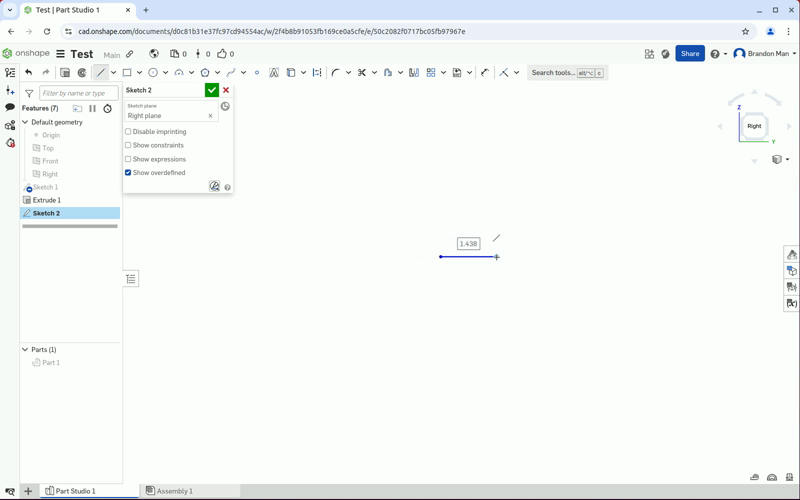
scroll(-6)
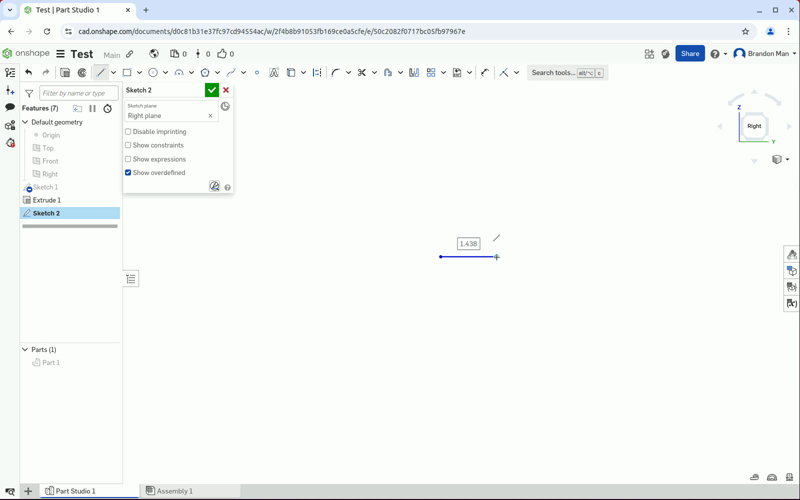
scroll(-6)
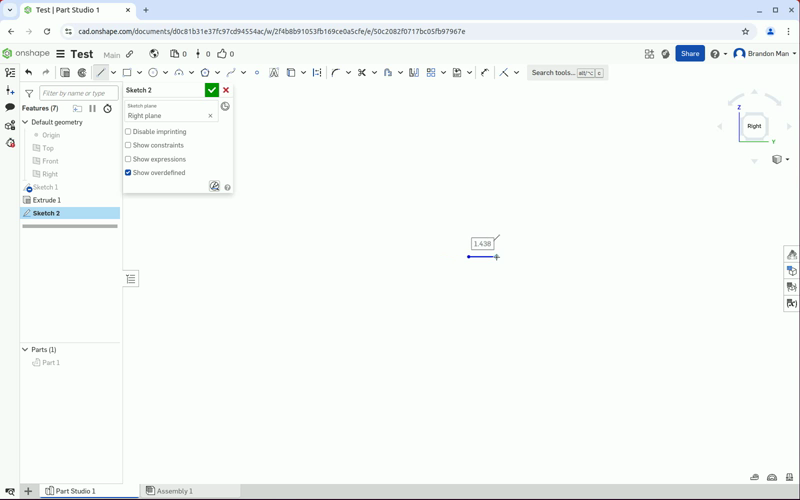
scroll(-6)
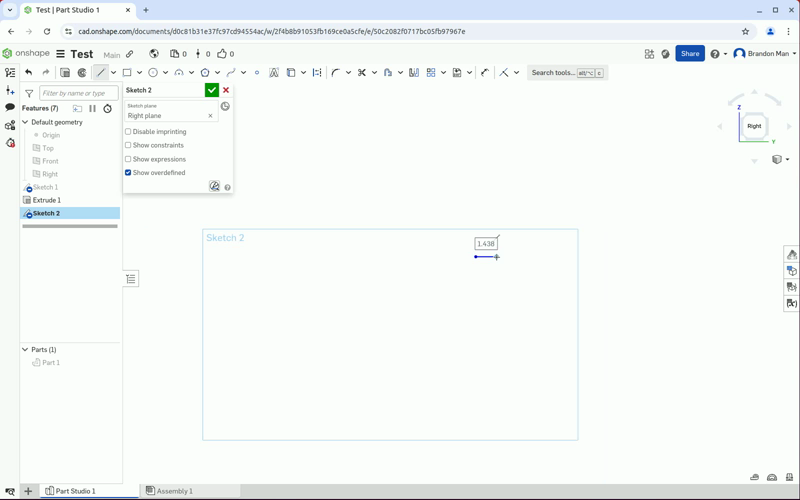
scroll(-6)
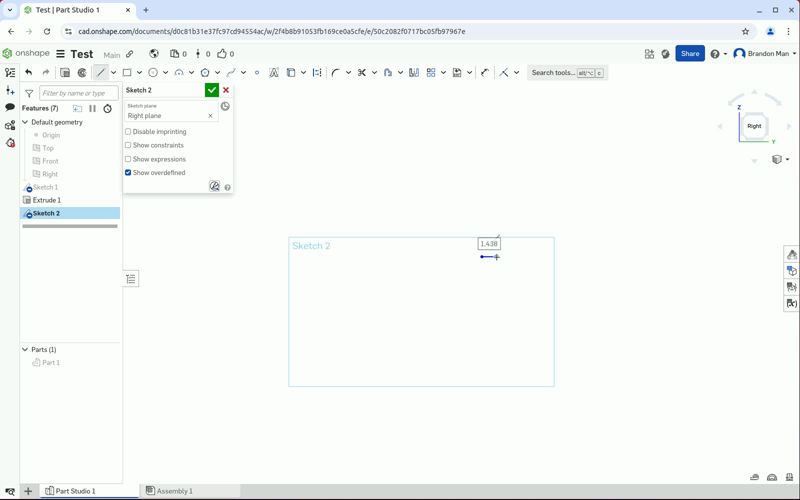
scroll(-6)
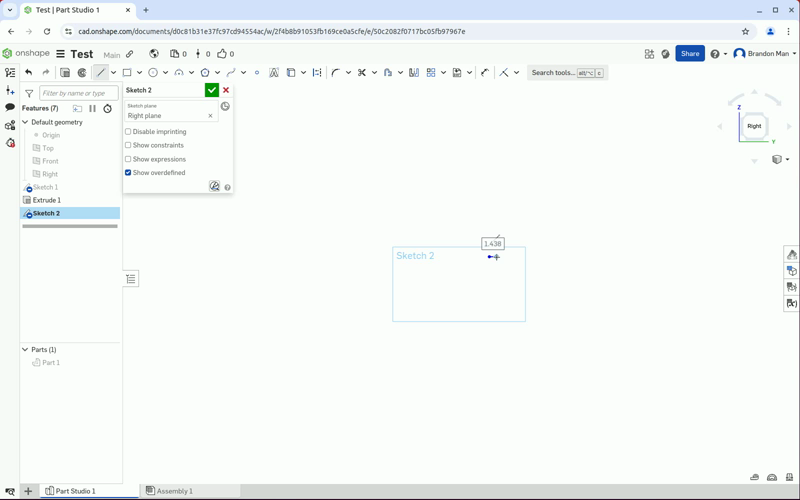
key_up(shift)
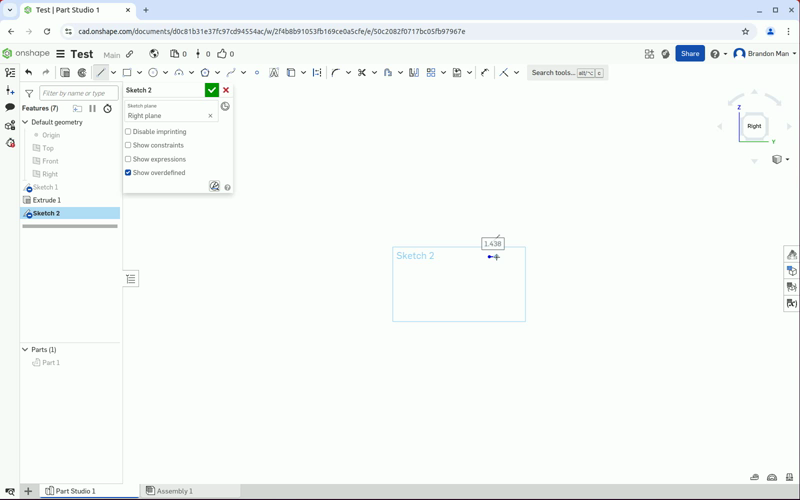
key_down(shift)
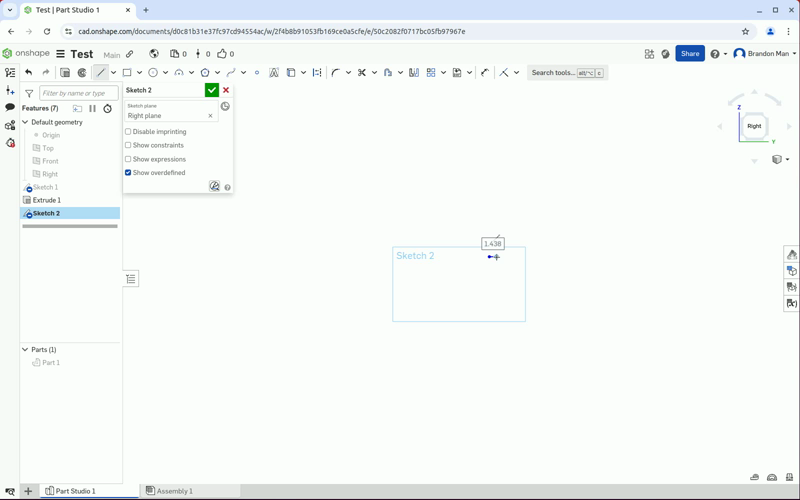
mouse_move(526, 256)
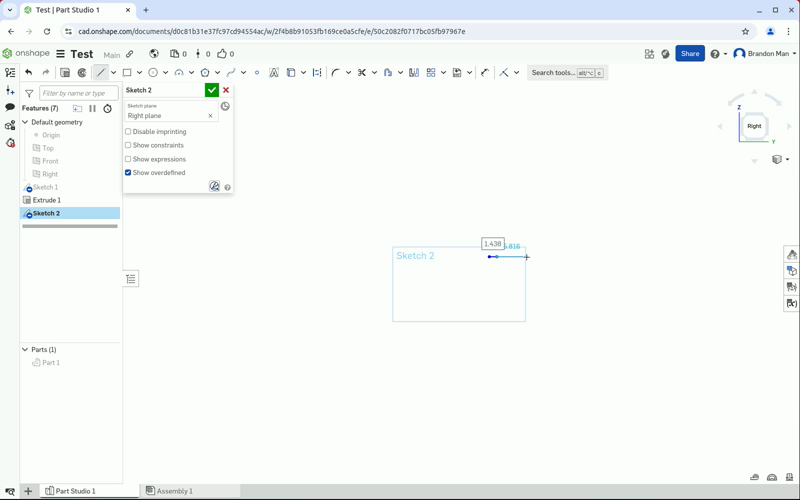
mouse_move(496, 230)
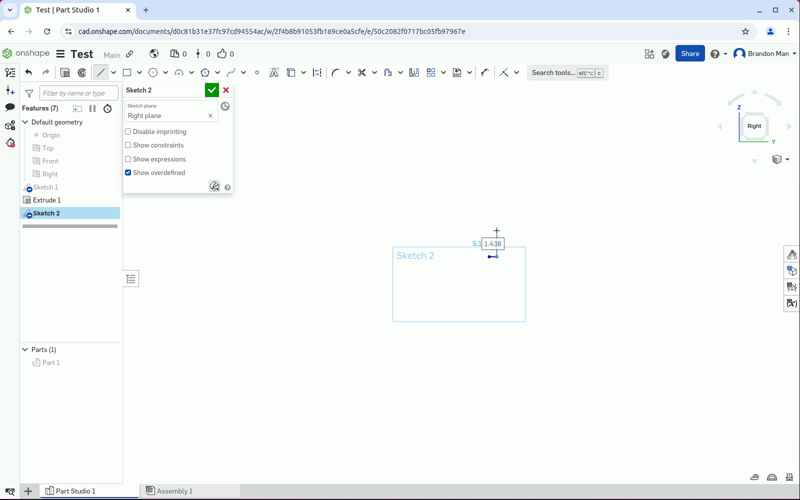
click(496, 230)
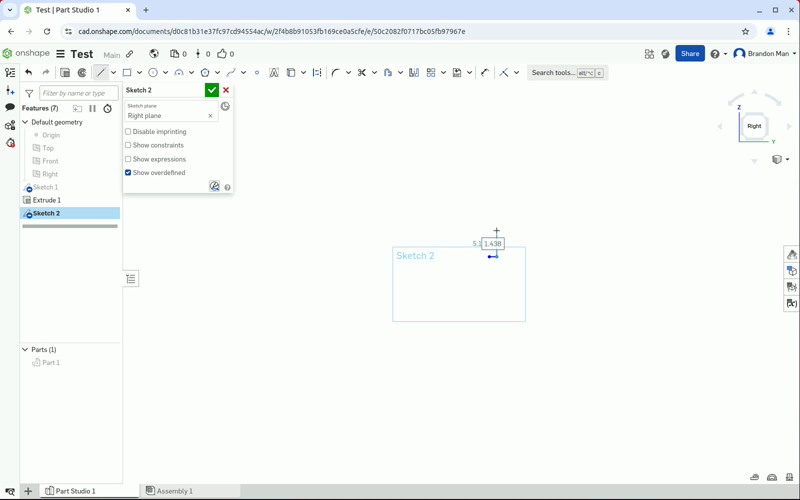
key_up(shift)
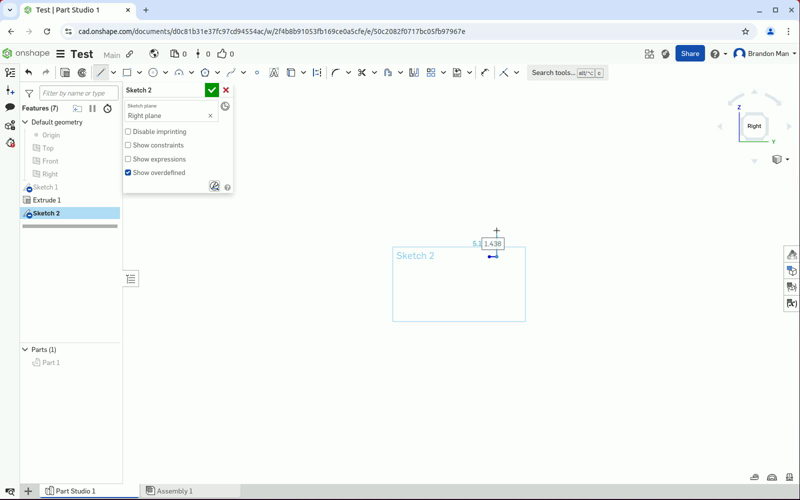
key_down(shift)
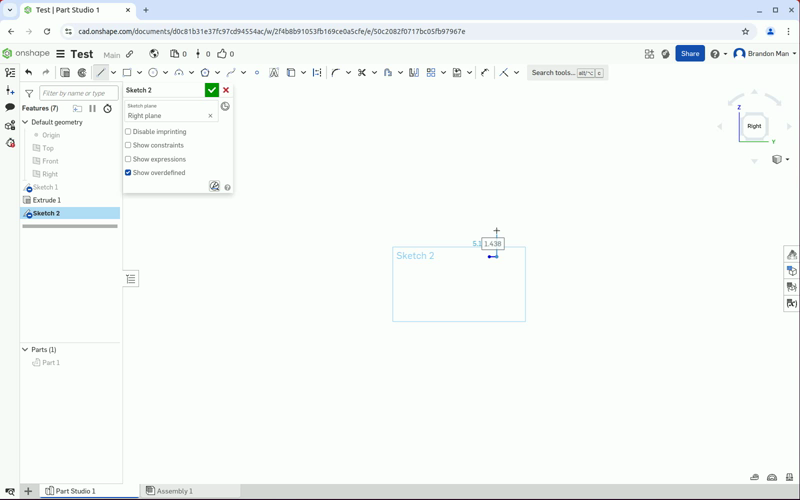
mouse_move(526, 230)
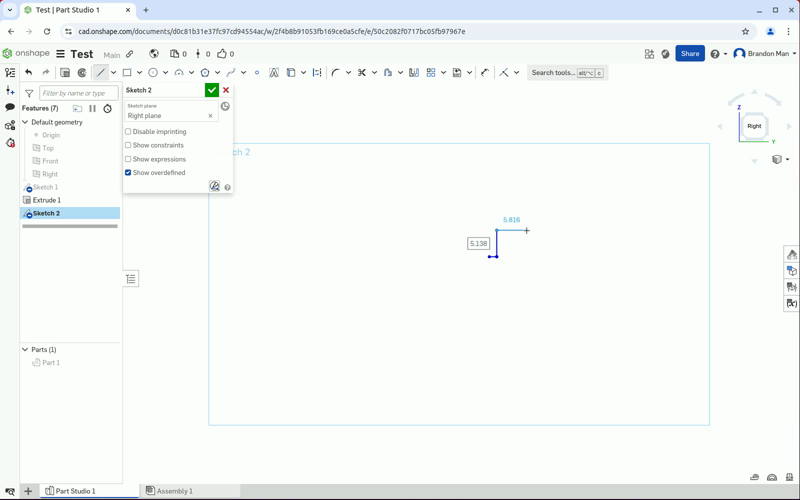
mouse_move(489, 230)
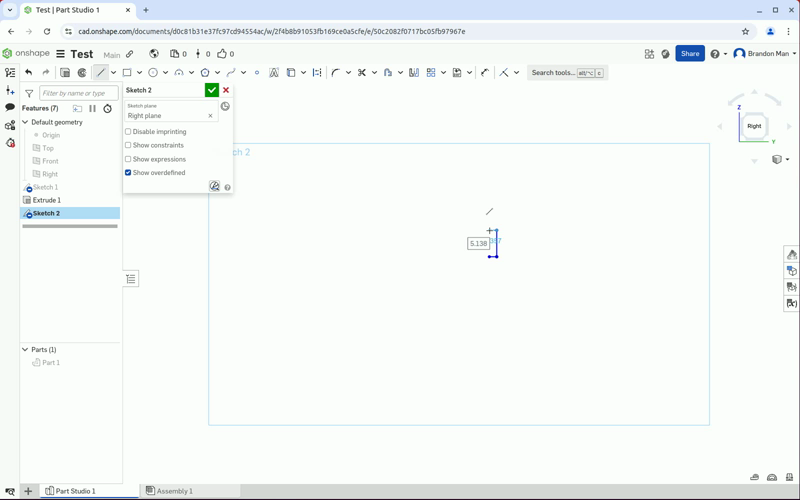
scroll(6)
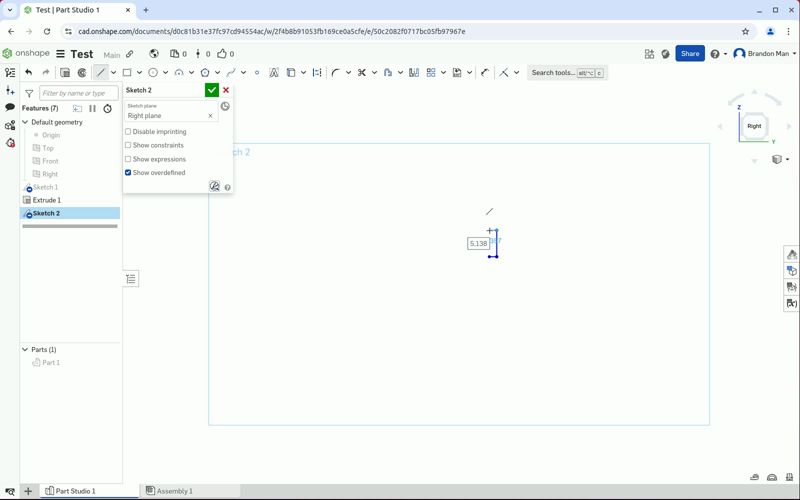
scroll(6)
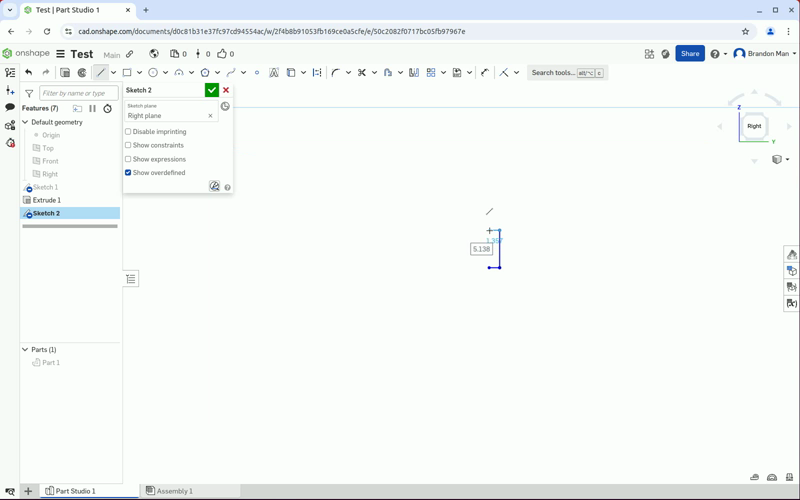
scroll(6)
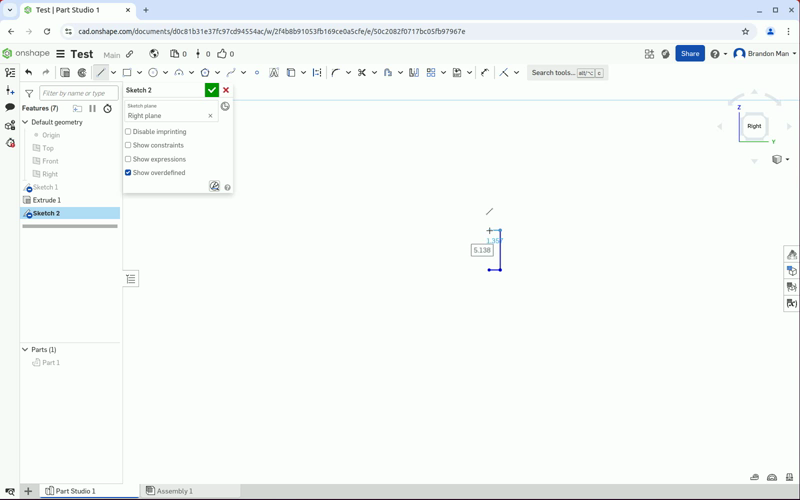
scroll(6)
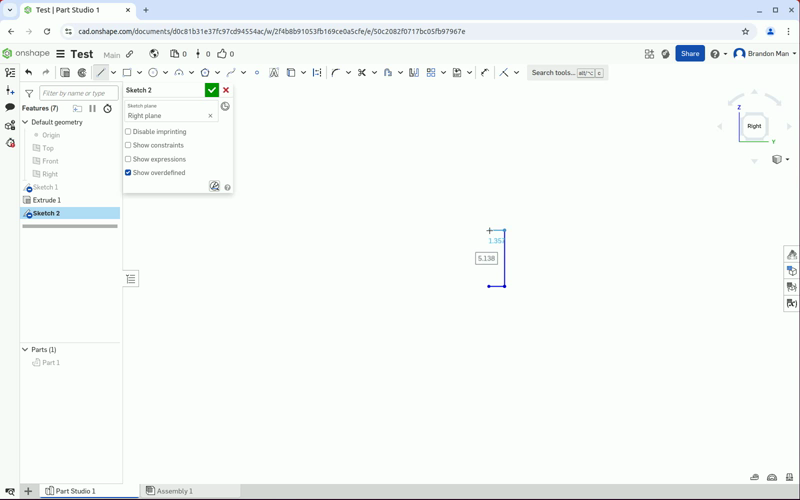
scroll(6)
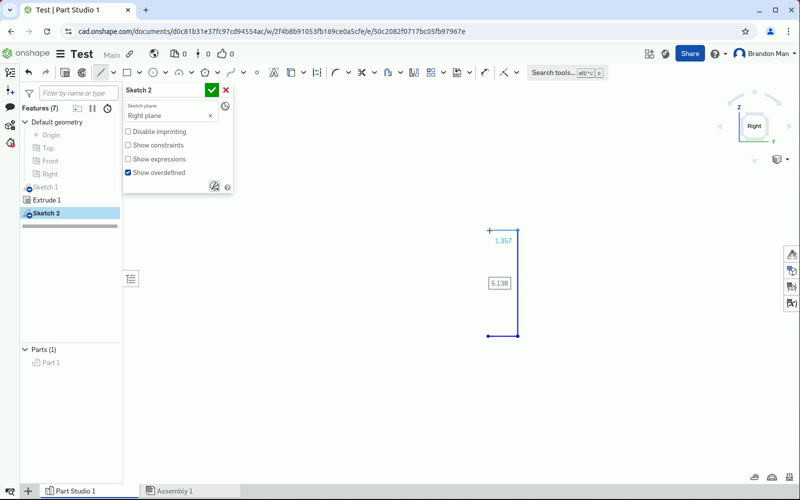
scroll(6)
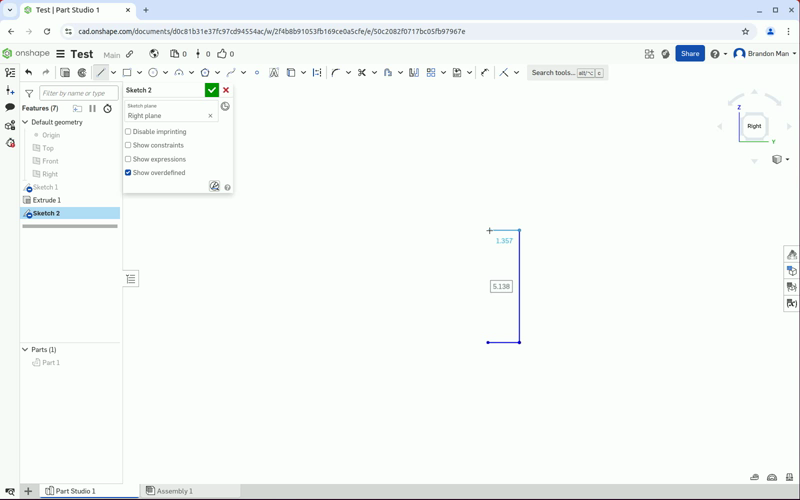
scroll(6)
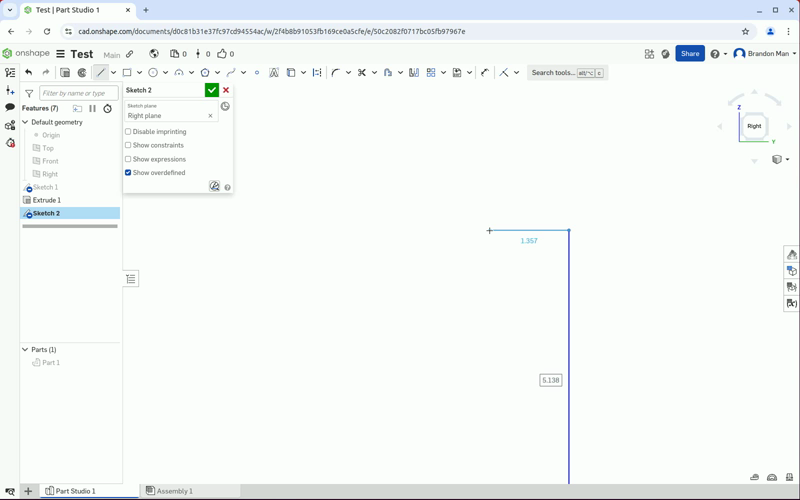
click(489, 230)
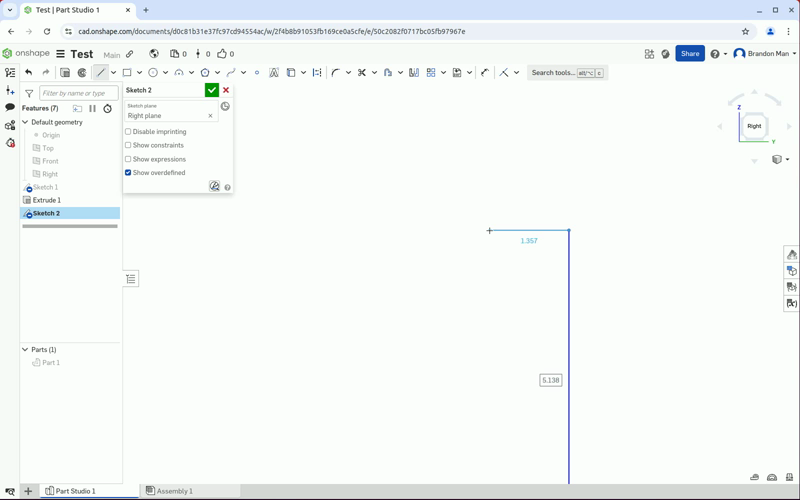
scroll(-6)
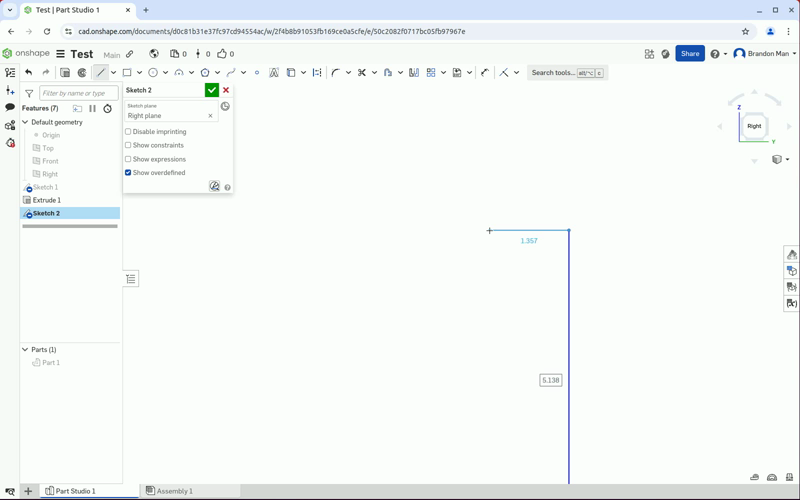
scroll(-6)
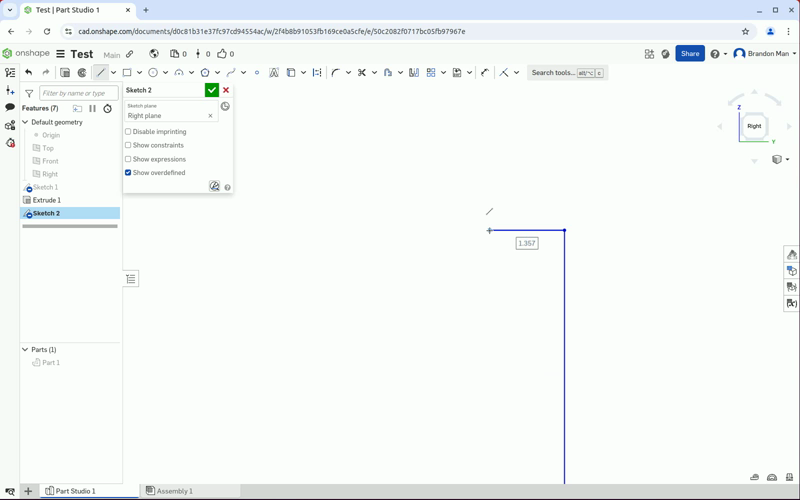
scroll(-6)
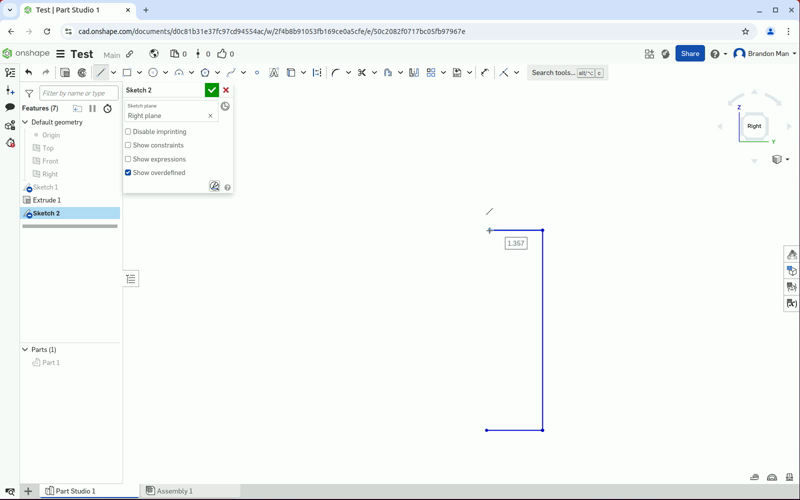
scroll(-6)
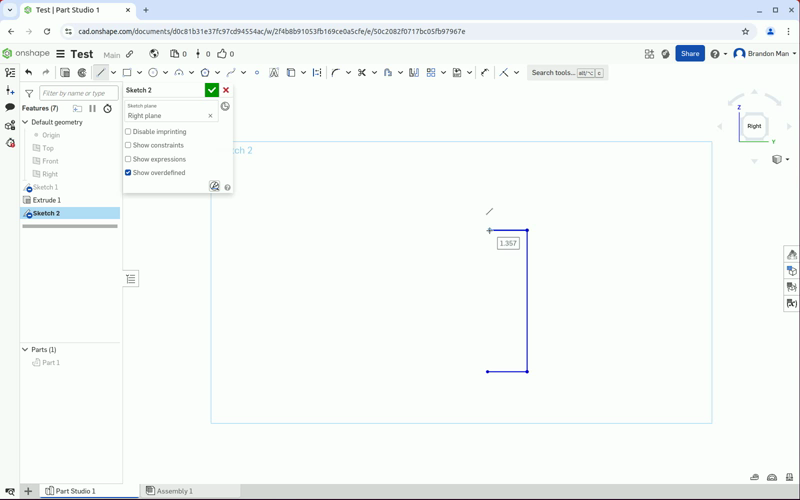
scroll(-6)
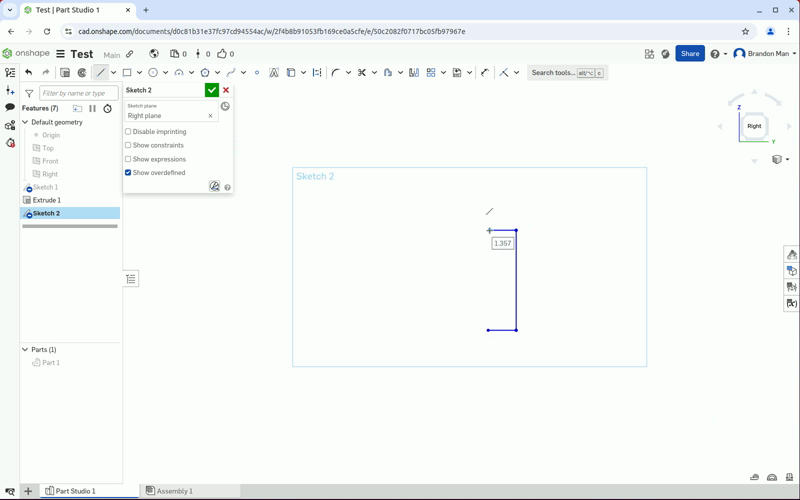
scroll(-6)
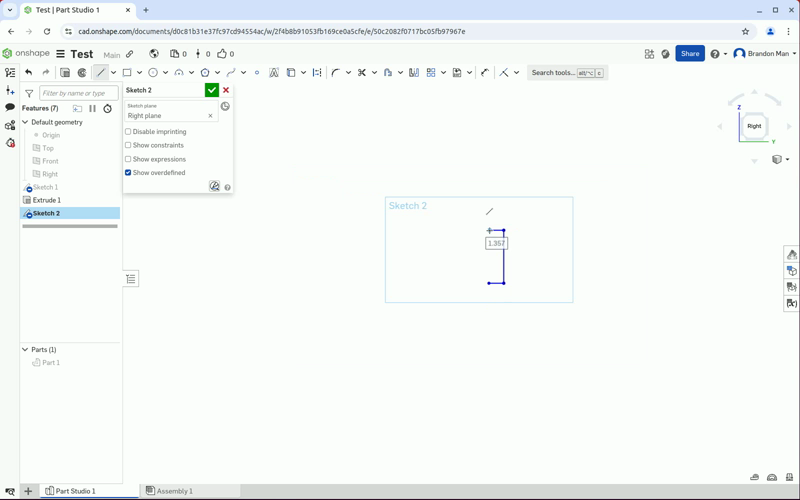
scroll(-6)
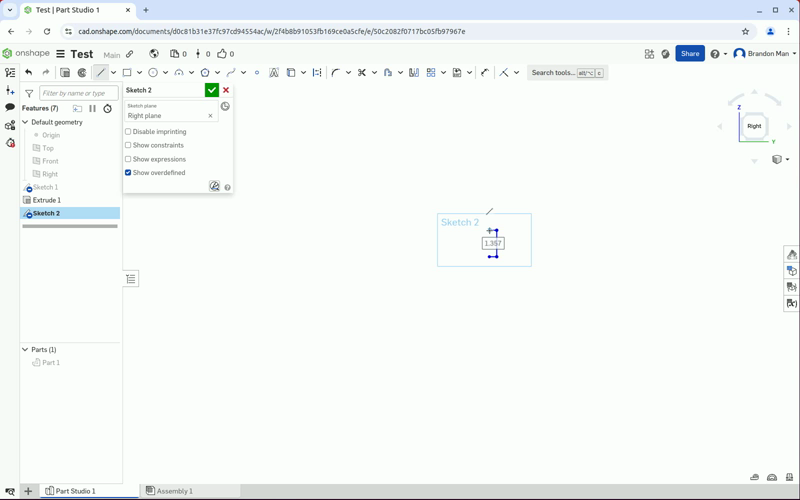
key_up(shift)
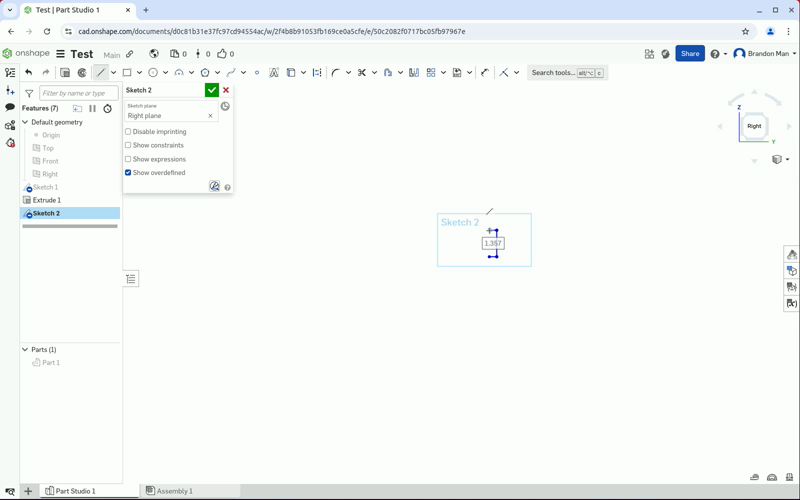
mouse_move(519, 230)
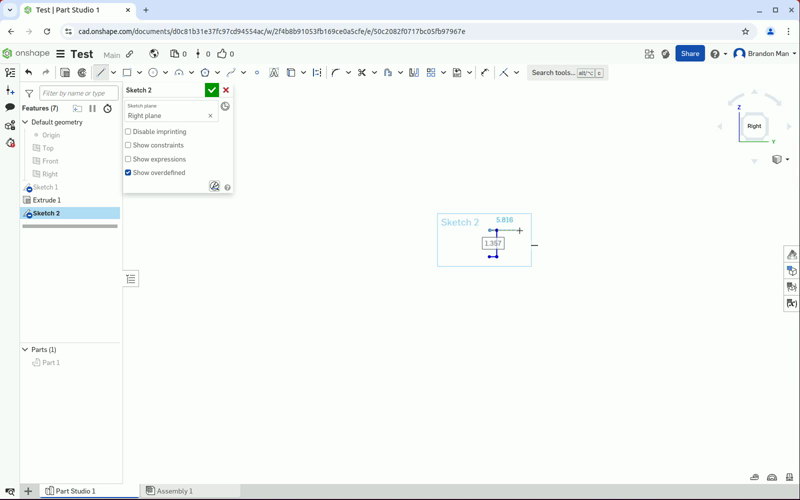
key_down(shift)
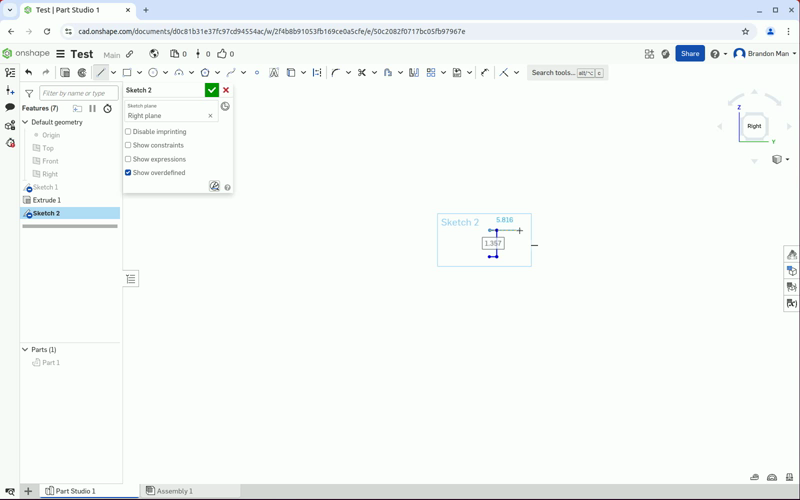
mouse_move(489, 256)
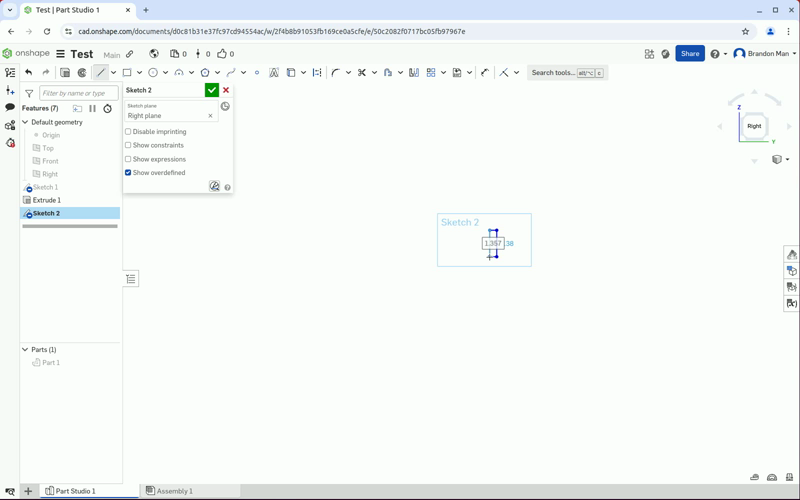
key_up(shift)
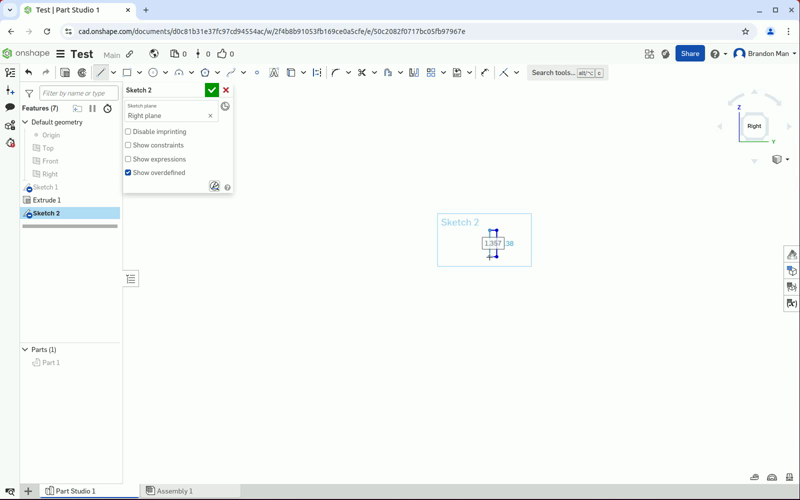
click(489, 256)
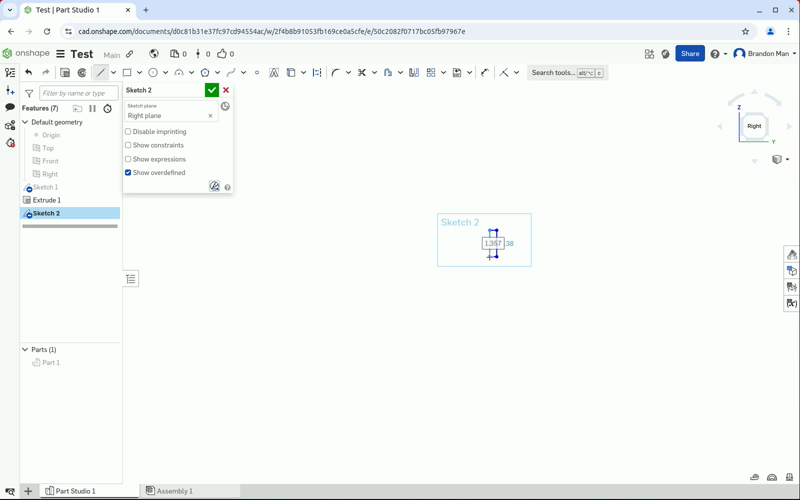
key(esc)
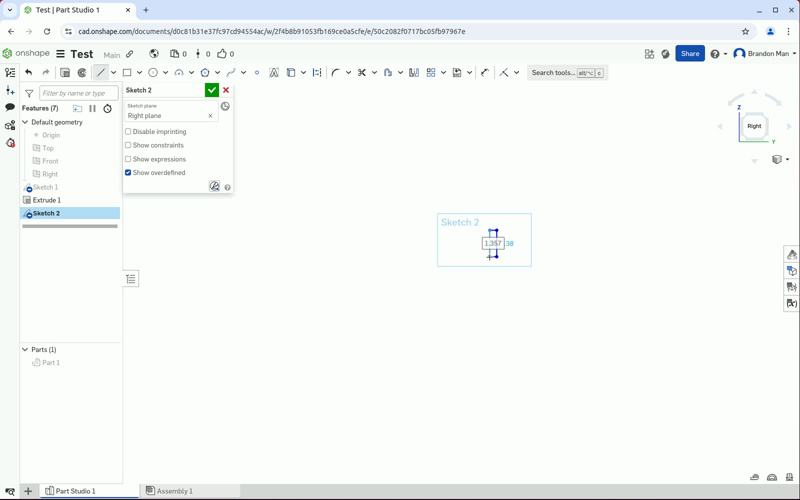
mouse_move(493, 231)
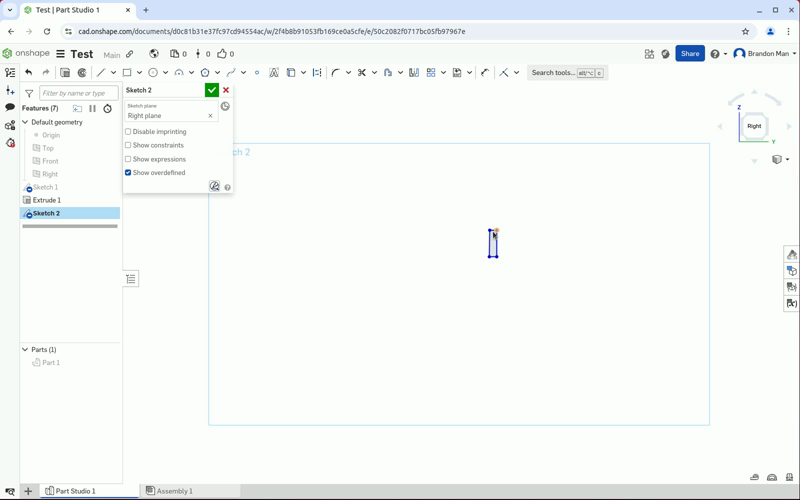
scroll(6)
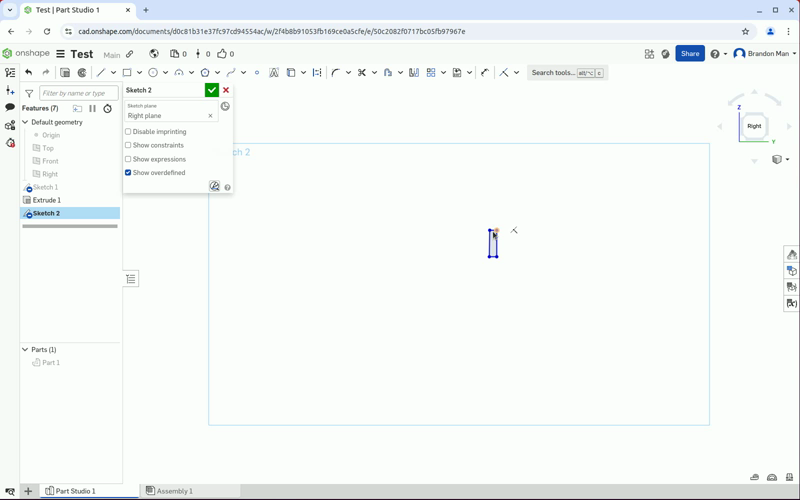
scroll(6)
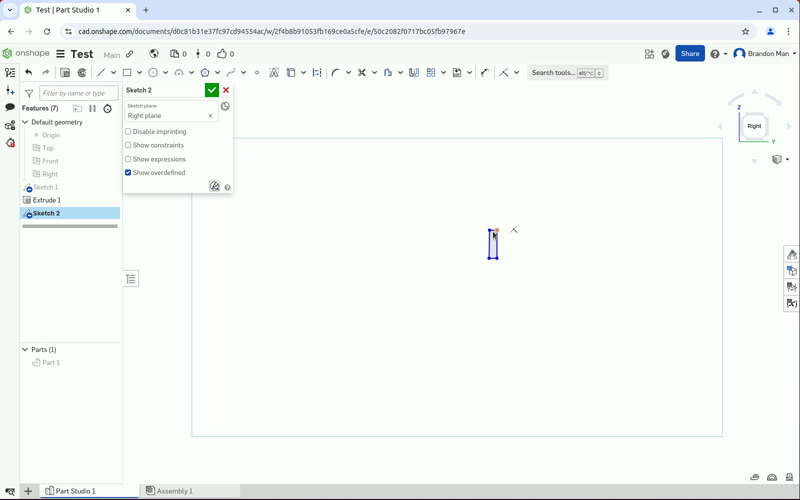
scroll(6)
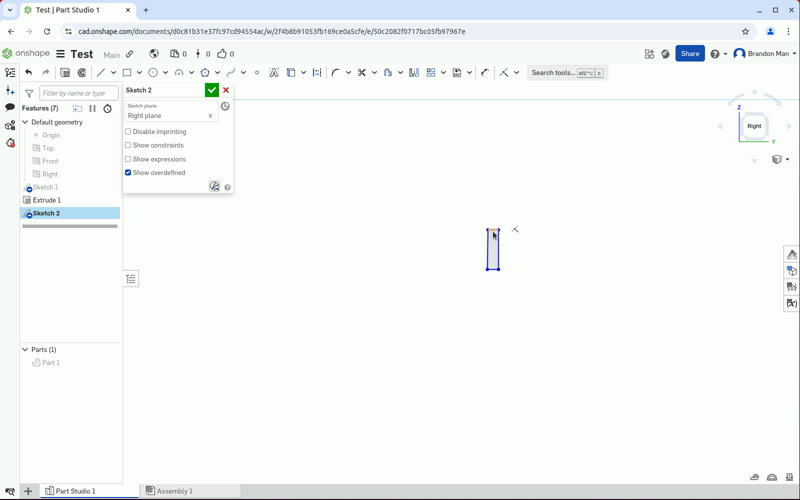
scroll(6)
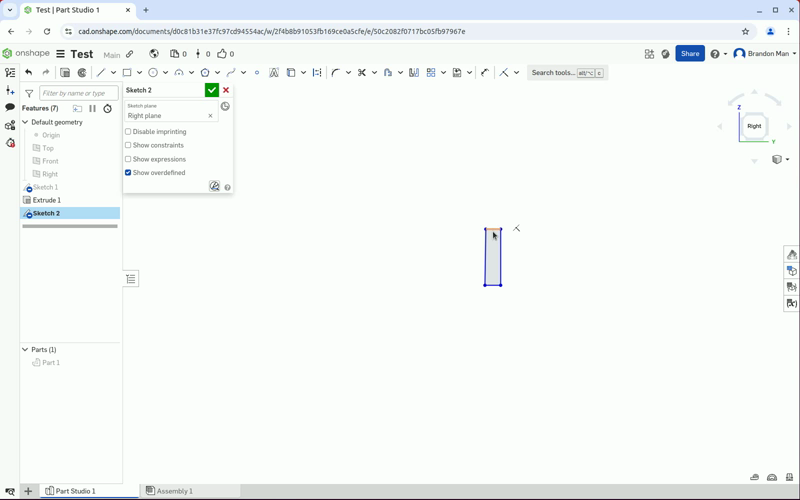
scroll(6)
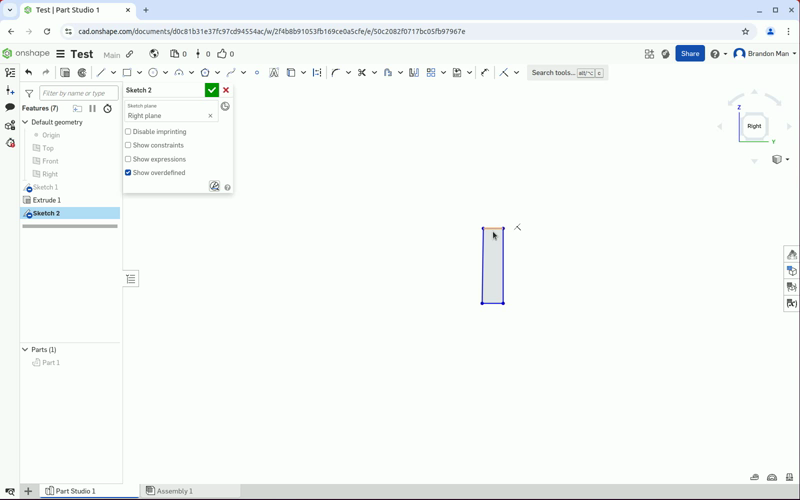
scroll(6)
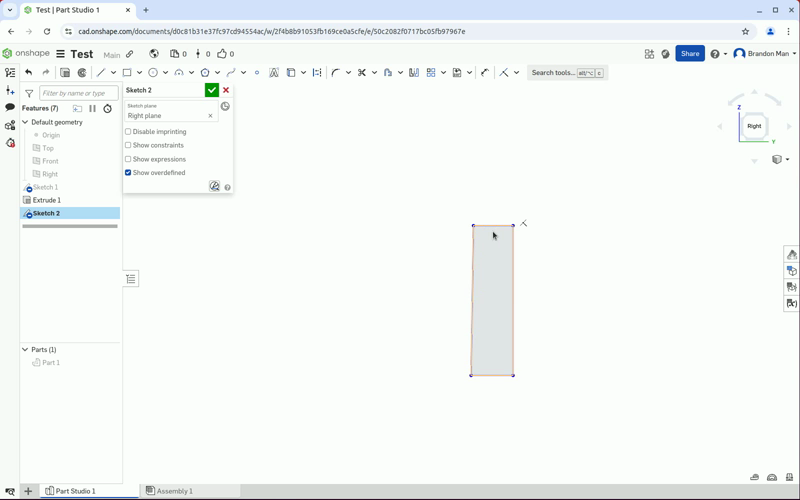
scroll(6)
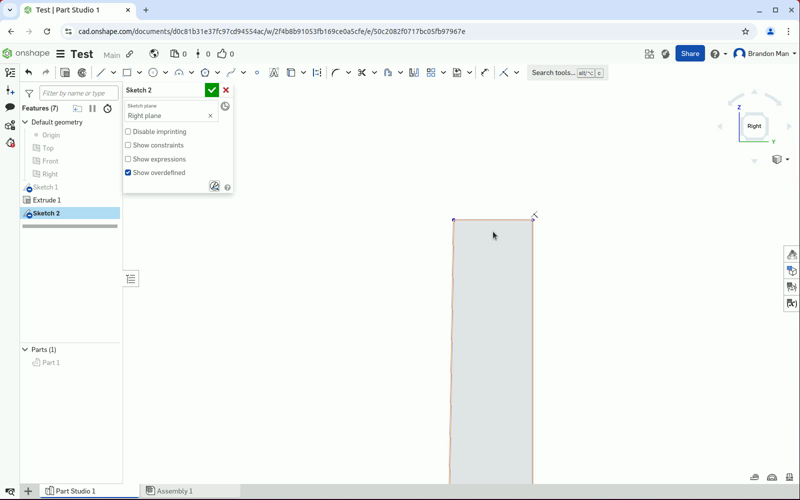
click(493, 231)
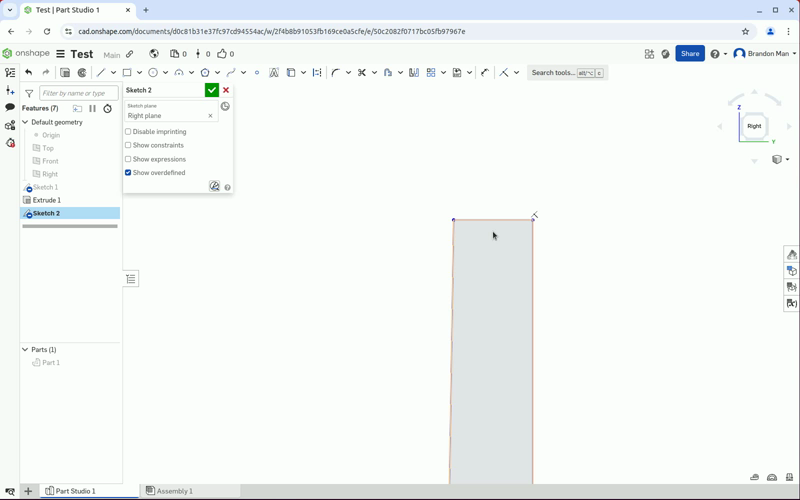
scroll(-6)
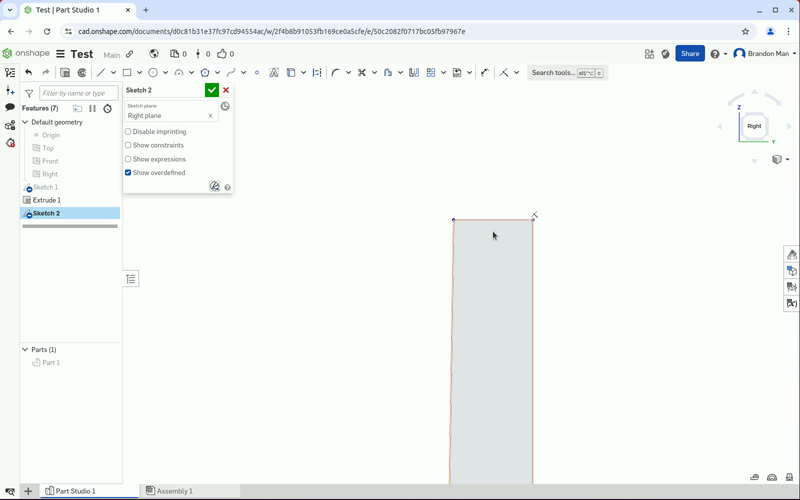
scroll(-6)
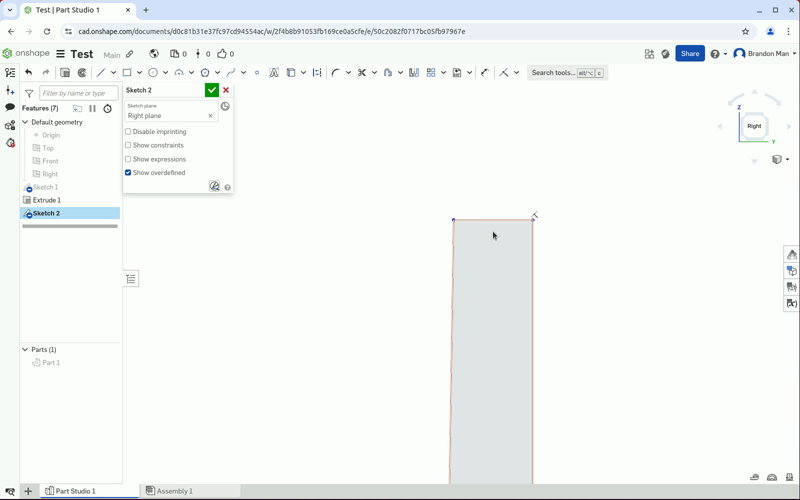
scroll(-6)
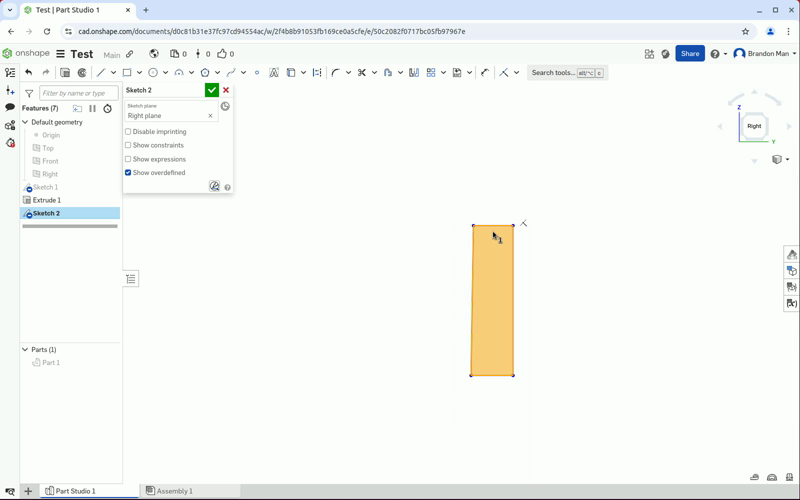
scroll(-6)
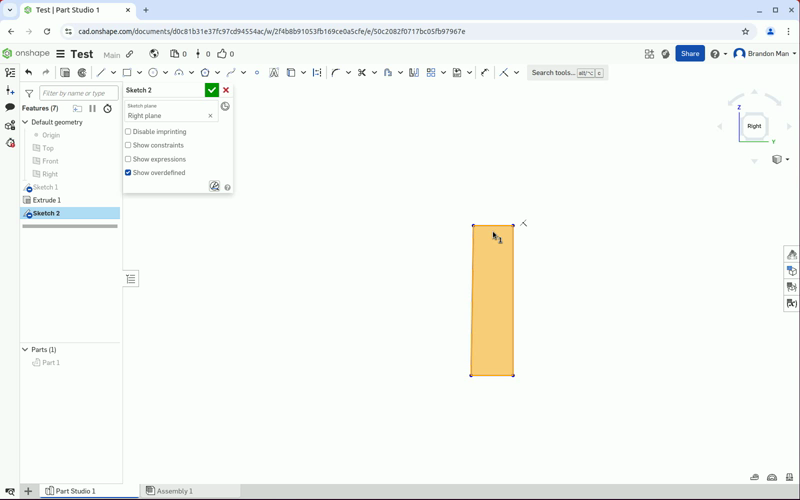
scroll(-6)
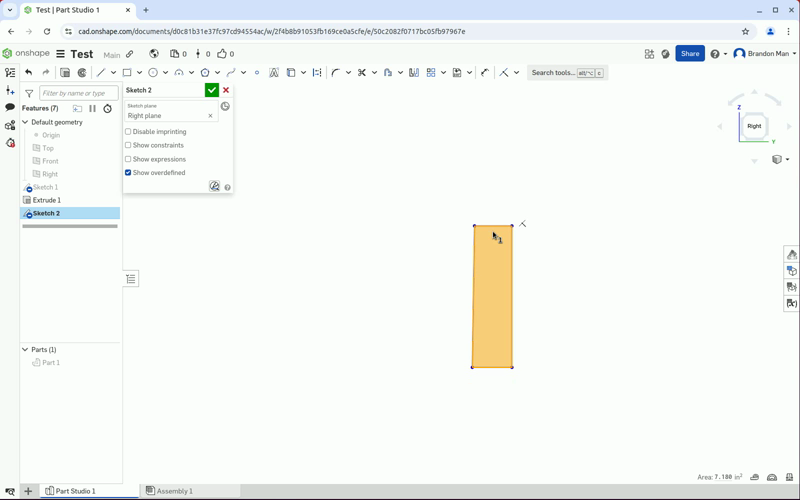
scroll(-6)
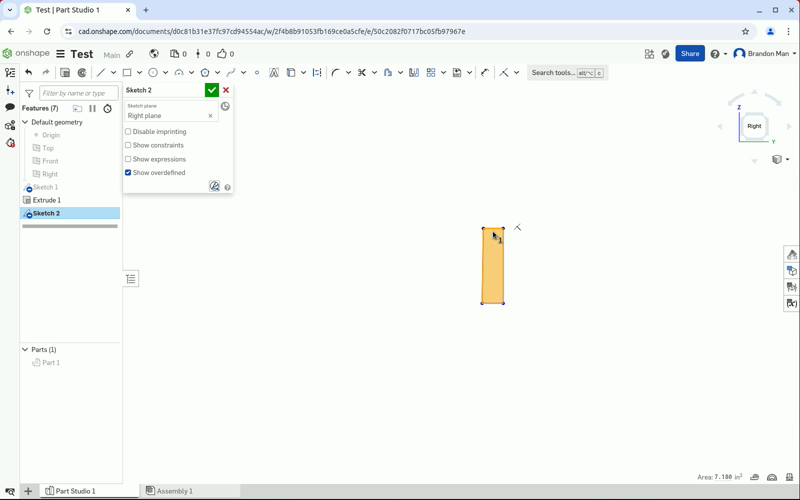
scroll(-6)
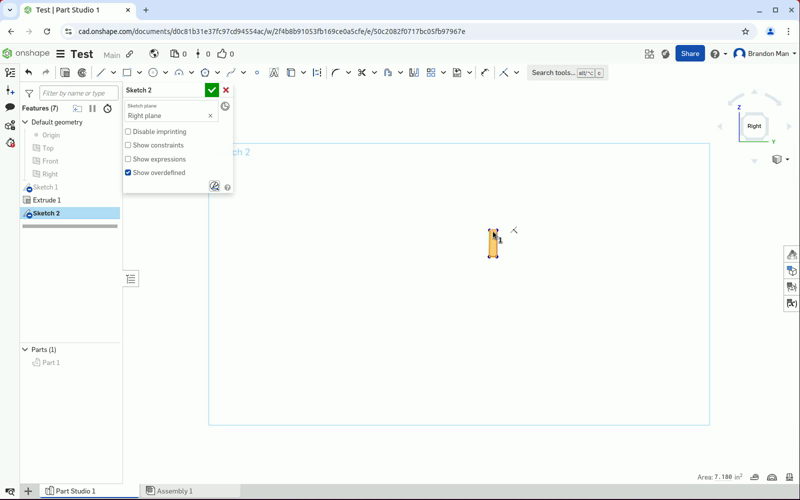
mouse_move(73, 352)
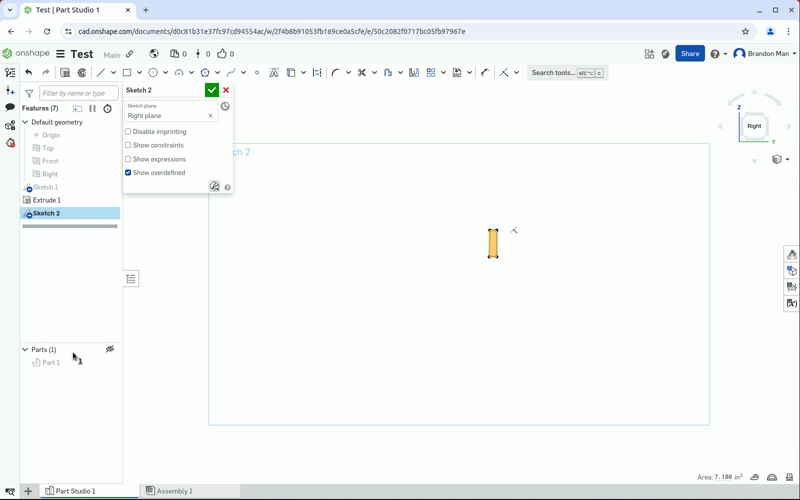
key(shift+y)
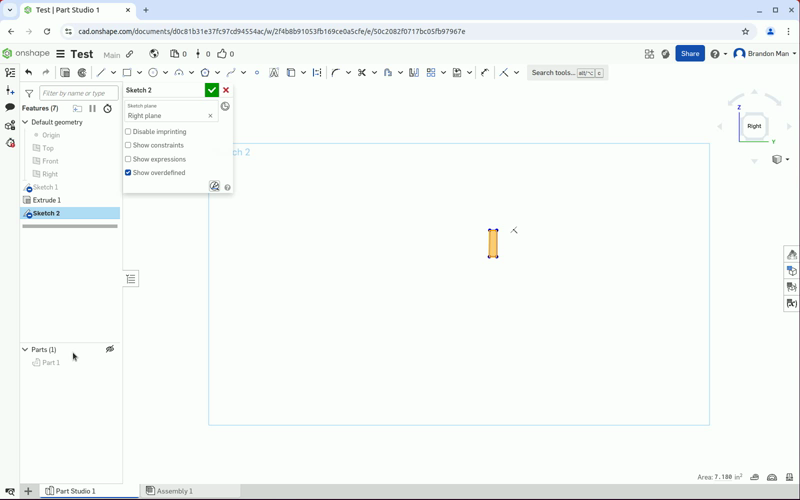
key(shift+e)
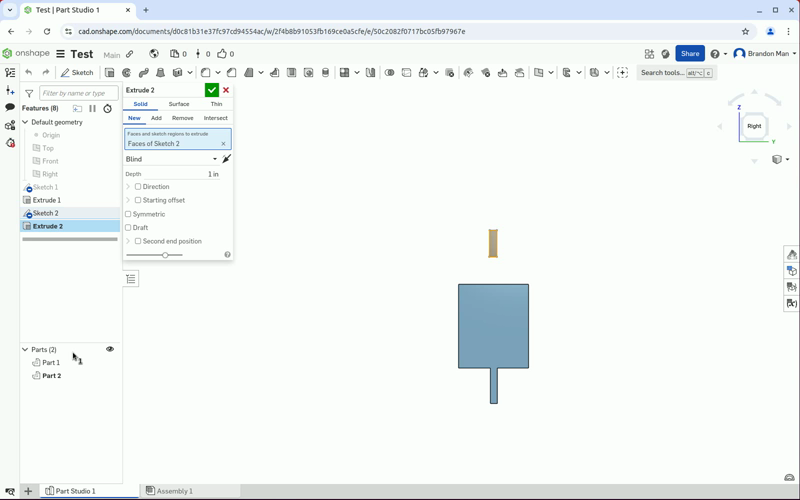
mouse_move(143, 106)
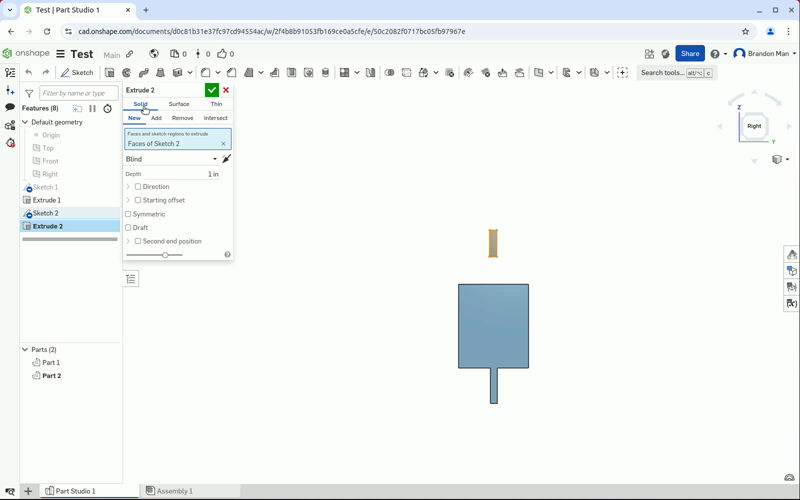
click(143, 106)
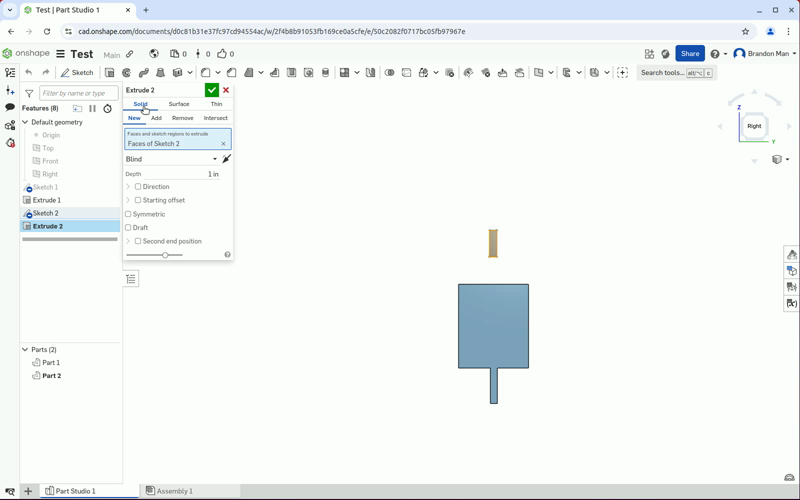
mouse_move(137, 120)
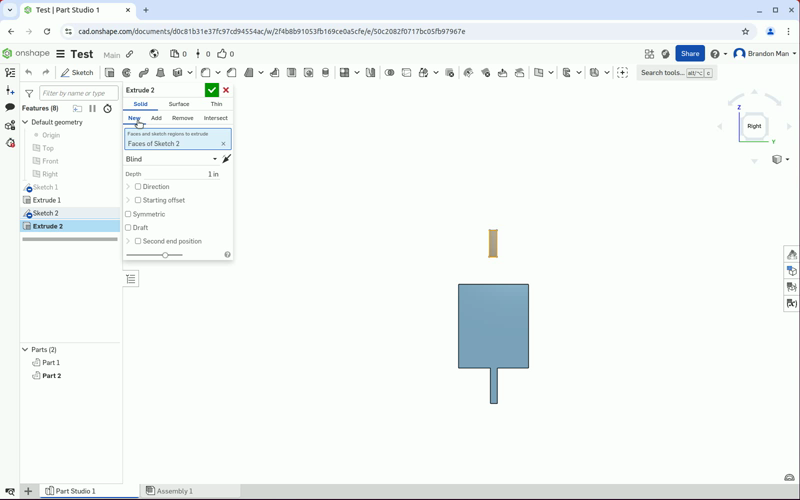
click(137, 120)
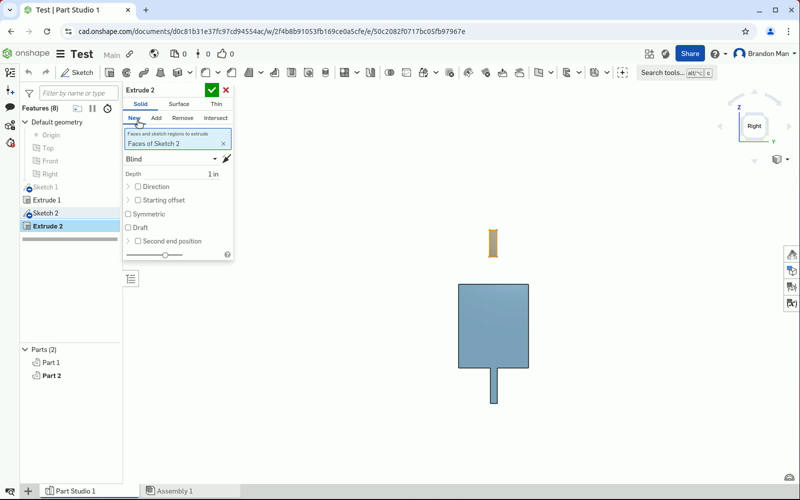
key(tab, 4)
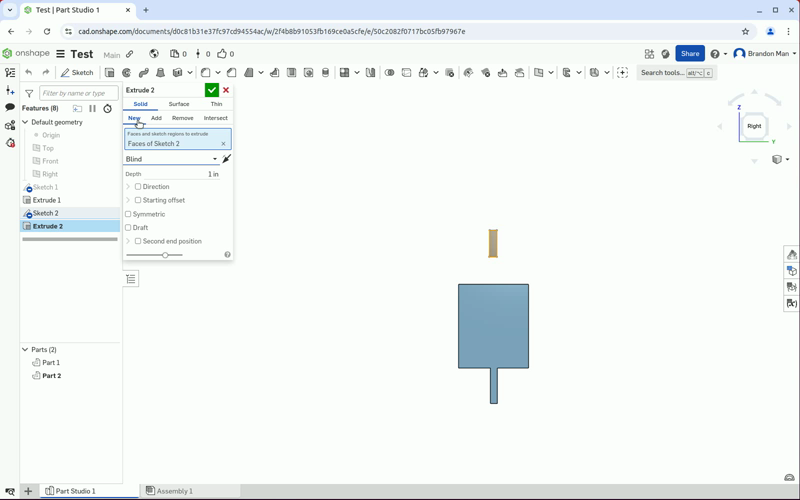
text(1.444)
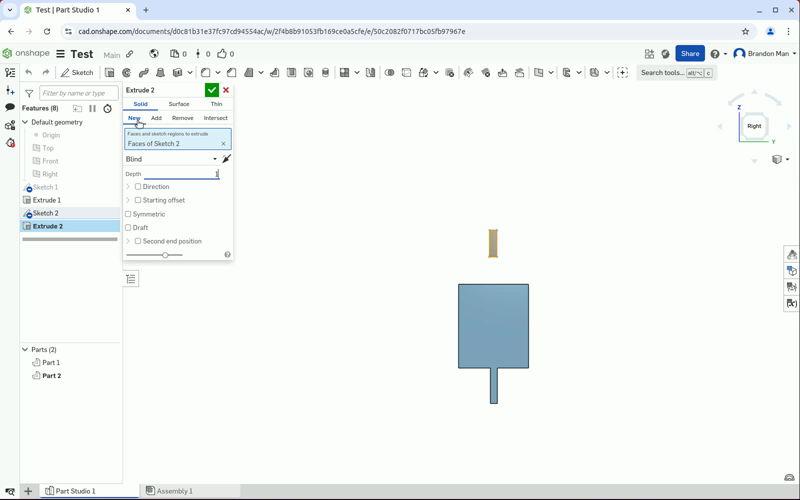
key(enter)
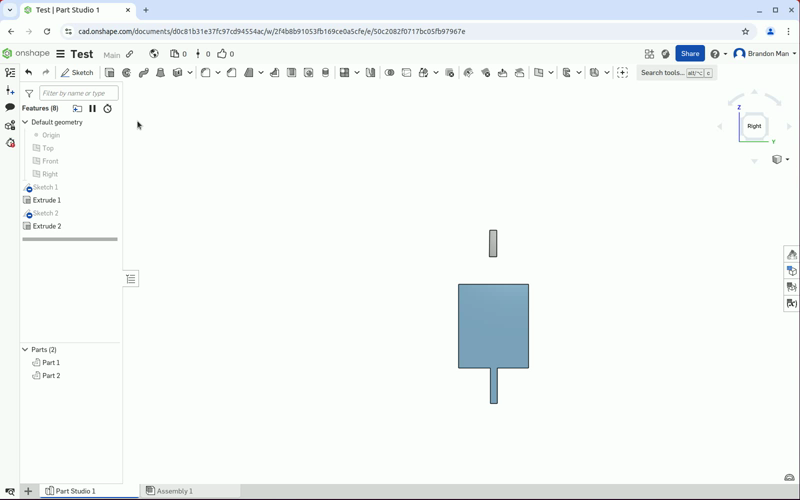
key(shift+h)
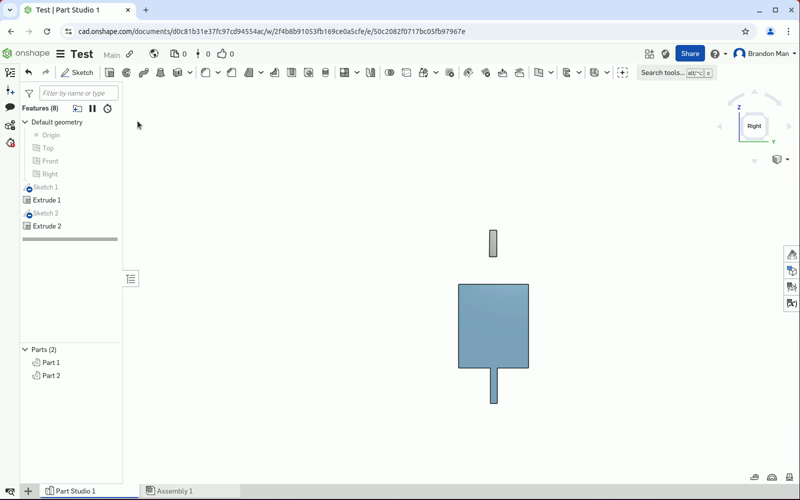
key(shift+h)
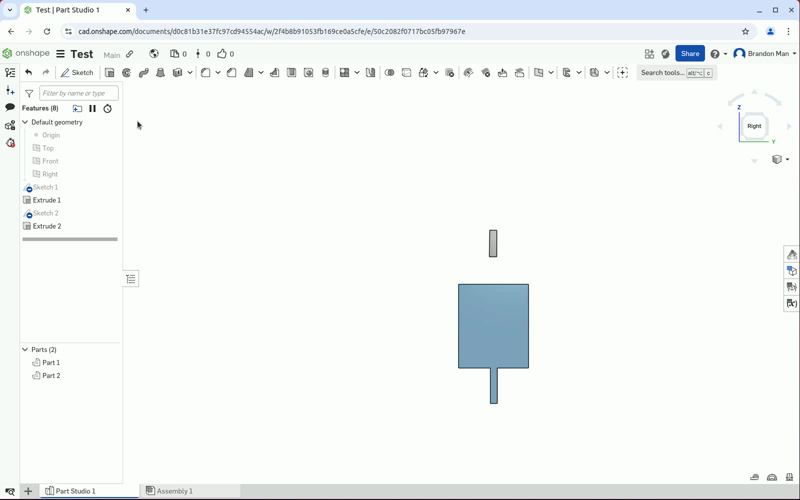
key(shift+7)
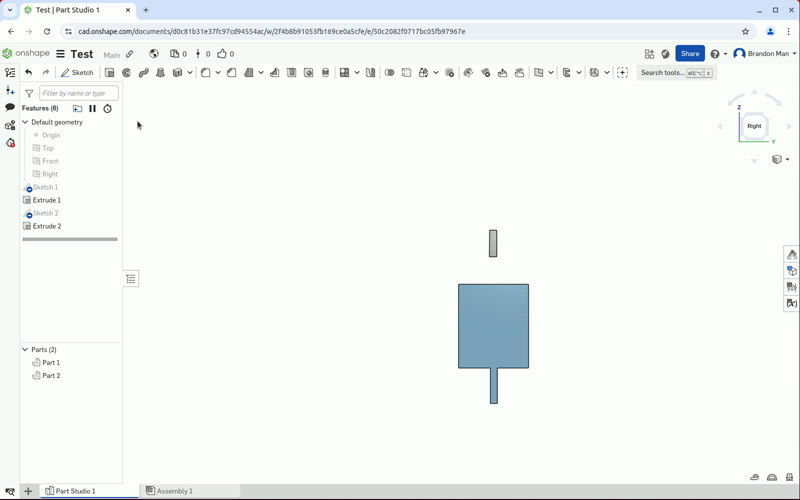
key(right, 2)
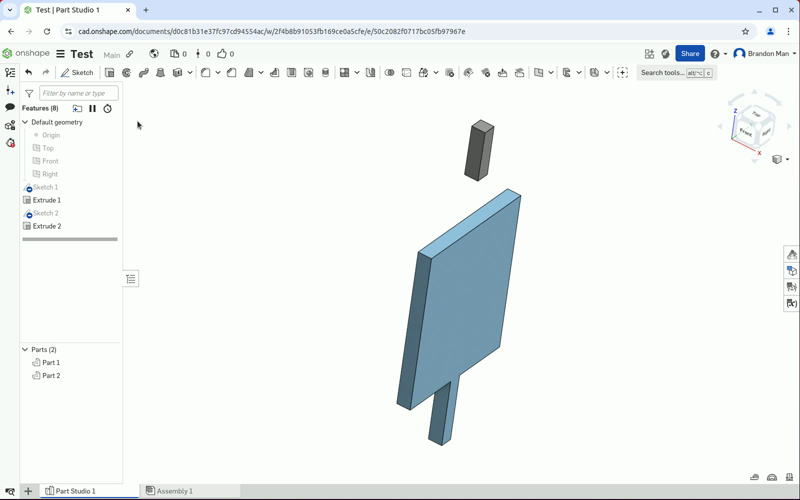
key(down, 2)
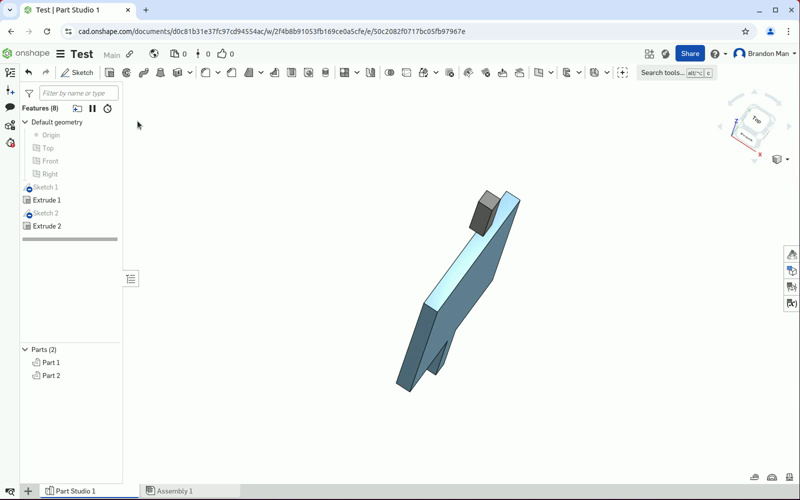
key(up, 2)
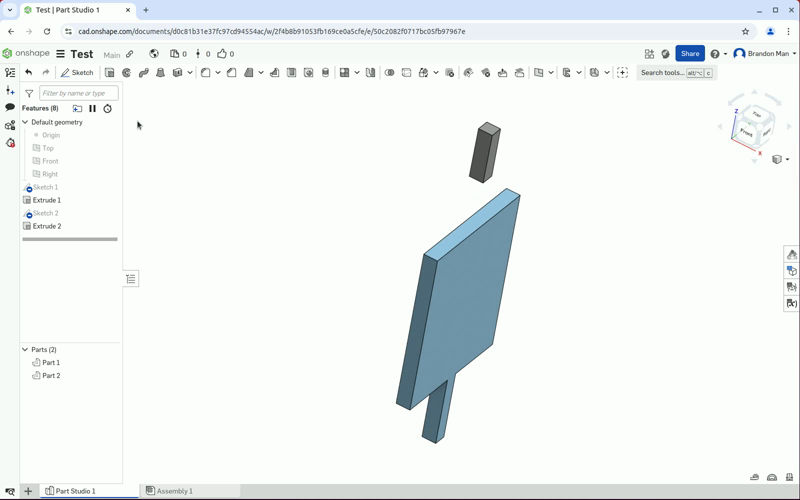
key(left, 2)
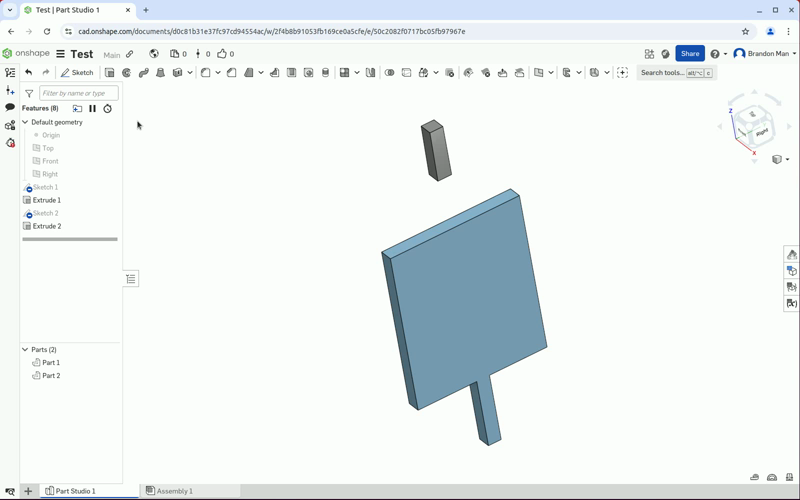
mouse_move(73, 189)
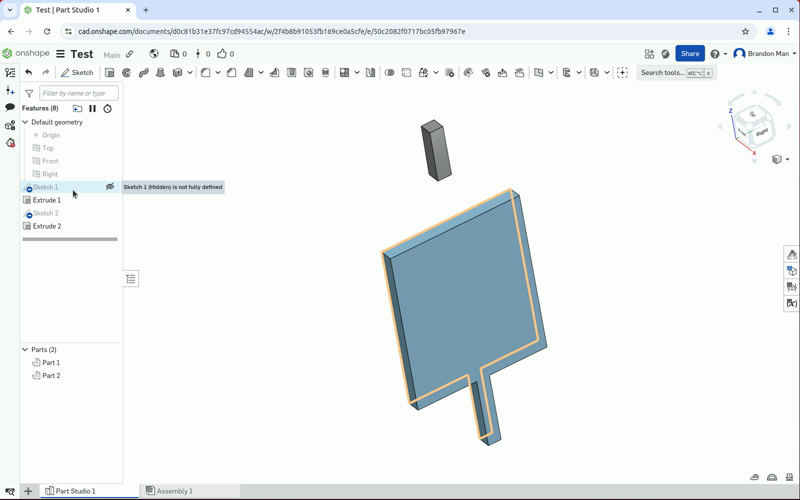
click(73, 189)